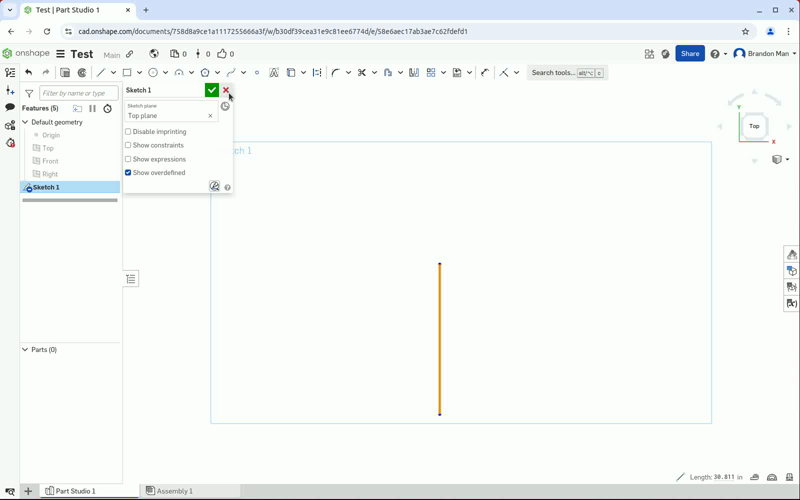
key(shift+h)
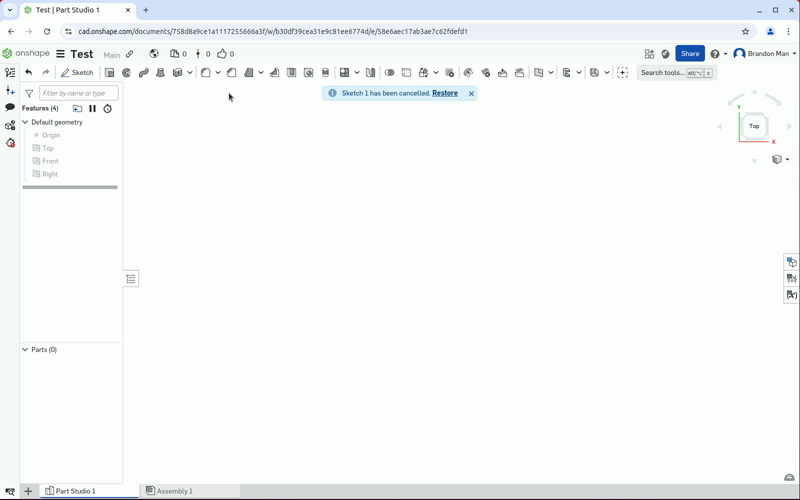
mouse_move(73, 352)
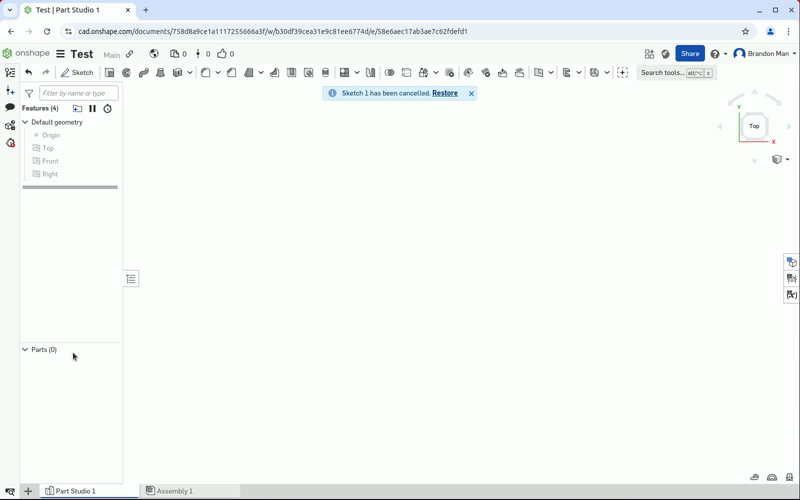
key(y)
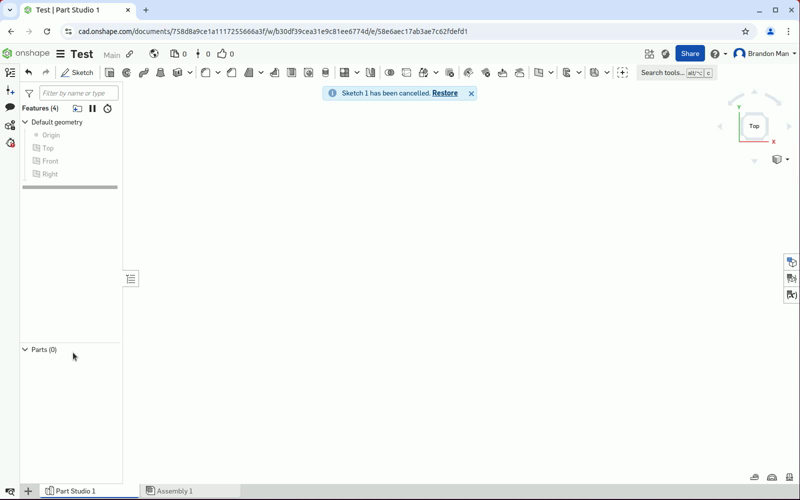
key(shift+p)
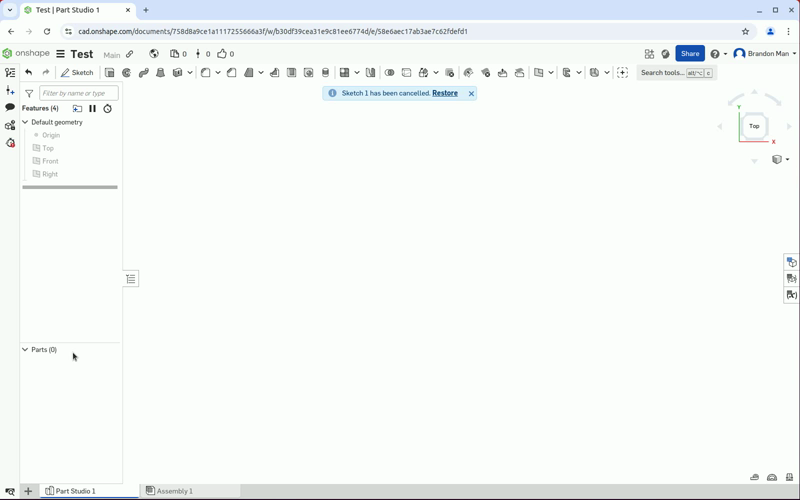
key(space)
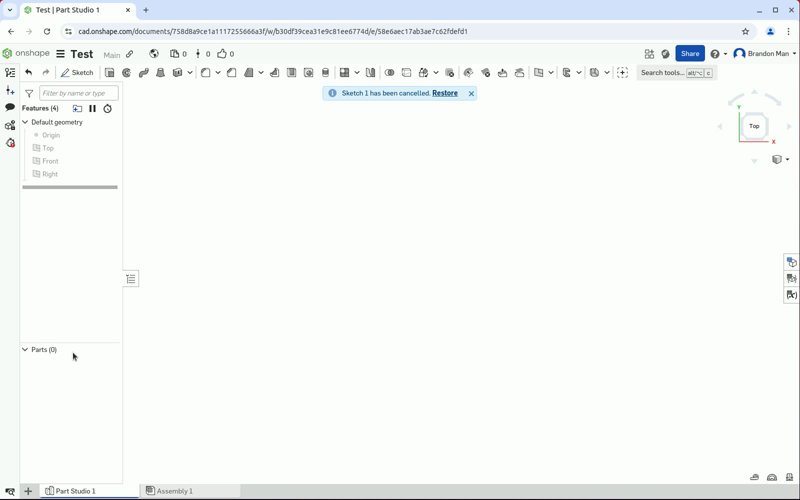
key_down(shift)
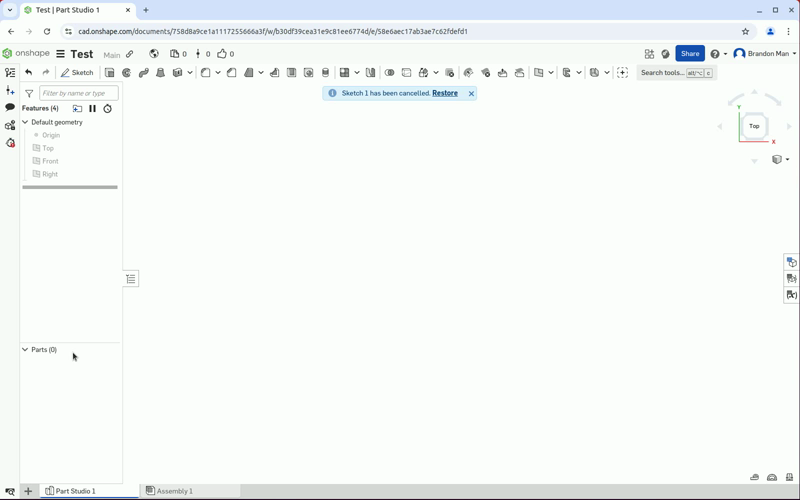
key(up)
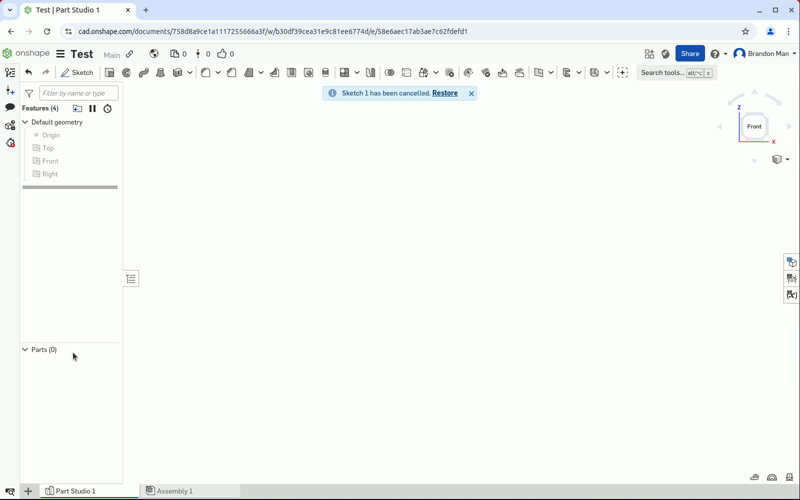
key_up(shift)
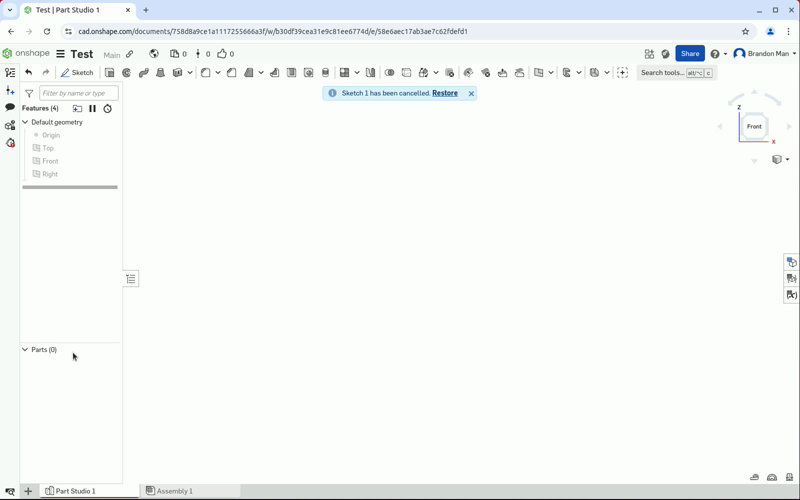
mouse_move(73, 352)
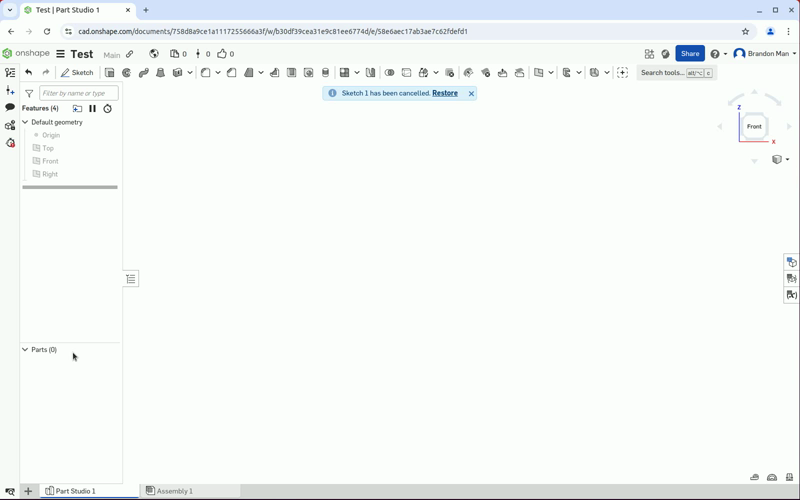
key(shift+y)
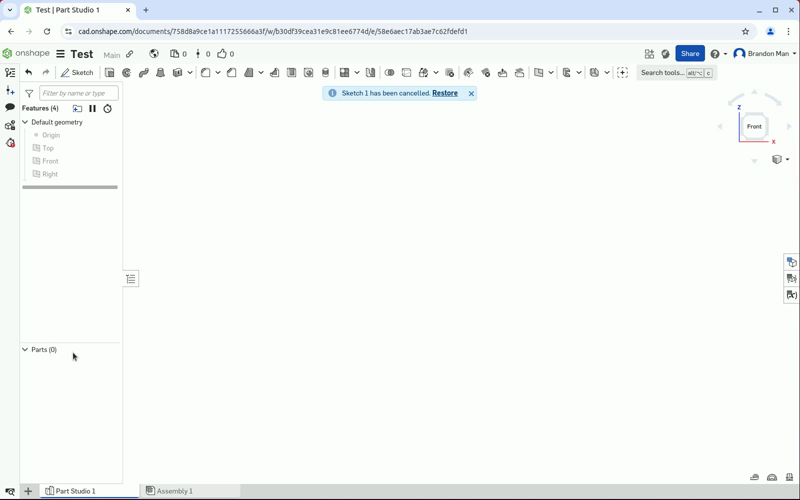
key(shift+s)
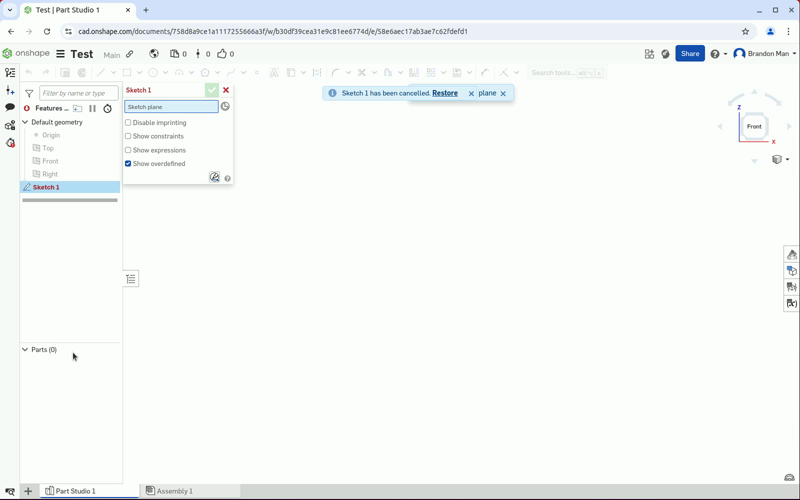
mouse_move(73, 163)
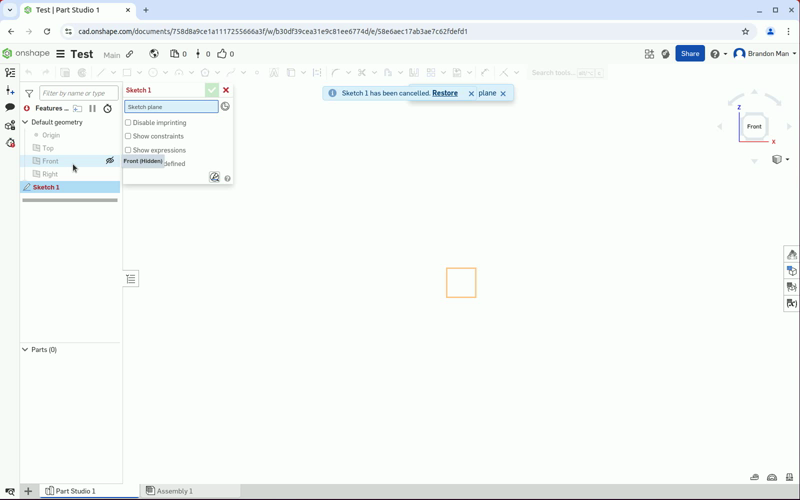
click(73, 163)
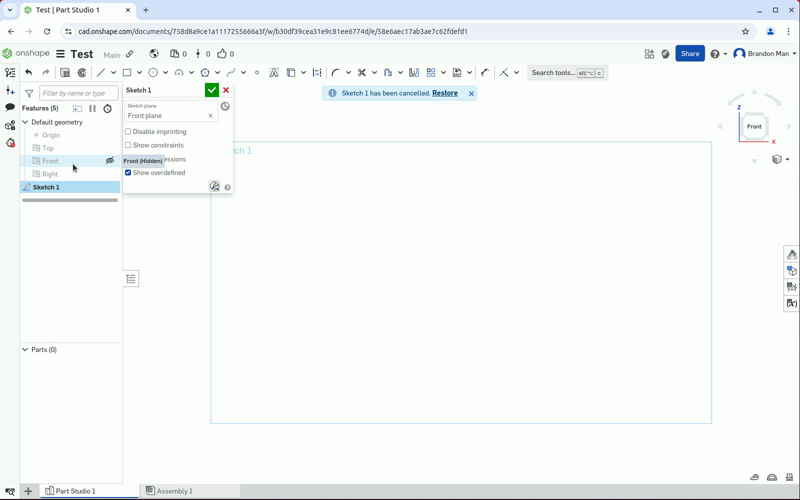
mouse_move(73, 352)
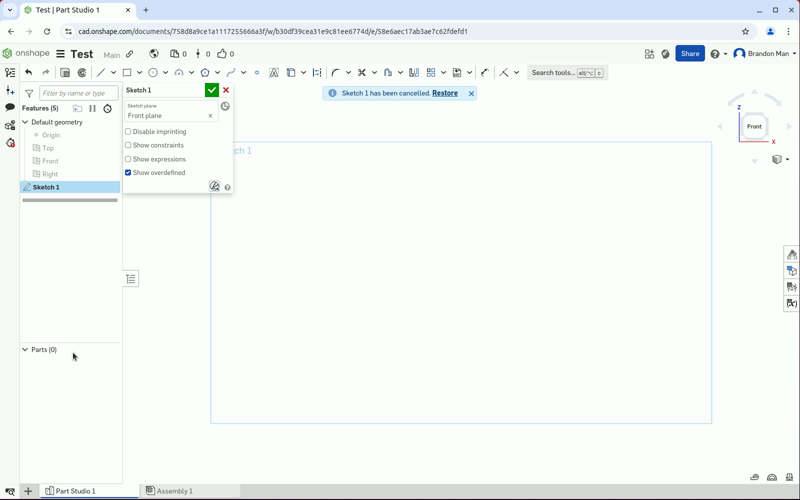
key(y)
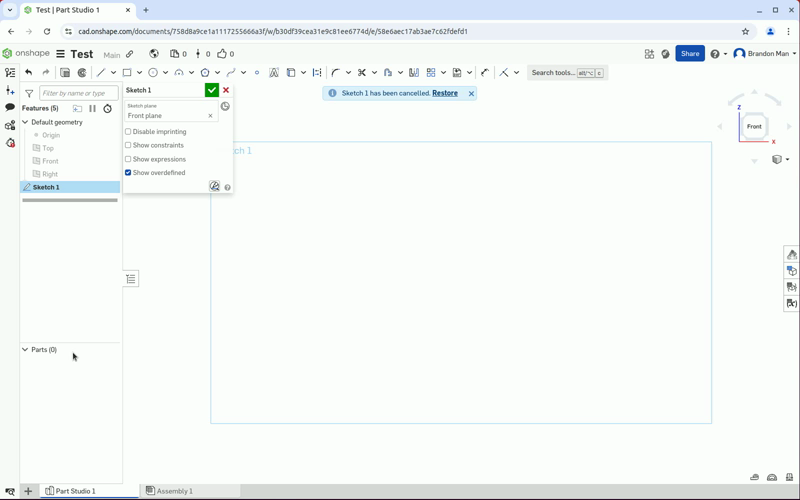
key(l)
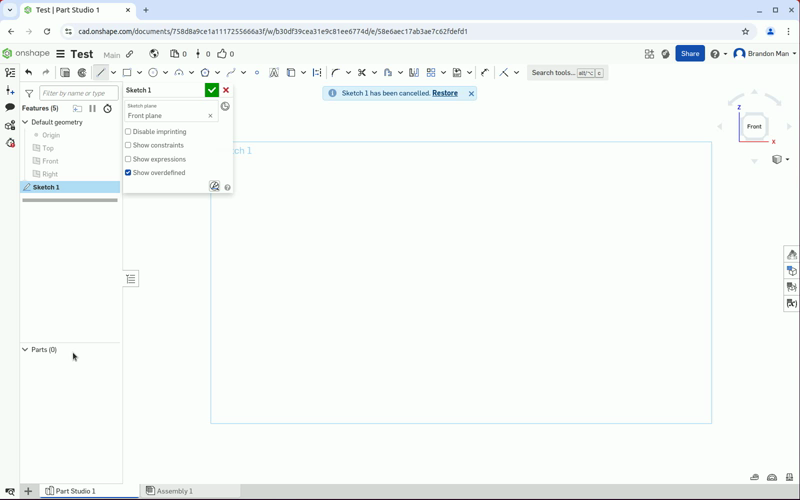
key_down(shift)
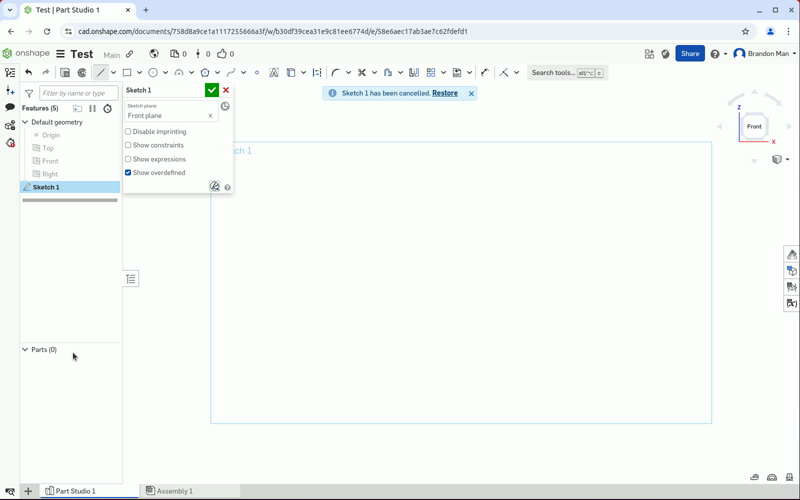
mouse_move(460, 282)
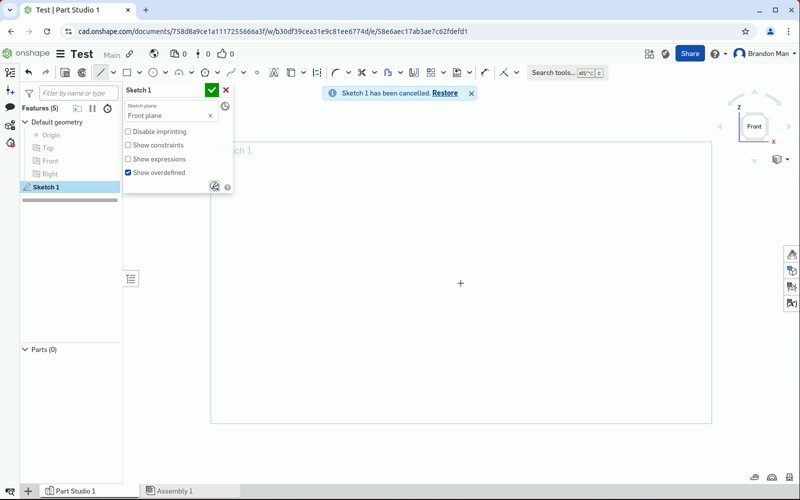
click(460, 282)
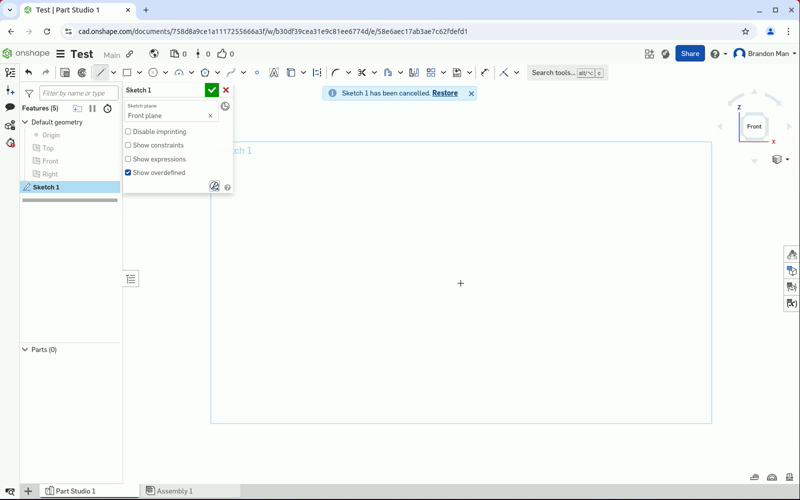
key_up(shift)
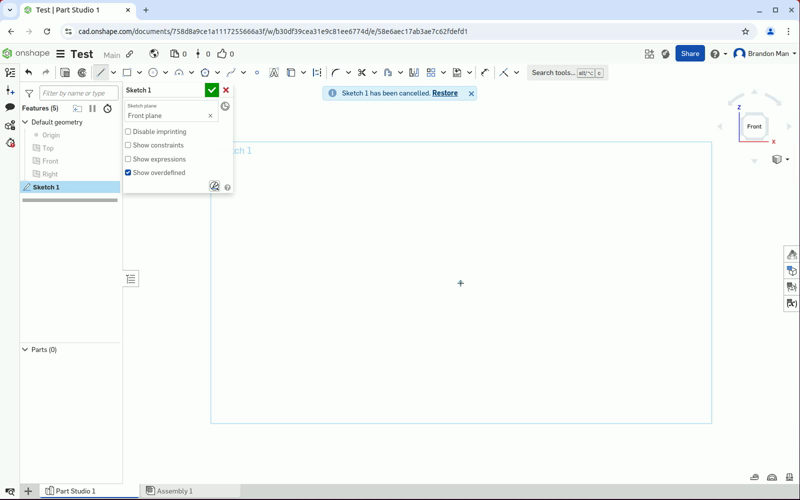
key_down(shift)
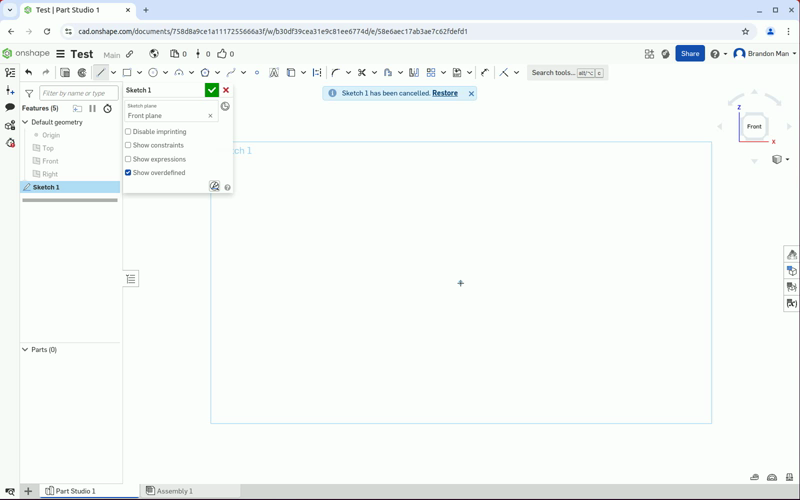
mouse_move(490, 282)
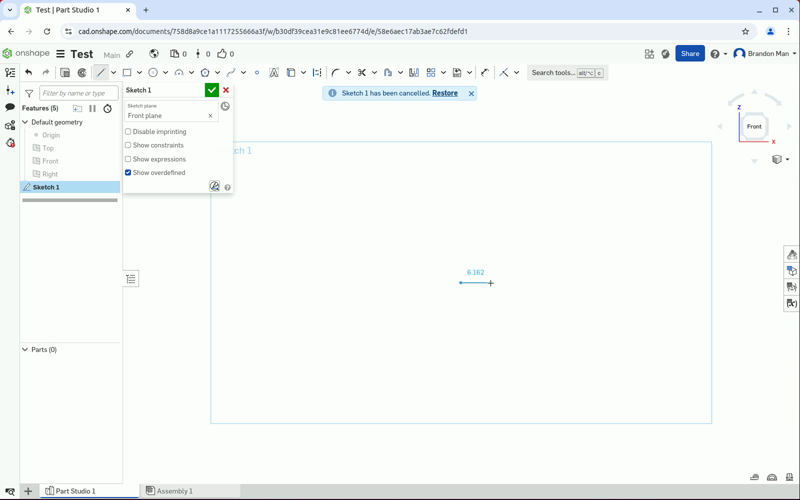
mouse_move(475, 282)
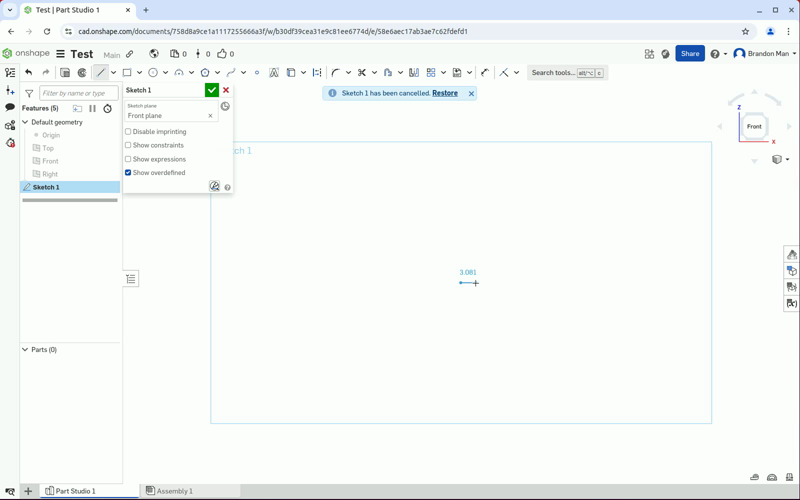
click(475, 282)
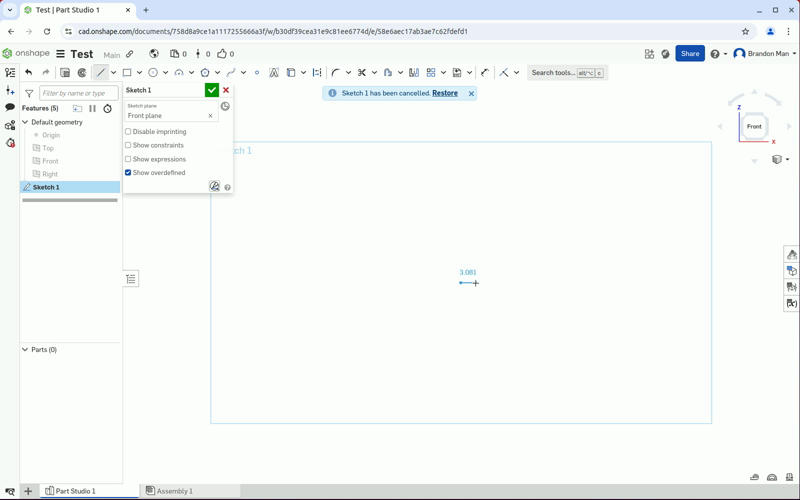
key_up(shift)
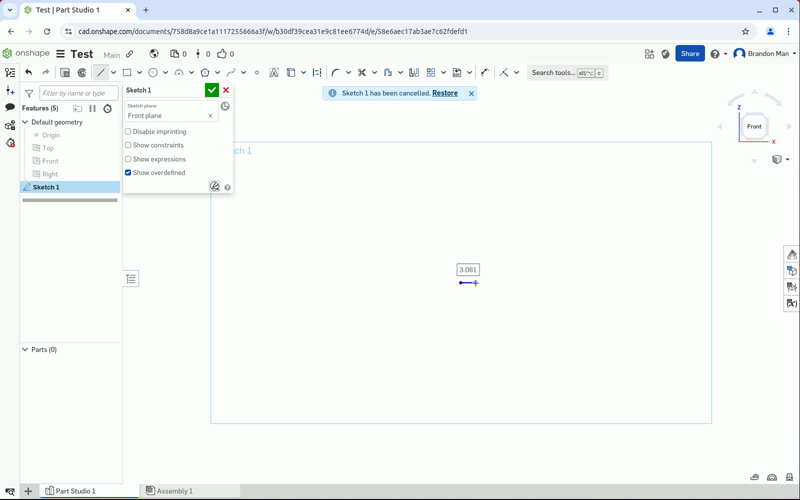
key_down(shift)
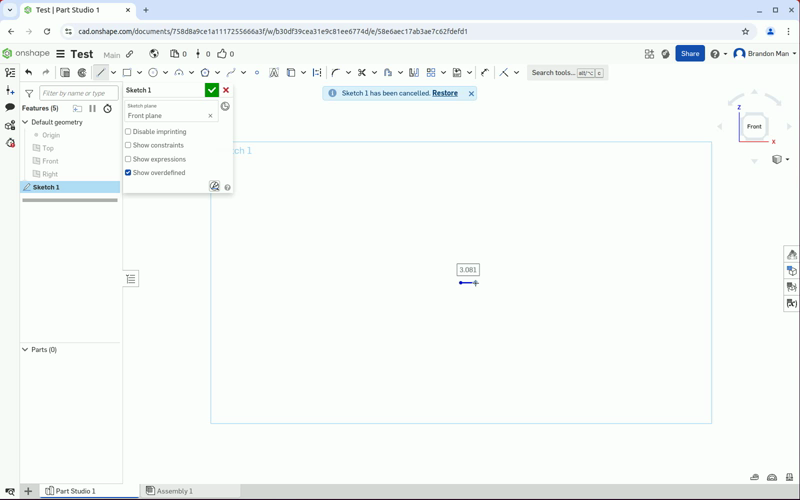
mouse_move(505, 282)
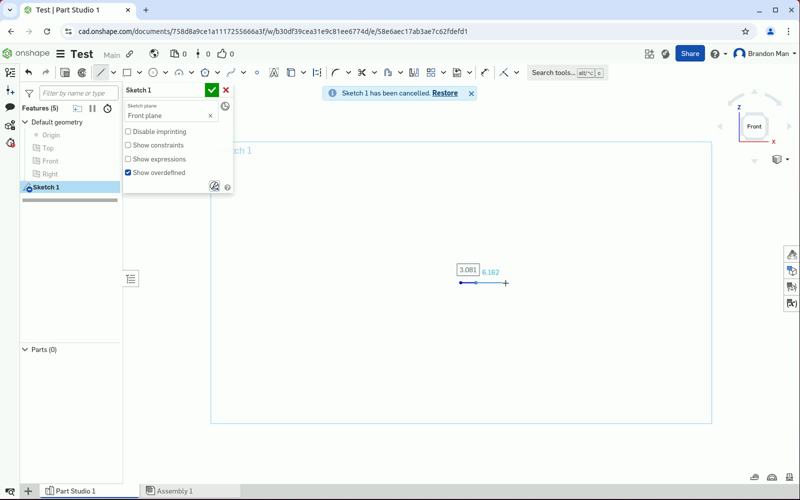
mouse_move(475, 267)
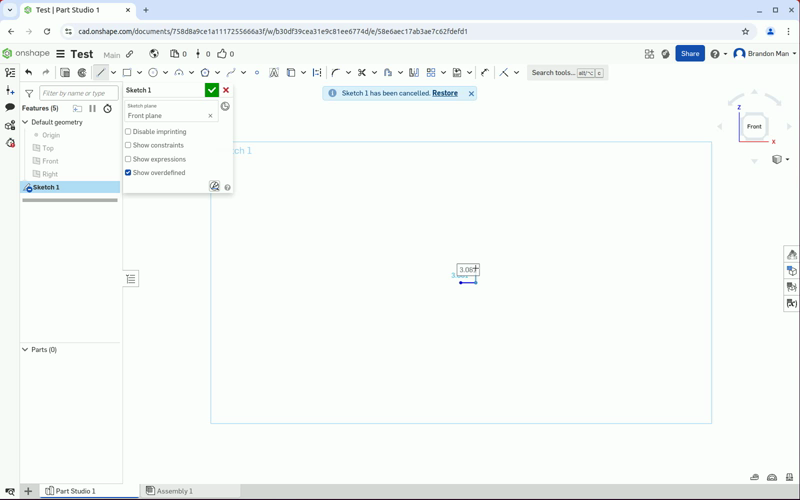
click(475, 267)
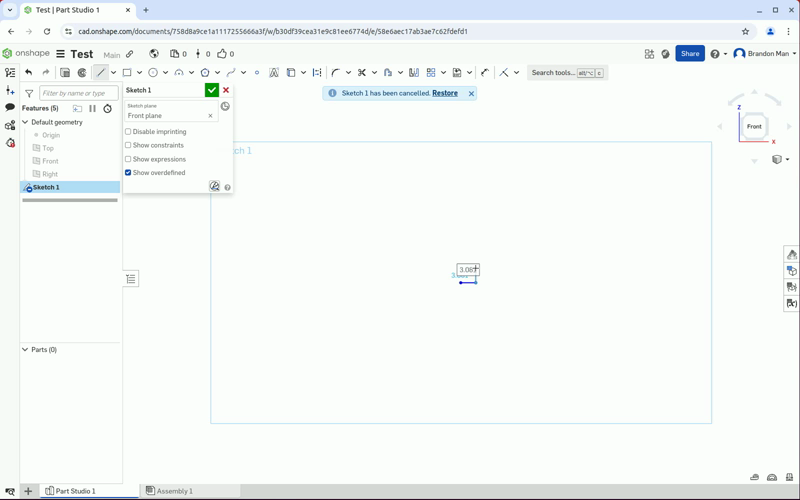
key_up(shift)
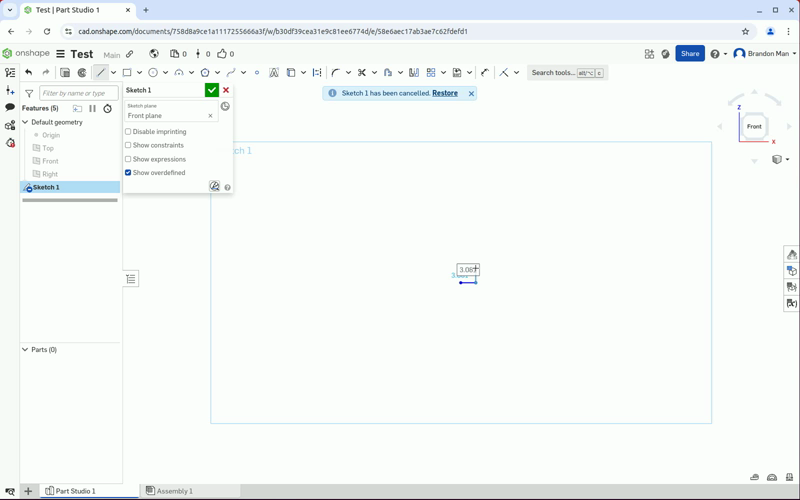
key_down(shift)
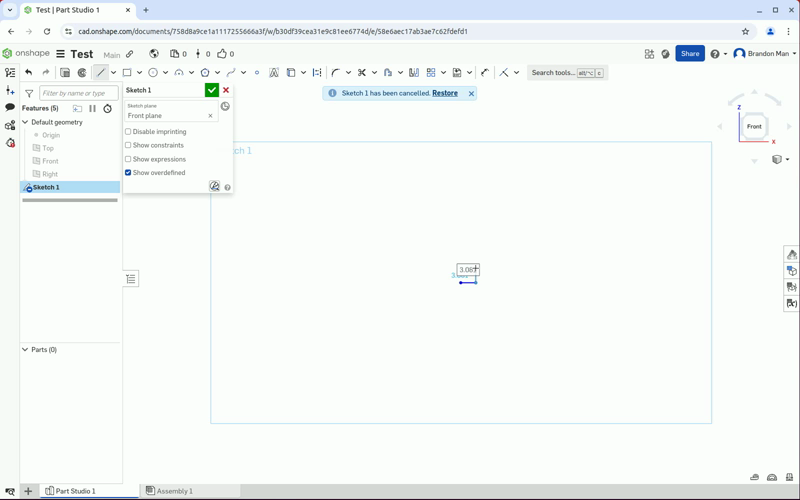
mouse_move(505, 267)
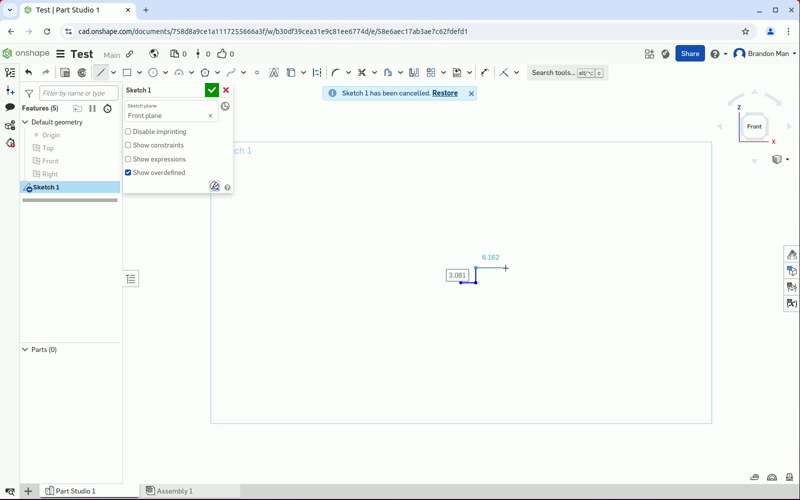
mouse_move(460, 267)
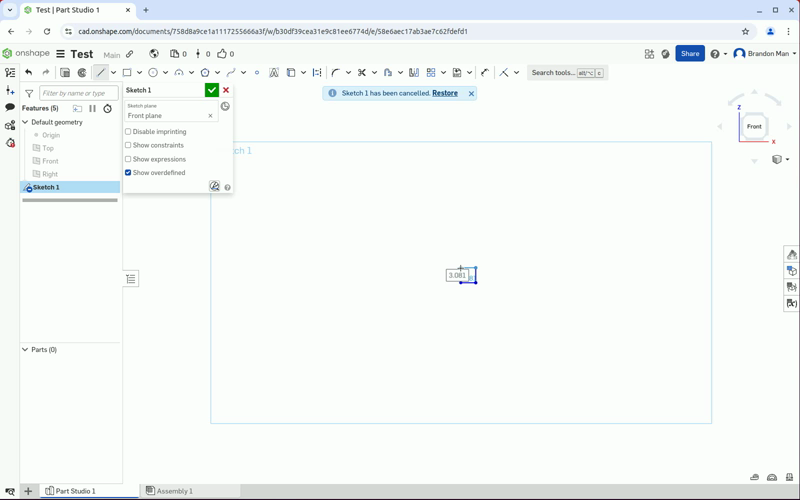
click(460, 267)
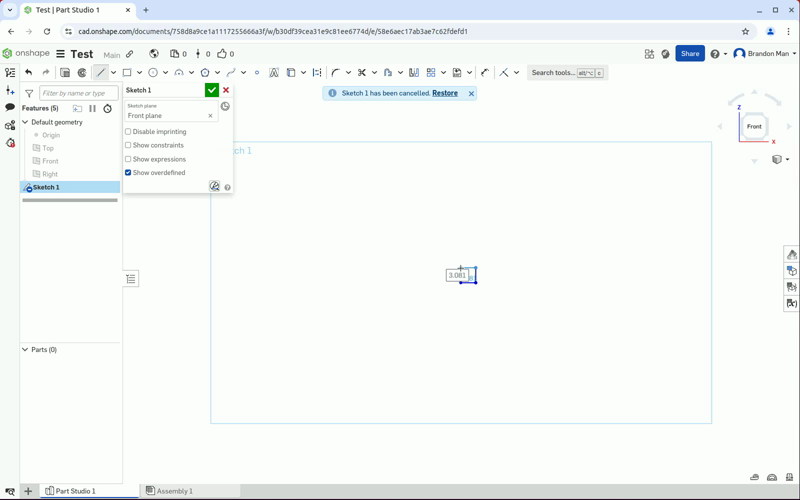
key_up(shift)
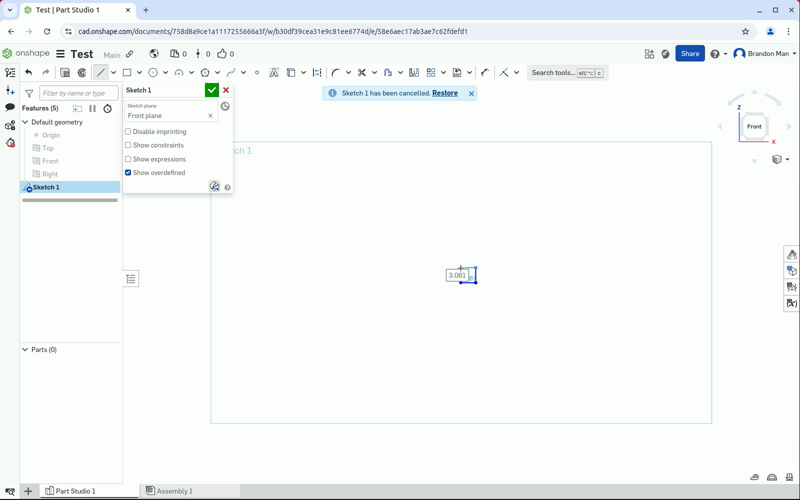
mouse_move(490, 267)
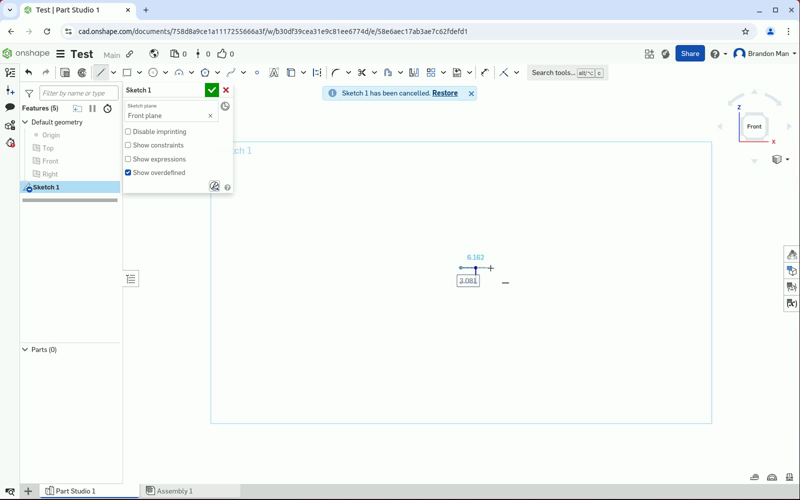
key_down(shift)
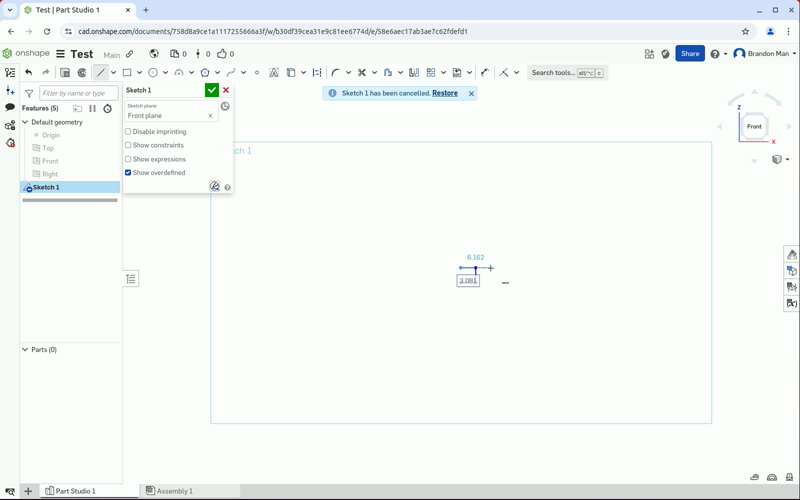
mouse_move(460, 282)
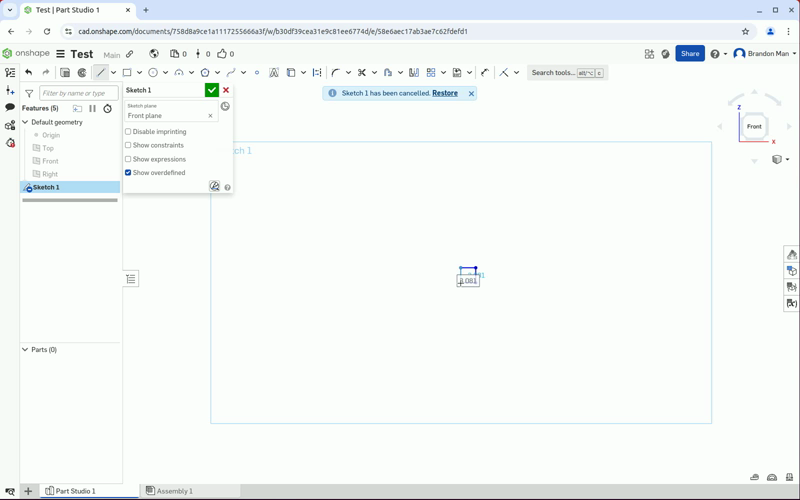
key_up(shift)
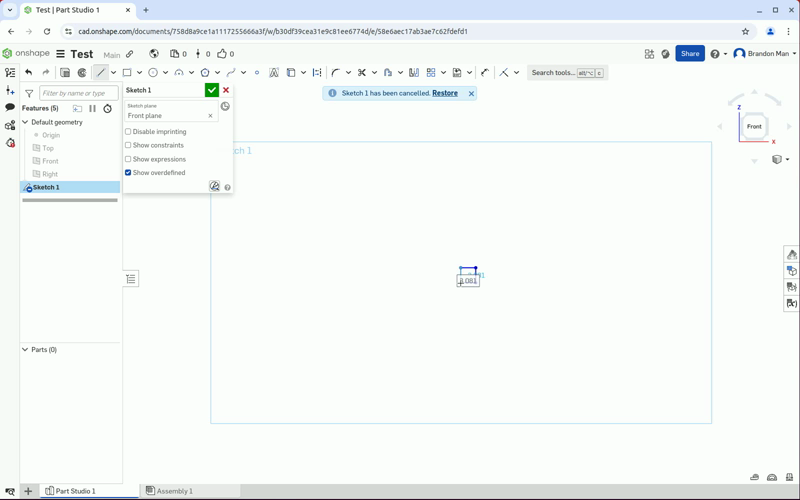
click(460, 282)
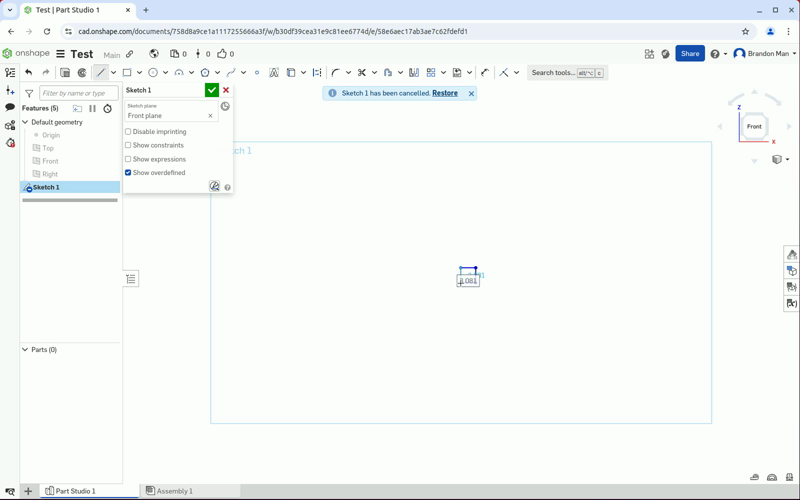
key(esc)
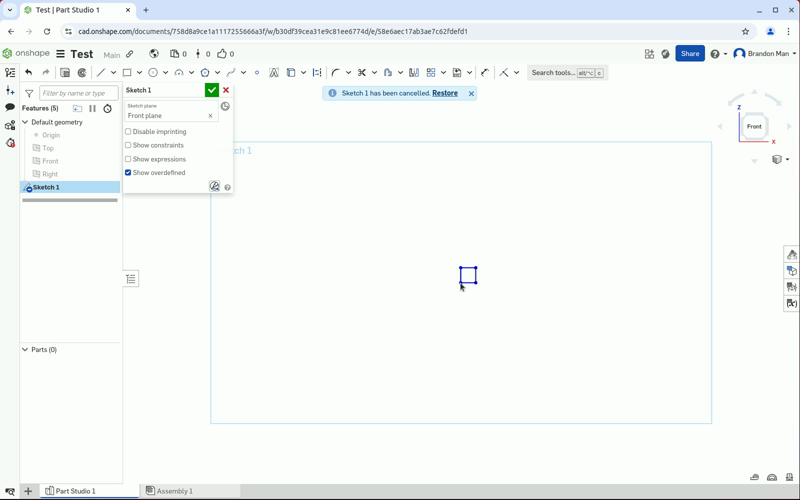
mouse_move(474, 276)
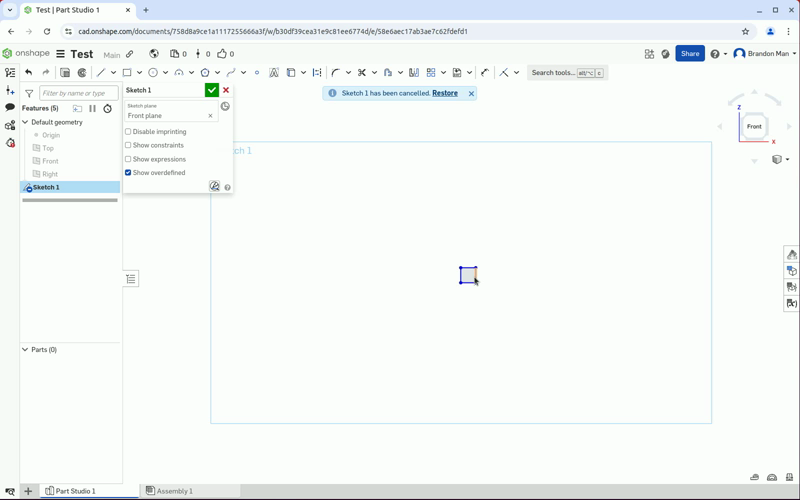
scroll(6)
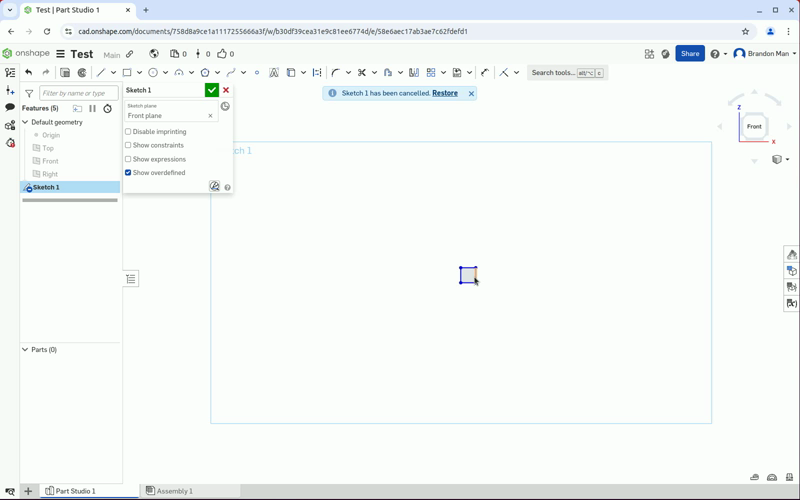
scroll(6)
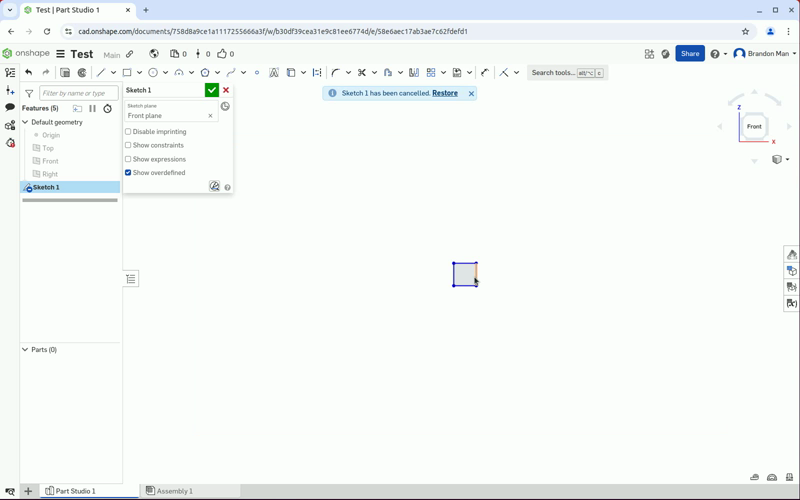
scroll(6)
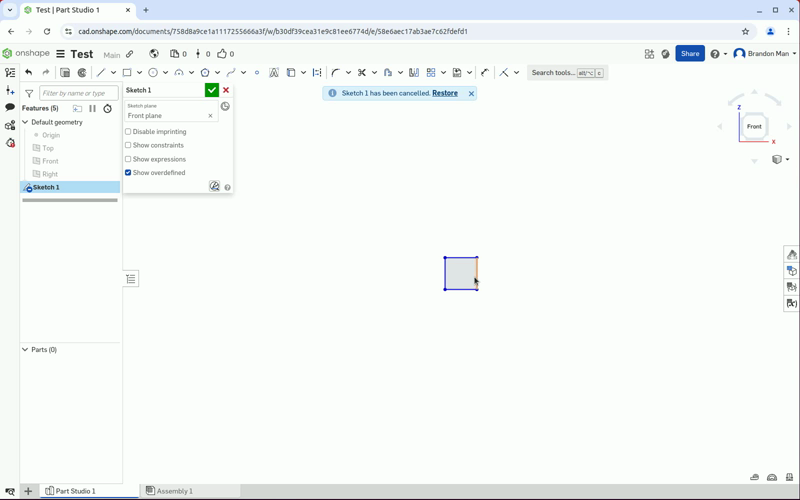
scroll(6)
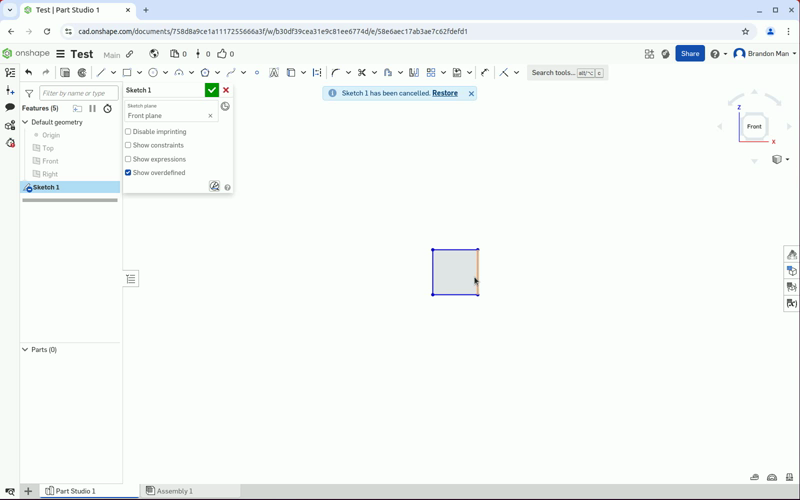
scroll(6)
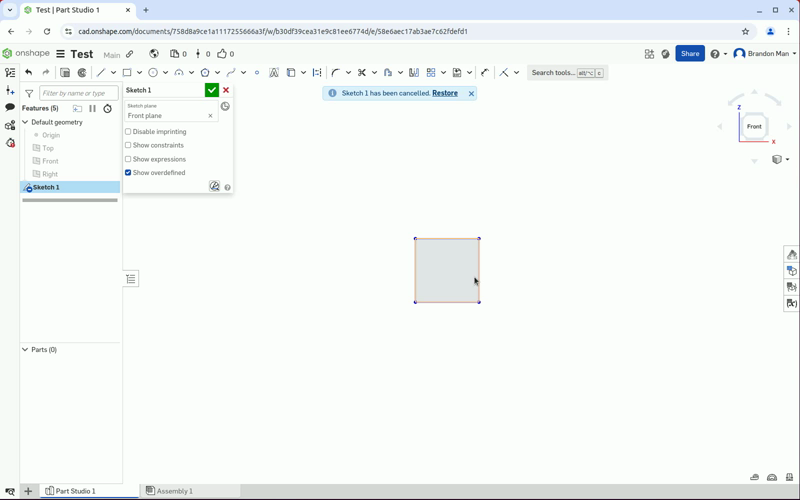
scroll(6)
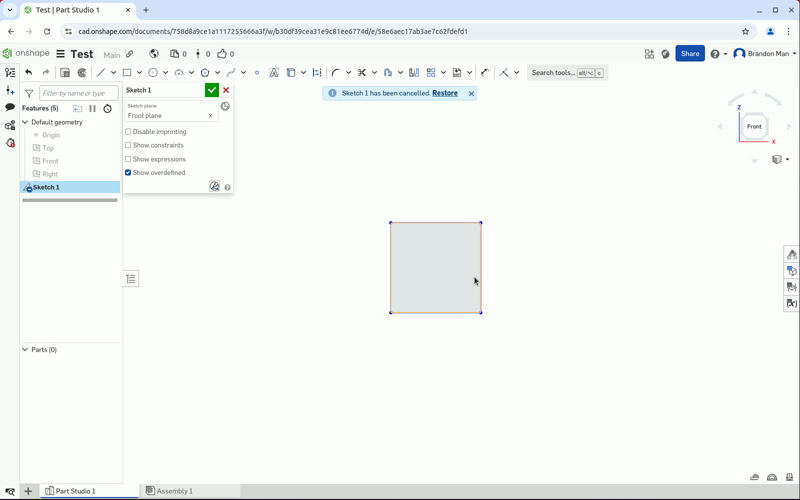
scroll(6)
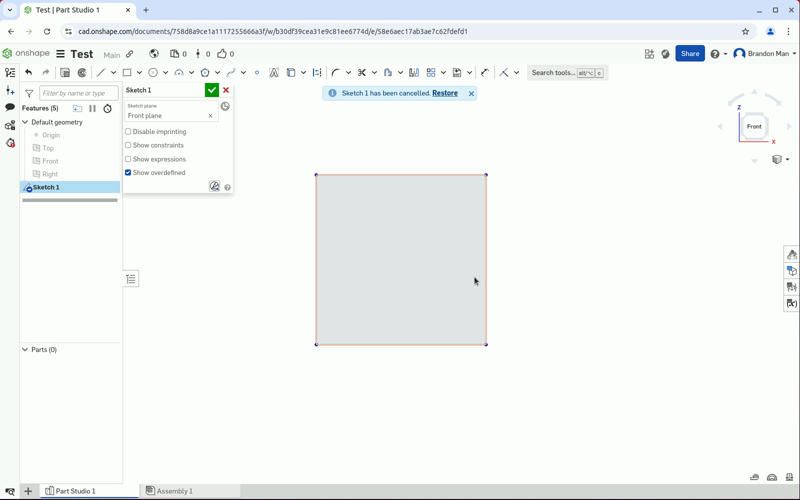
click(474, 276)
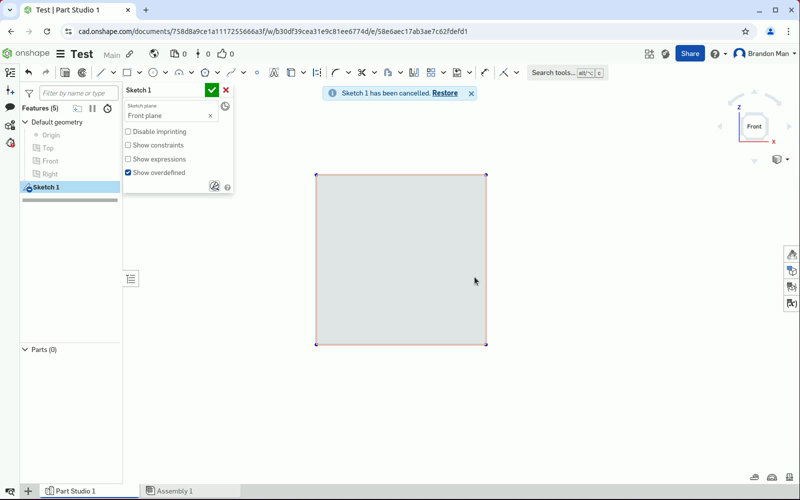
scroll(-6)
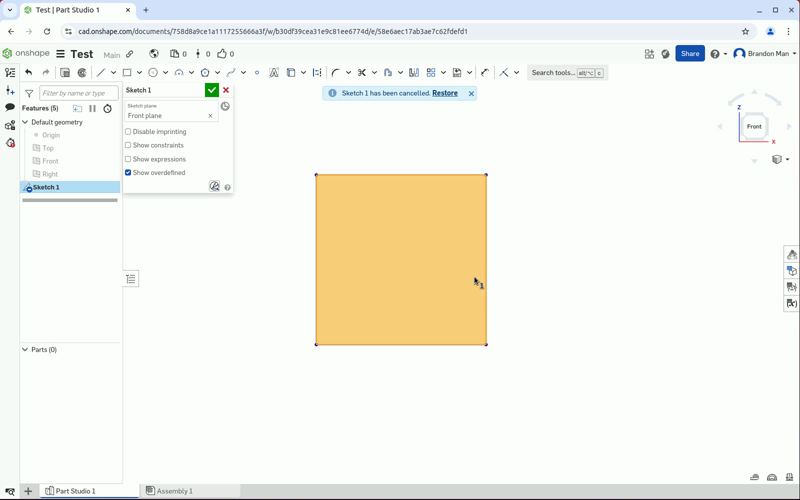
scroll(-6)
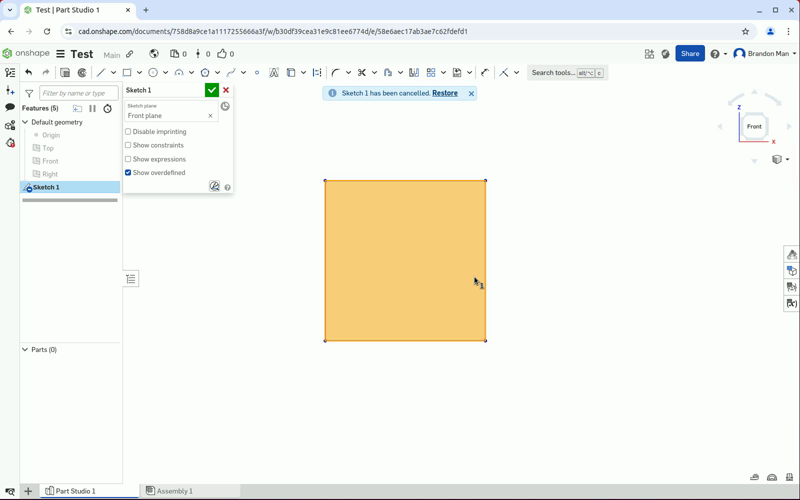
scroll(-6)
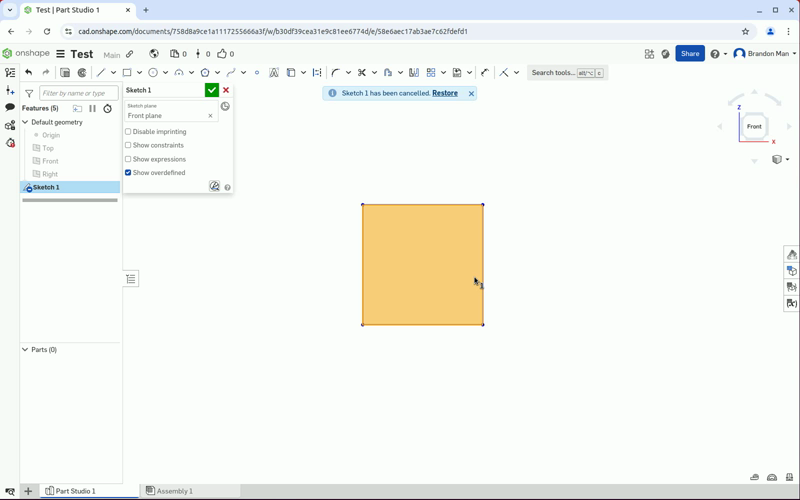
scroll(-6)
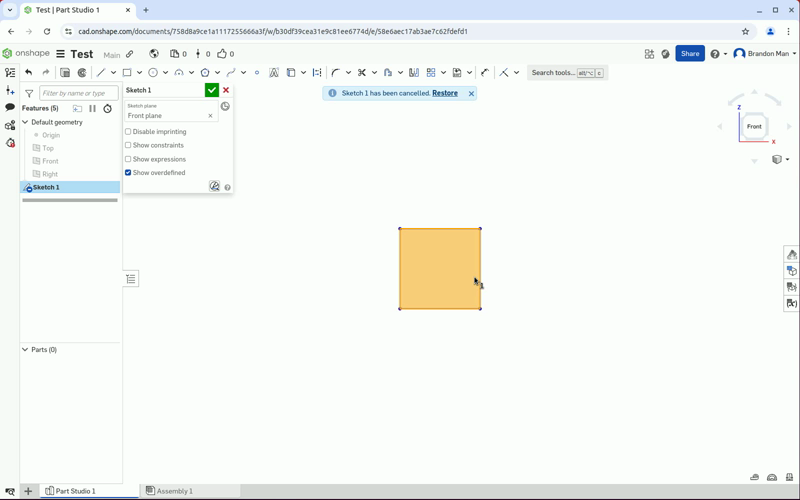
scroll(-6)
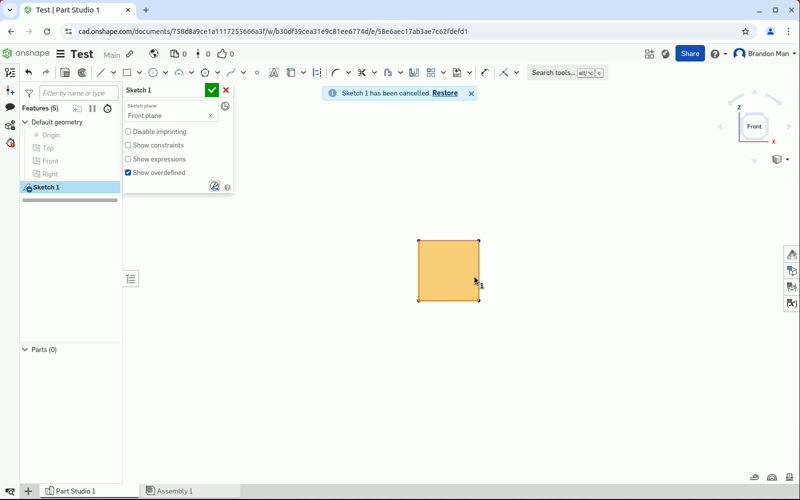
scroll(-6)
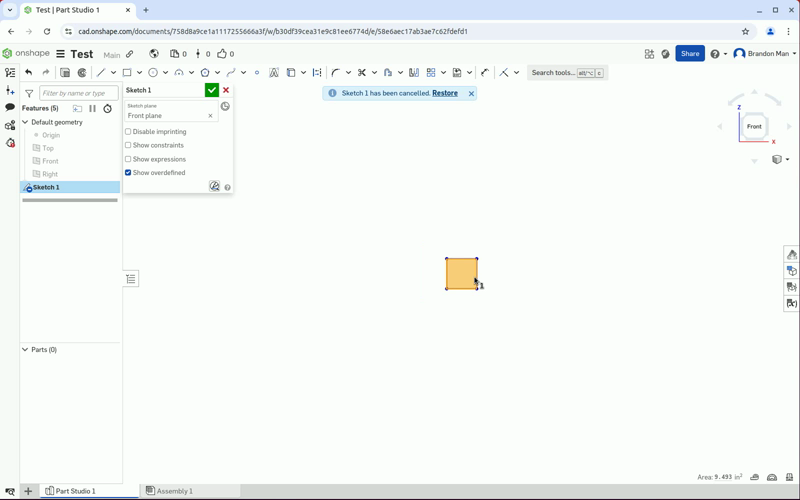
scroll(-6)
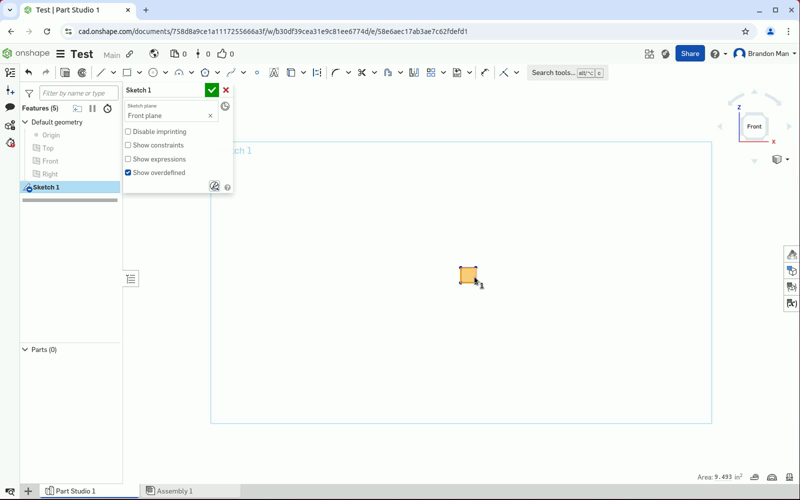
mouse_move(73, 352)
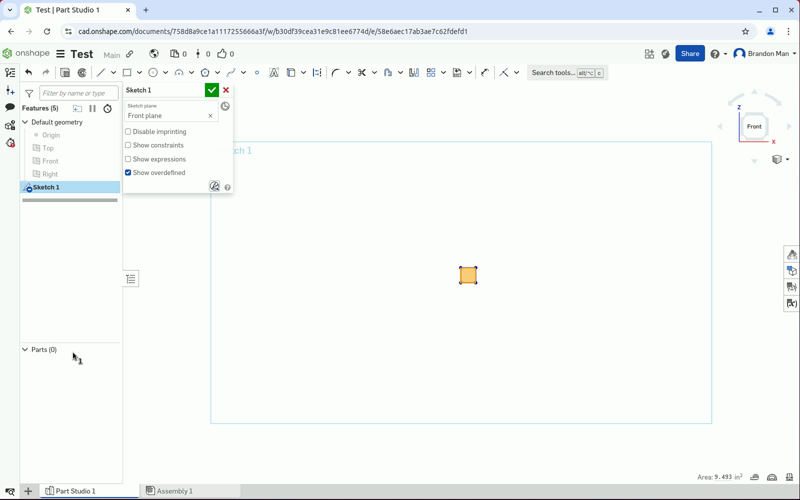
key(shift+y)
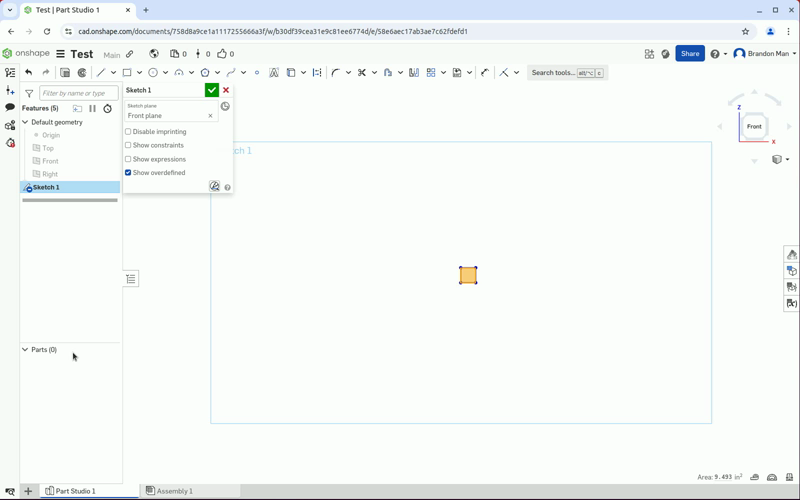
key(shift+e)
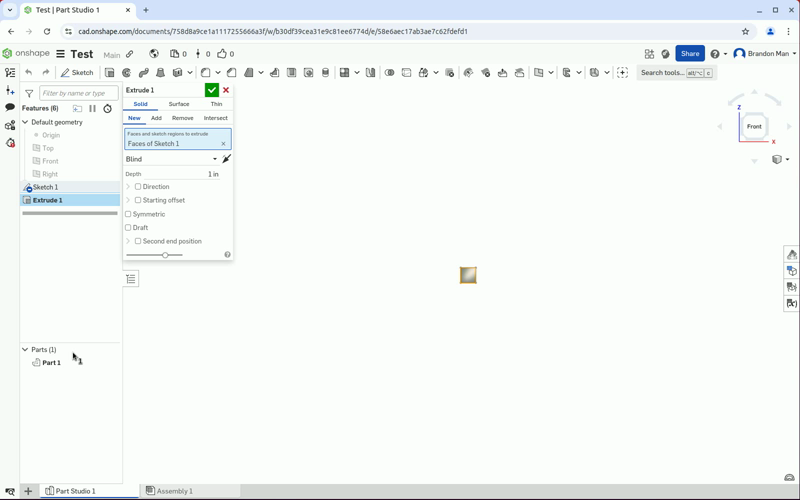
mouse_move(143, 106)
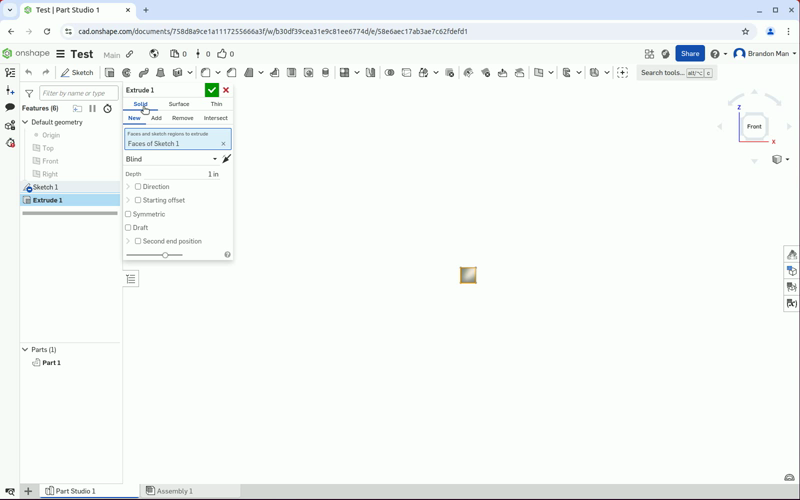
click(143, 106)
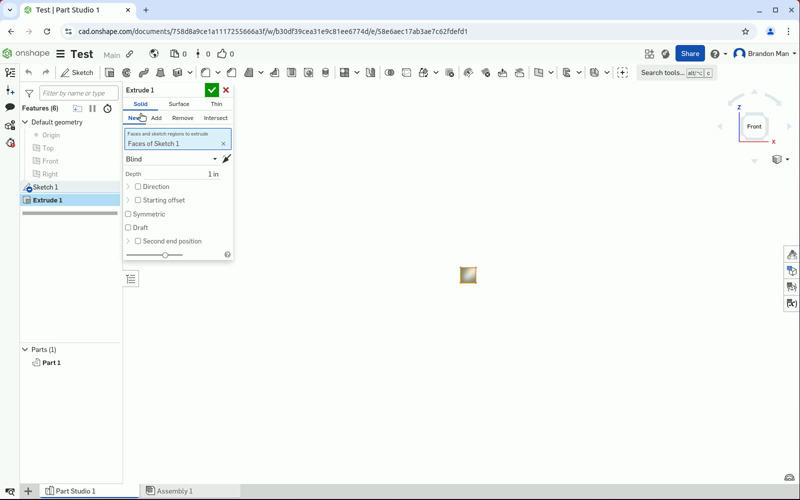
mouse_move(137, 120)
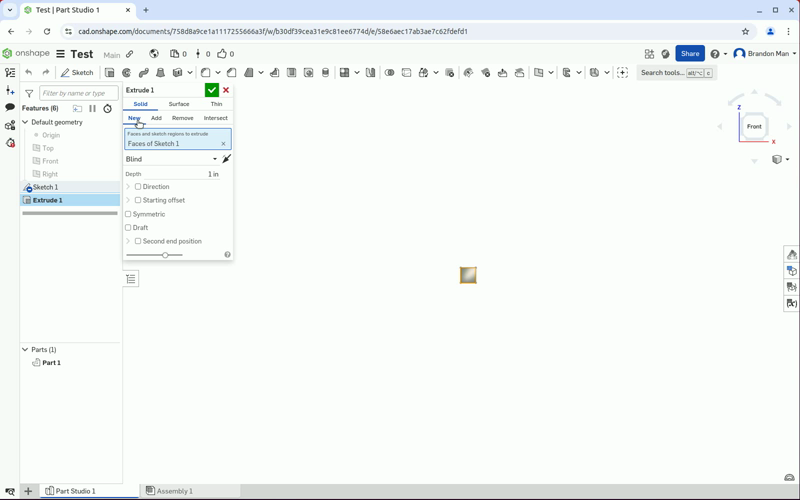
click(137, 120)
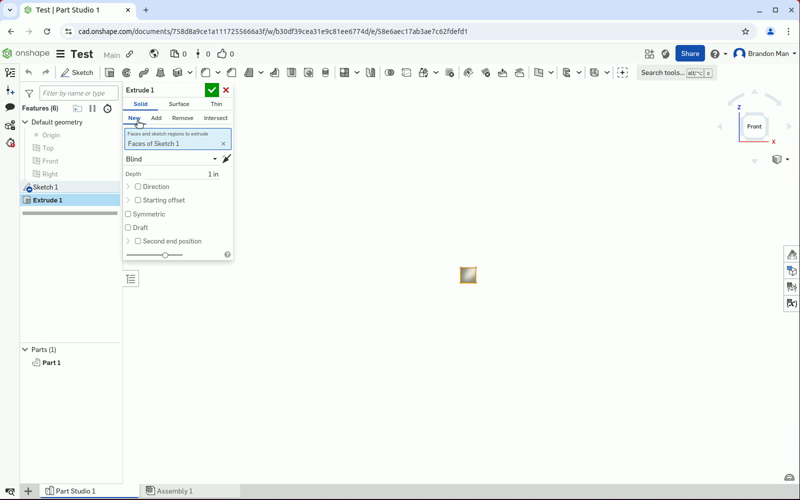
key(tab, 4)
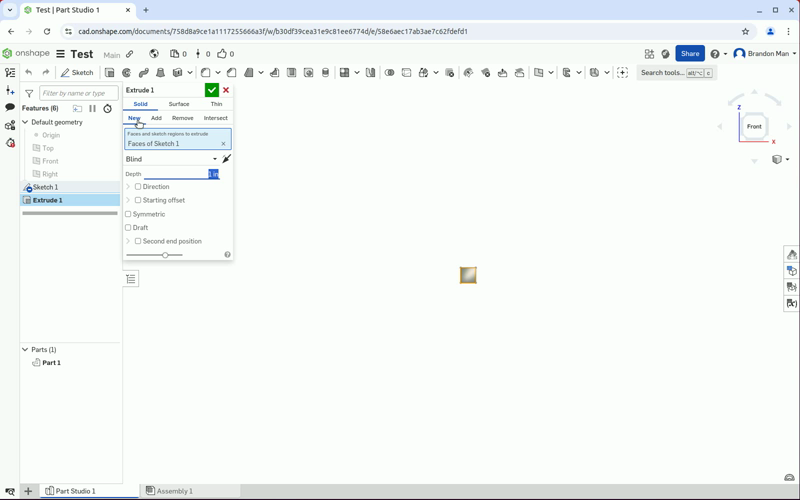
text(23.108)
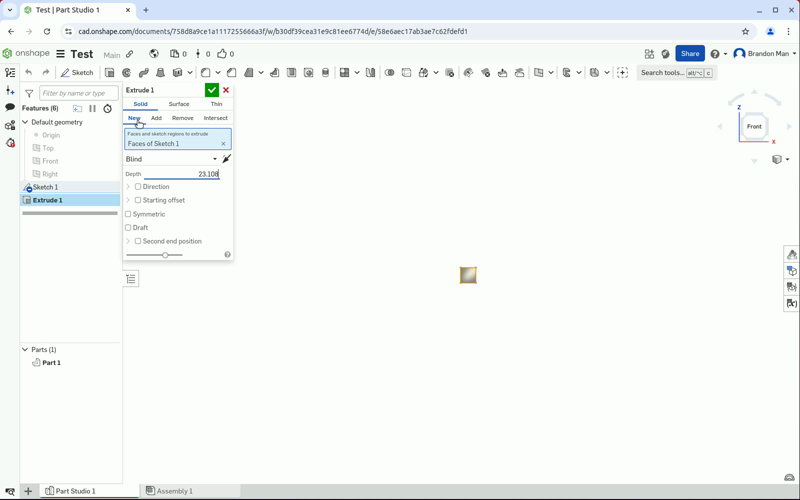
key(enter)
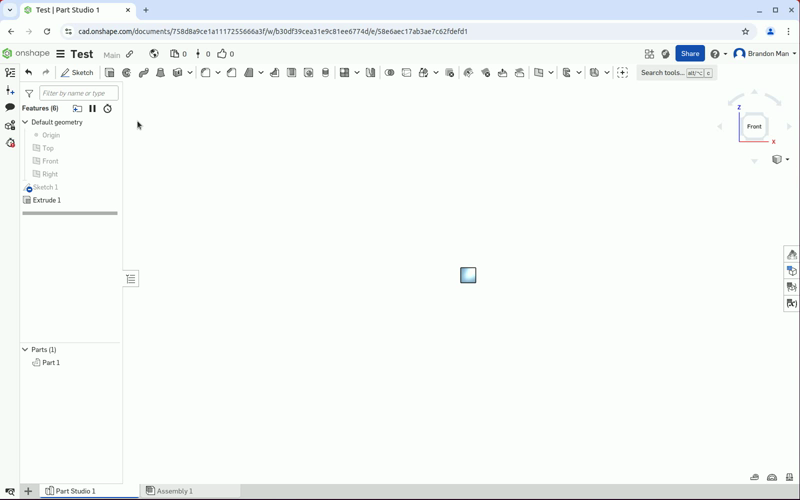
key(shift+h)
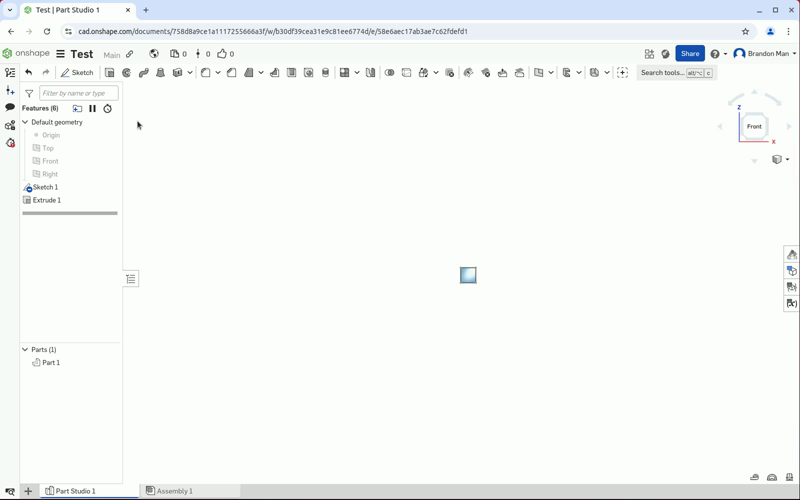
key(shift+h)
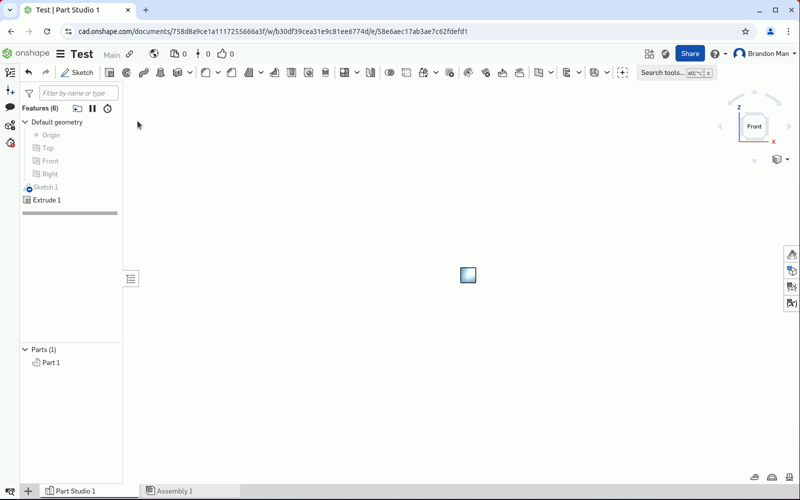
mouse_move(73, 189)
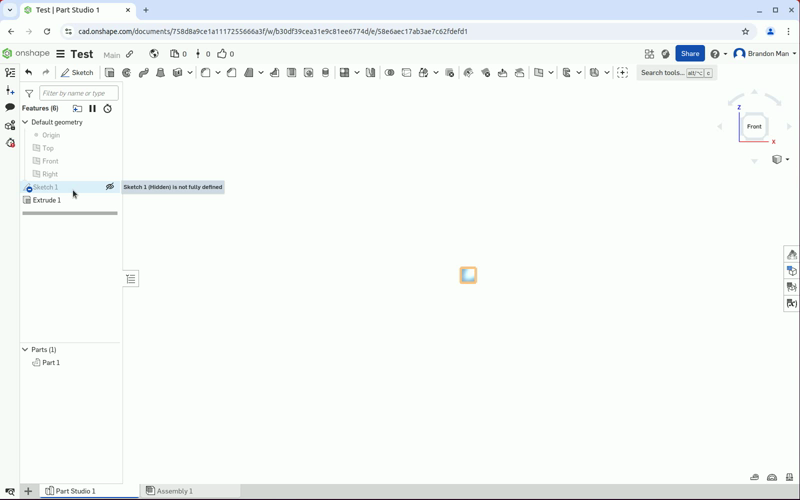
click(73, 189)
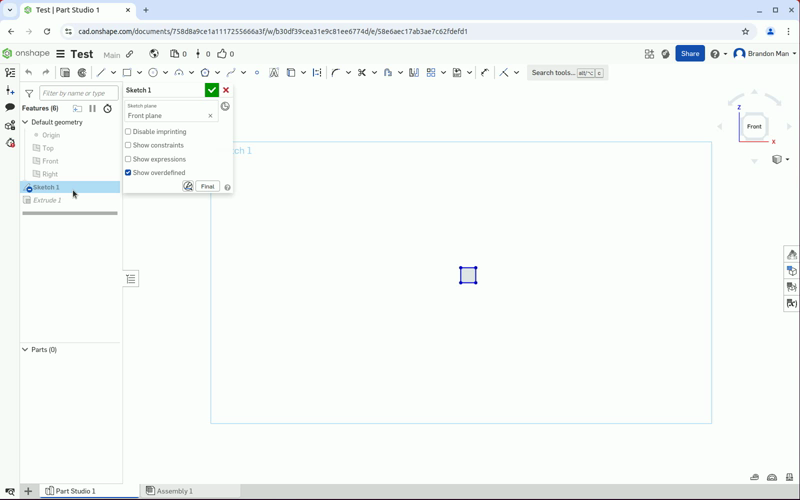
mouse_move(229, 92)
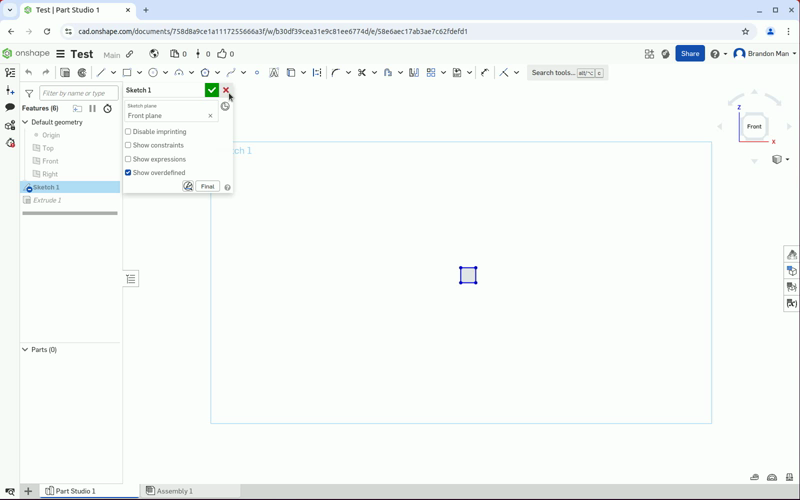
click(229, 92)
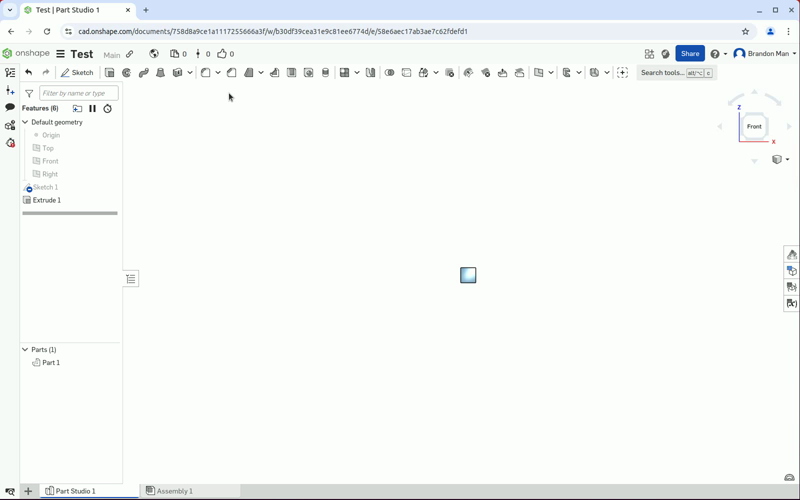
mouse_move(73, 352)
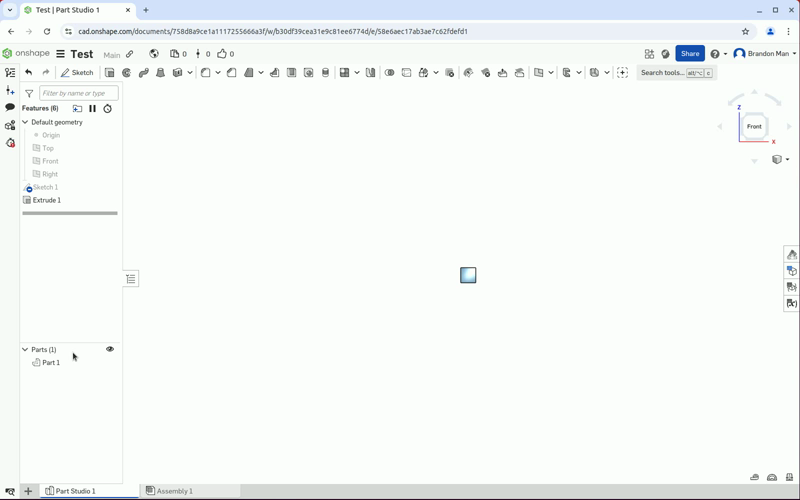
key(y)
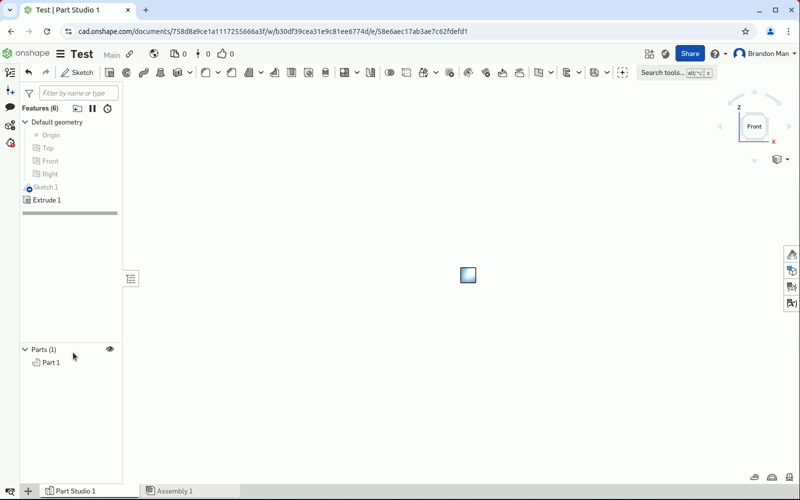
key(shift+p)
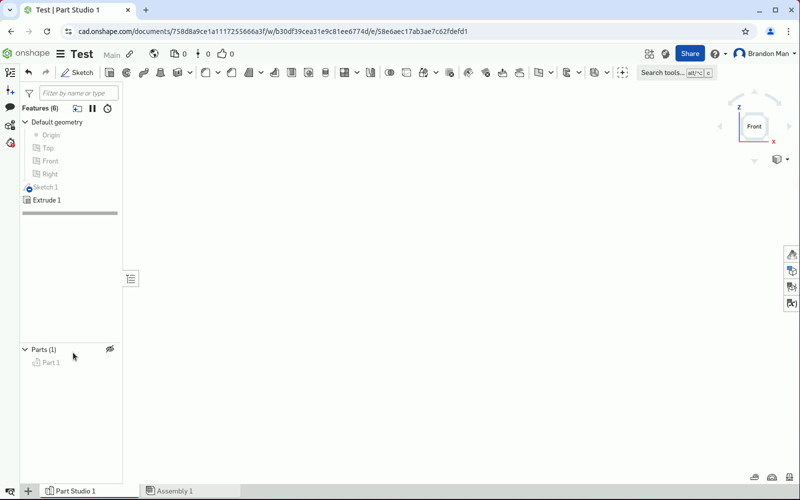
key(space)
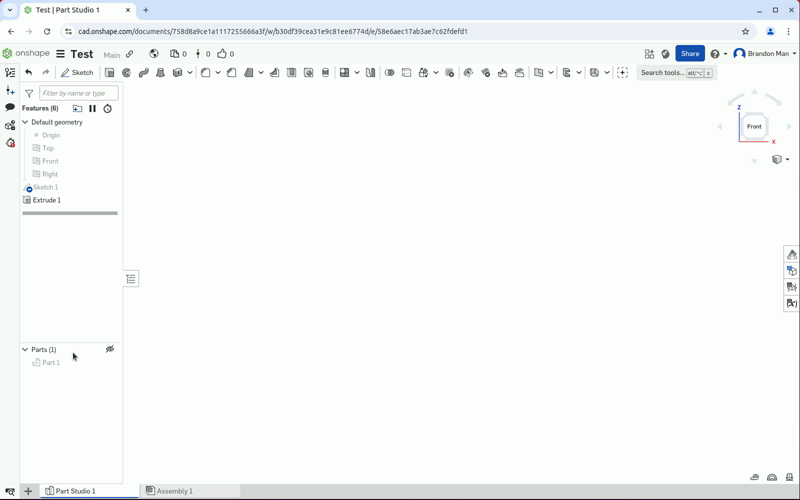
key_down(shift)
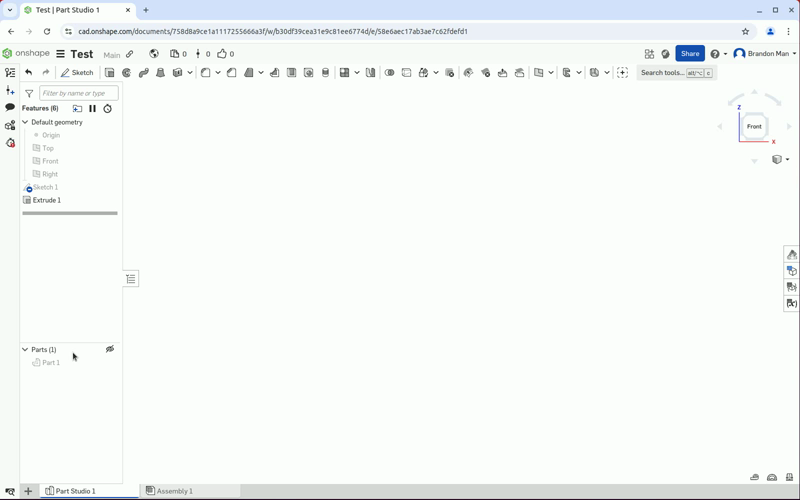
key(left)
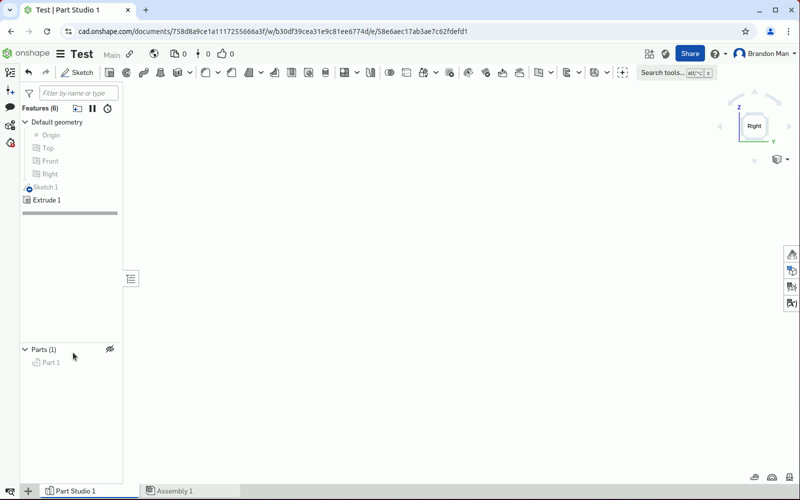
key_up(shift)
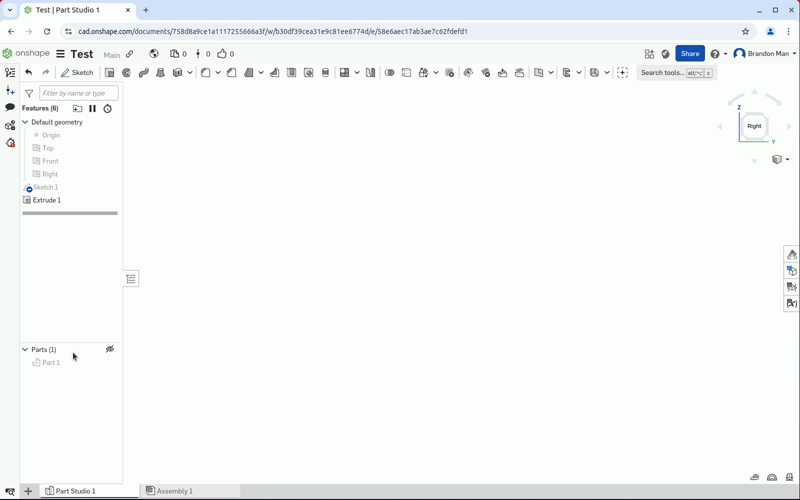
mouse_move(73, 352)
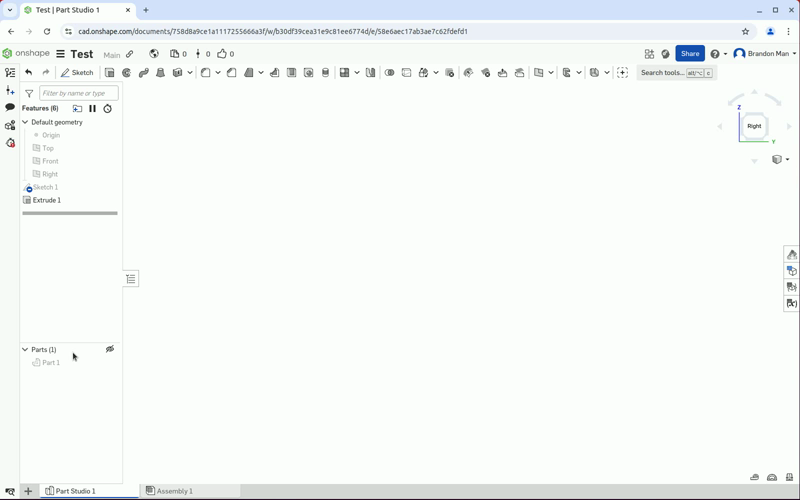
key(shift+y)
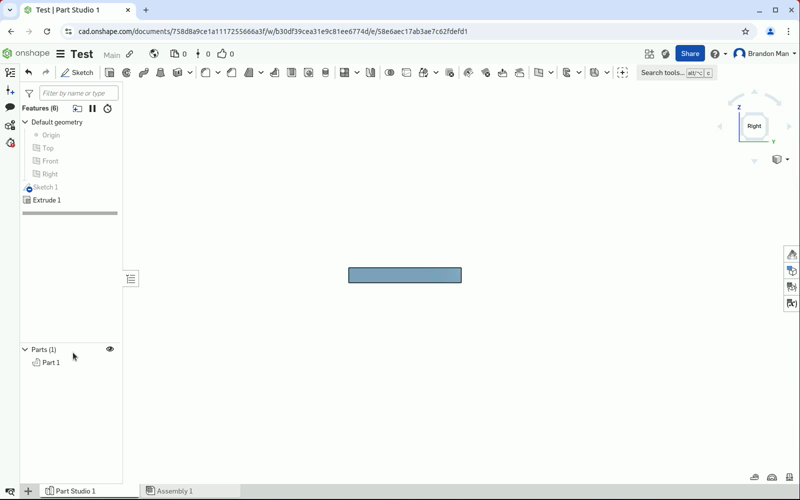
mouse_move(541, 75)
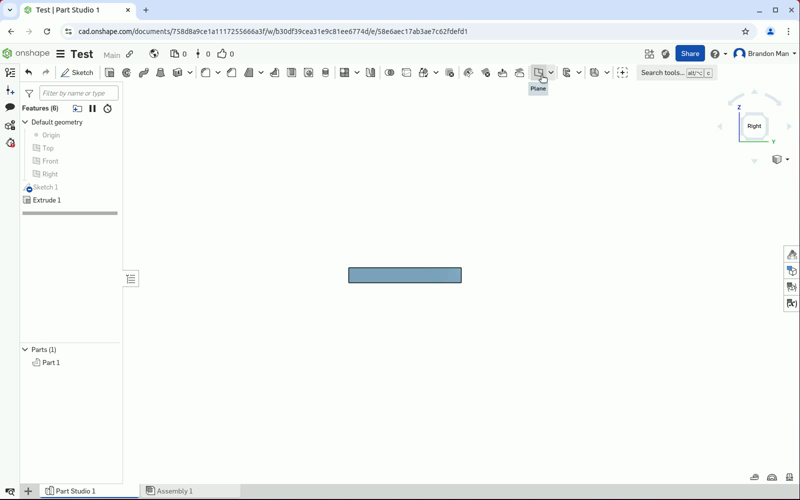
click(541, 75)
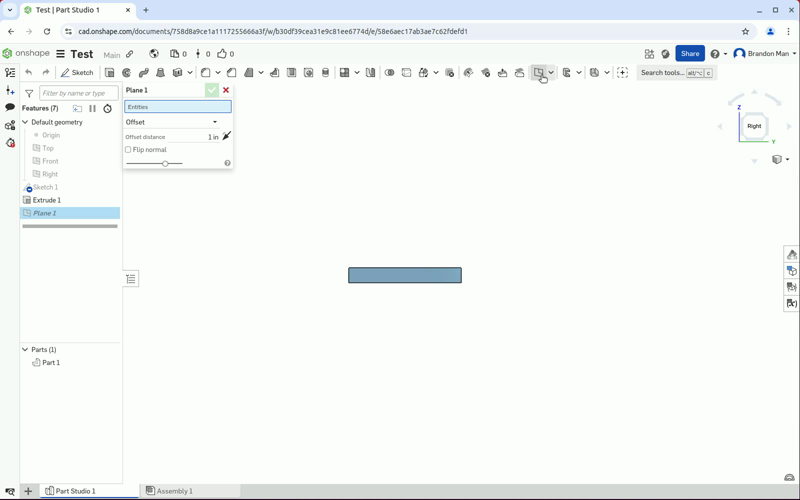
mouse_move(73, 176)
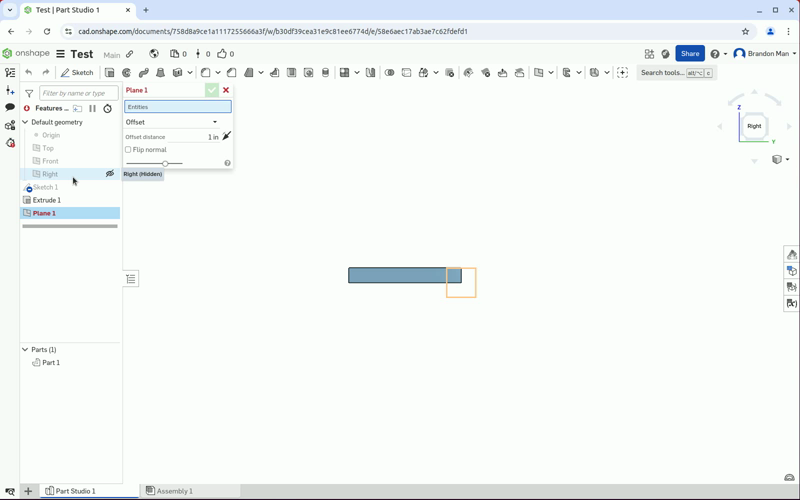
click(73, 176)
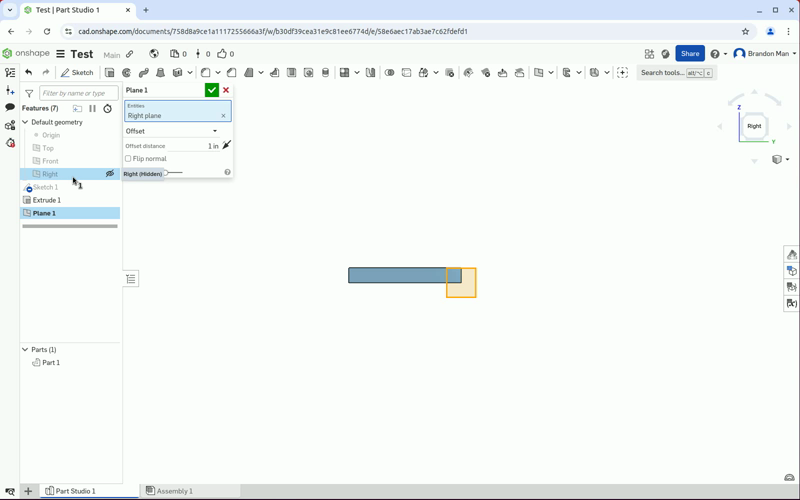
key(tab, 2)
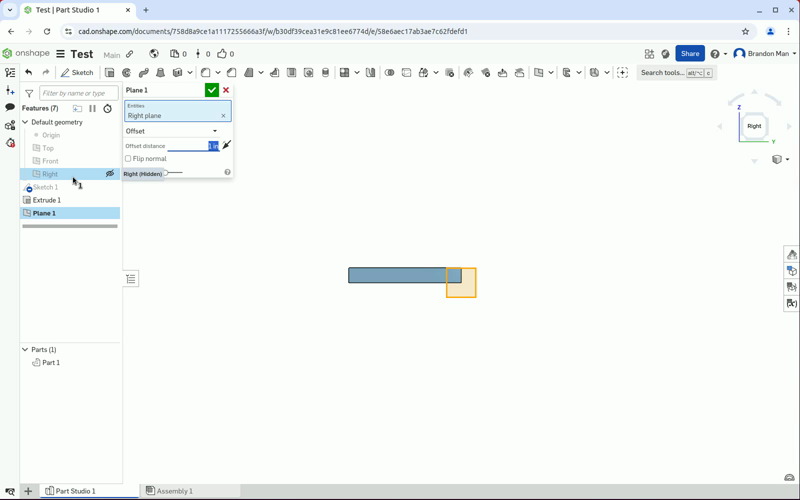
text(2.896)
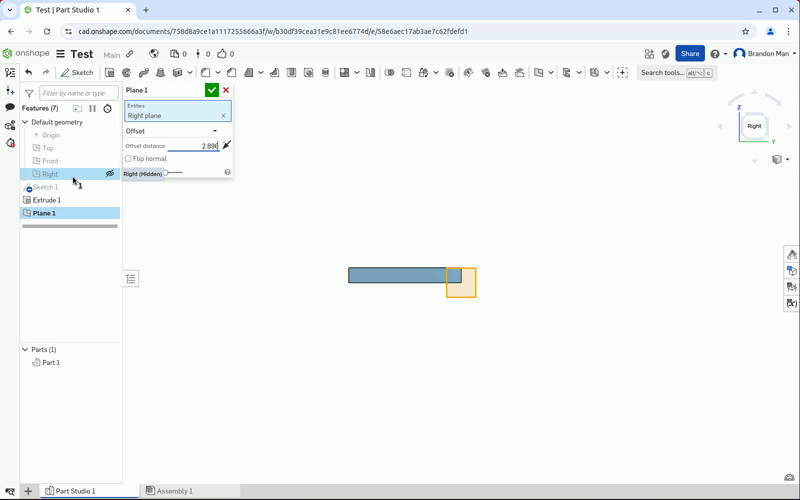
key(enter, 2)
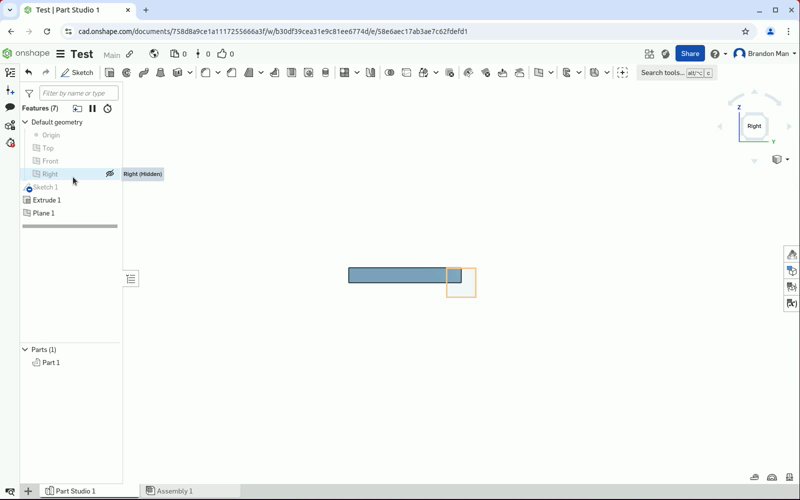
key(shift+s)
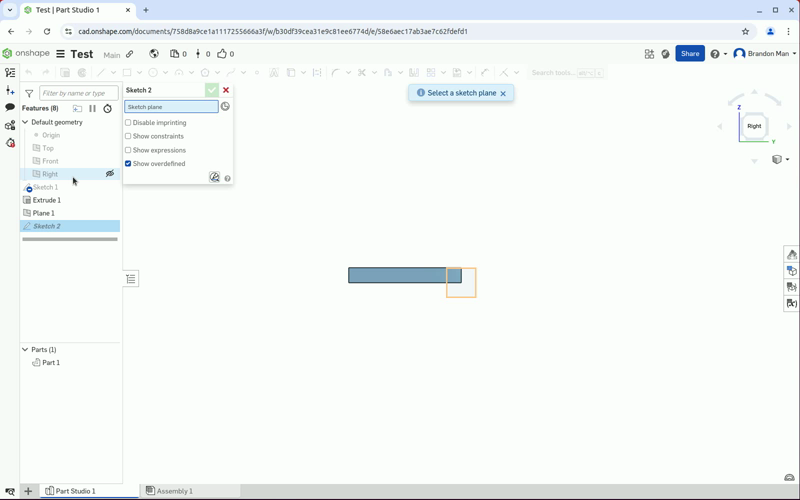
mouse_move(73, 215)
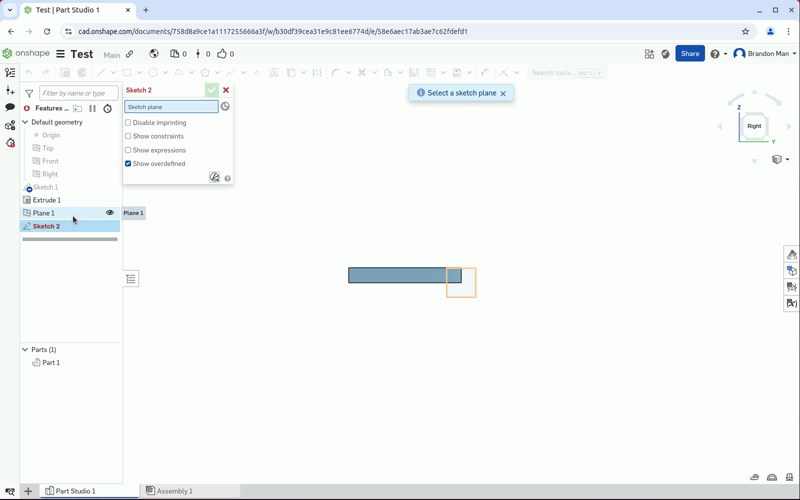
click(73, 215)
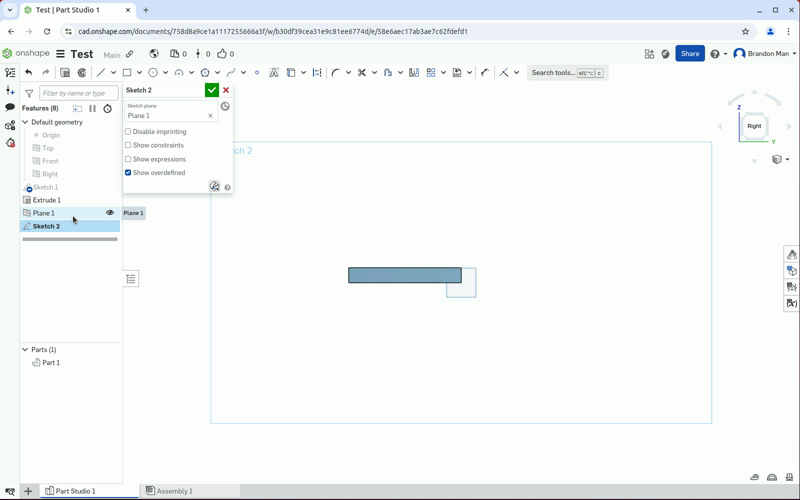
mouse_move(73, 352)
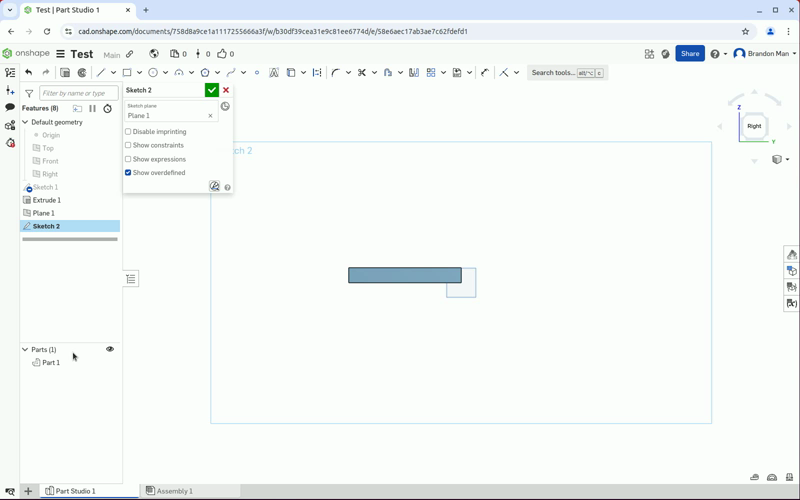
key(y)
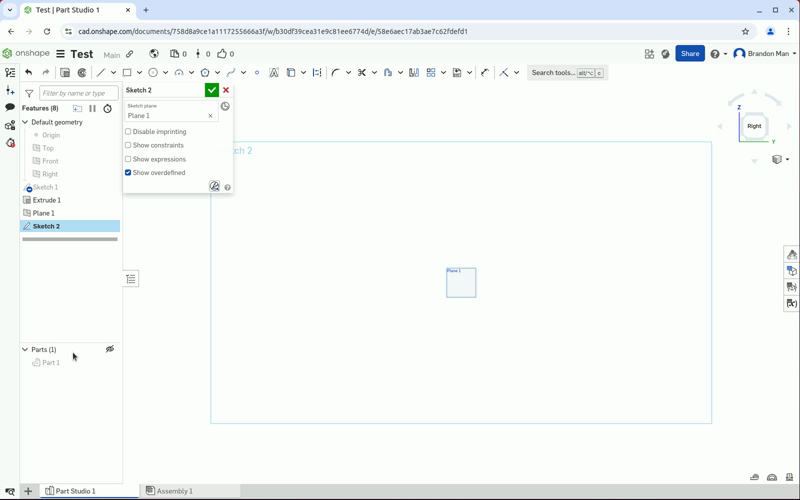
key(c)
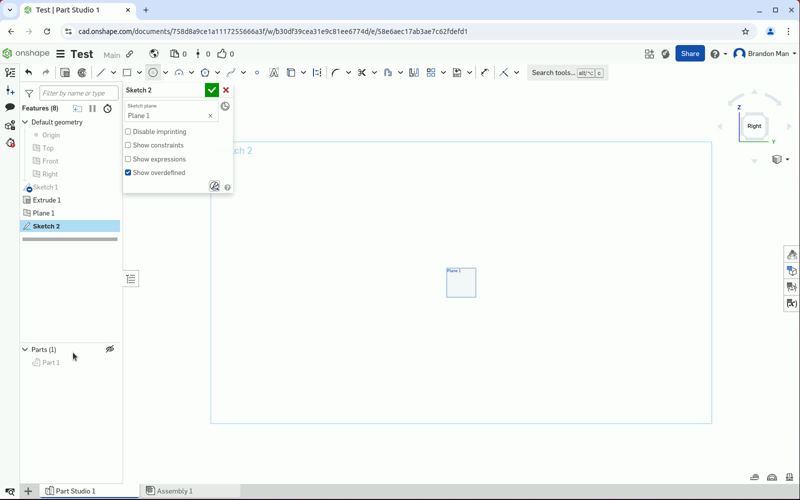
key_down(shift)
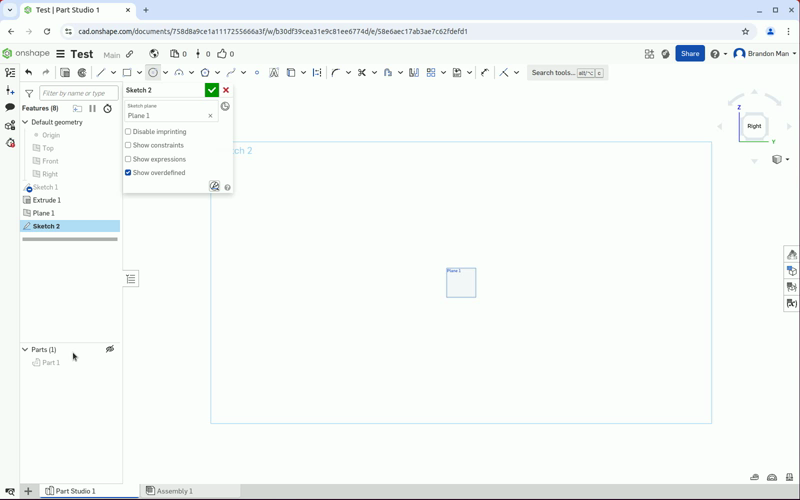
mouse_move(386, 275)
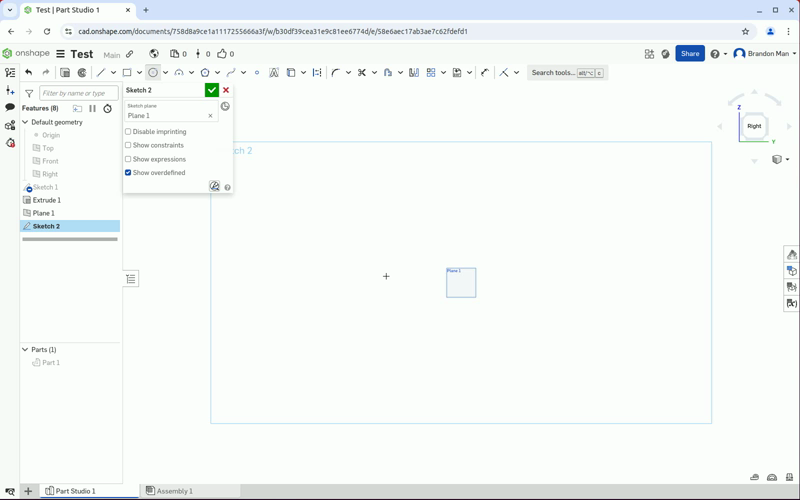
click(386, 275)
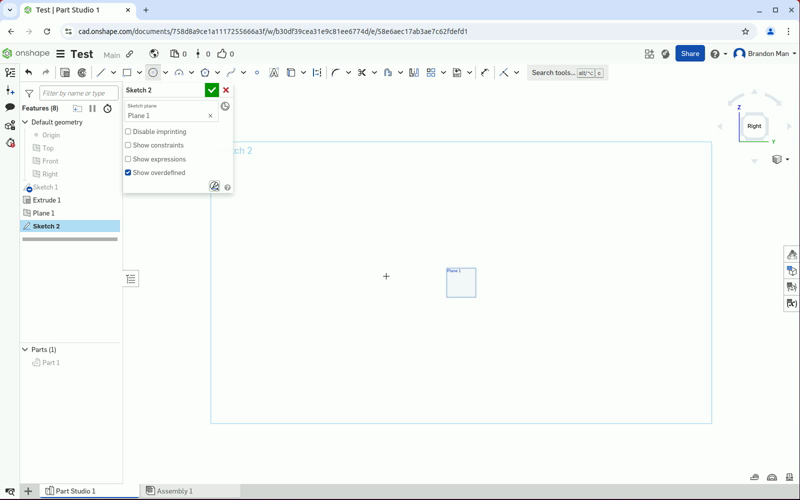
key_up(shift)
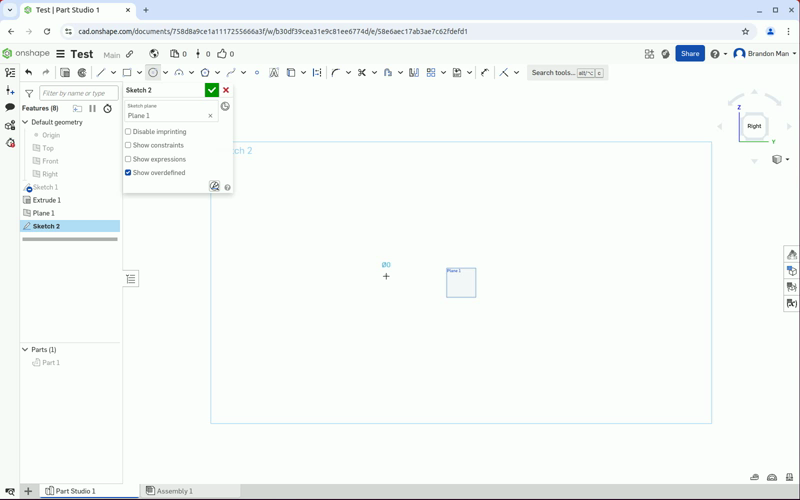
mouse_move(388, 275)
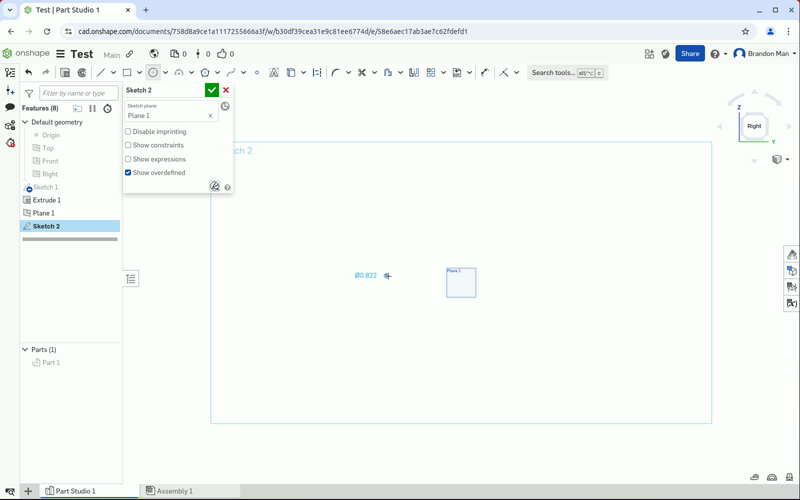
scroll(6)
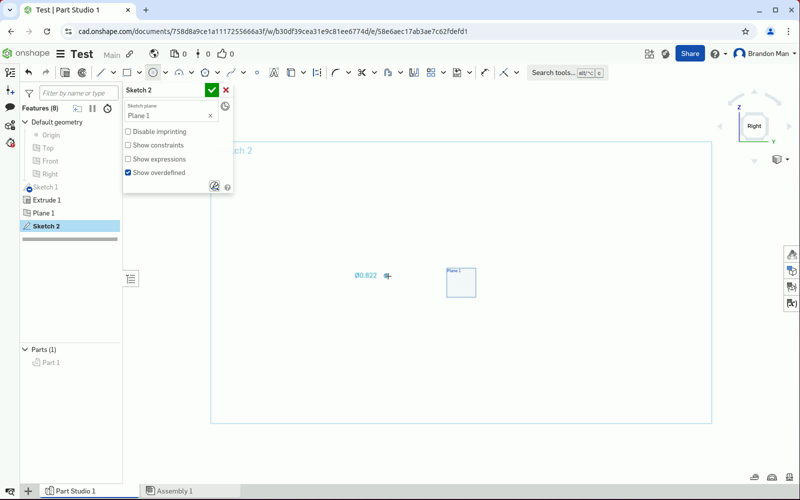
scroll(6)
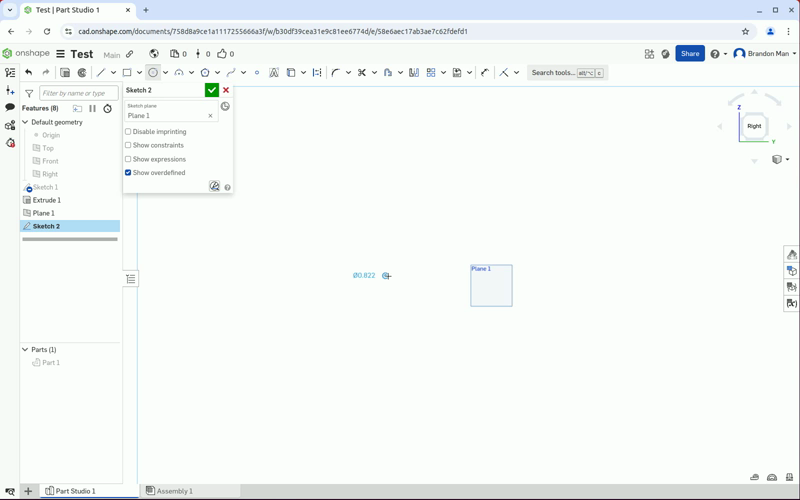
scroll(6)
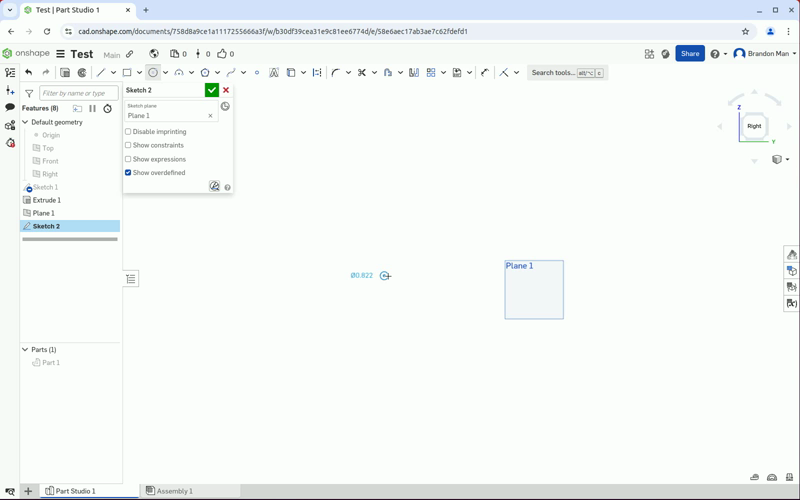
scroll(6)
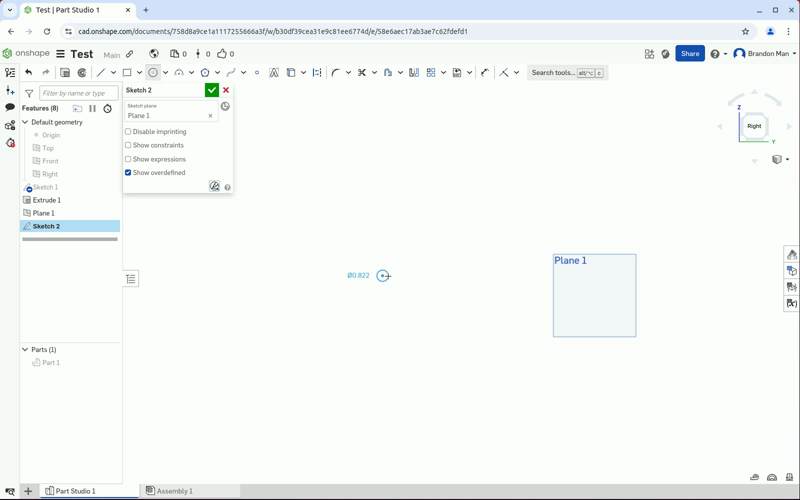
scroll(6)
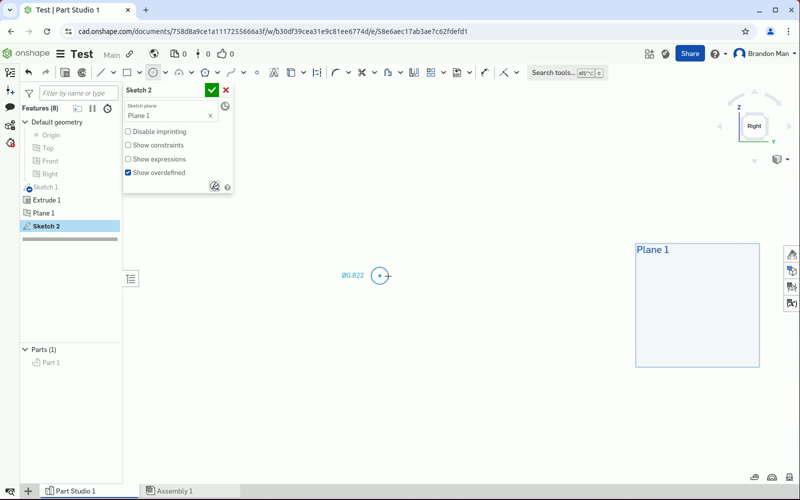
scroll(6)
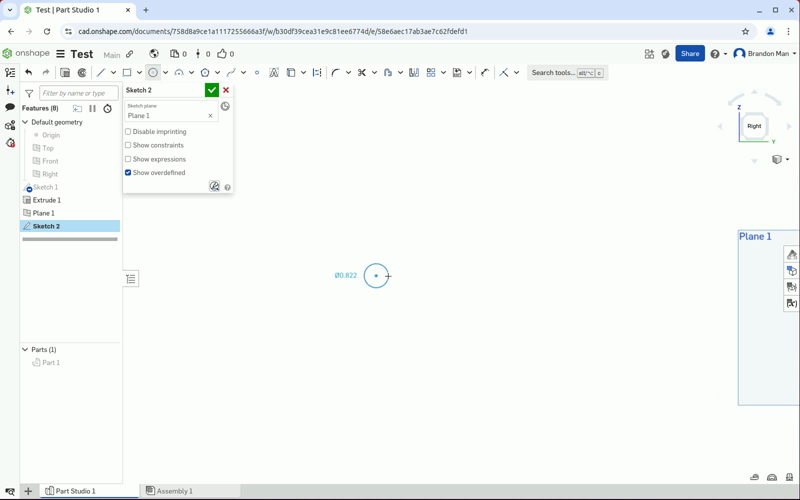
scroll(6)
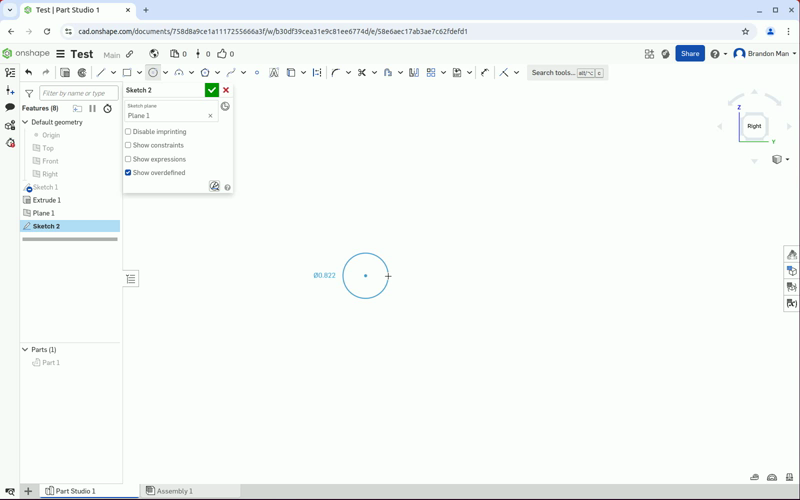
click(388, 275)
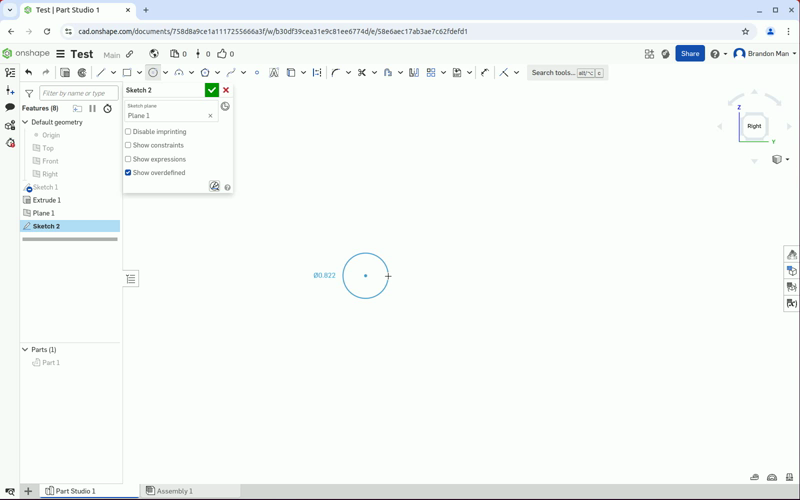
scroll(-6)
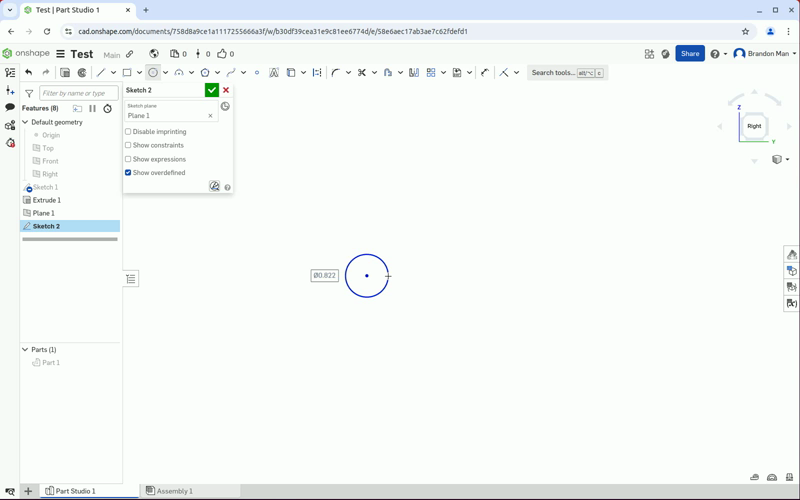
scroll(-6)
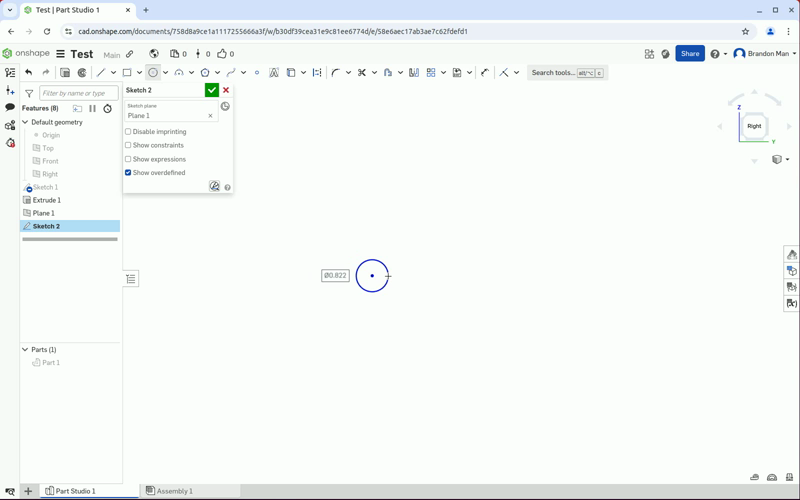
scroll(-6)
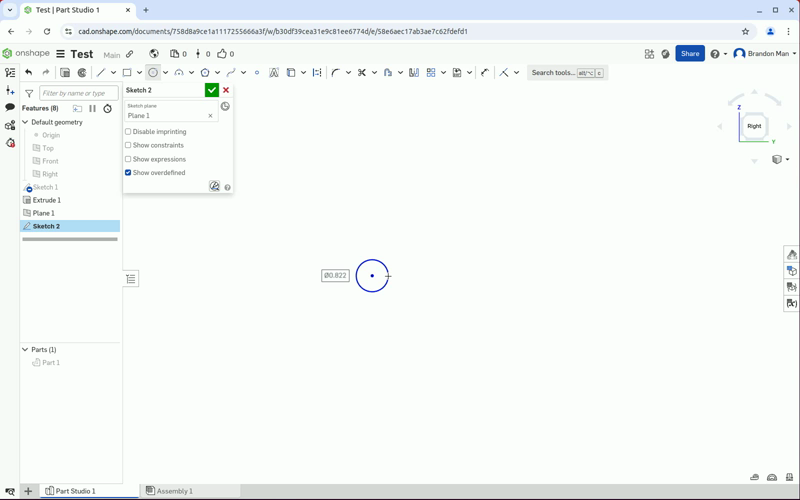
scroll(-6)
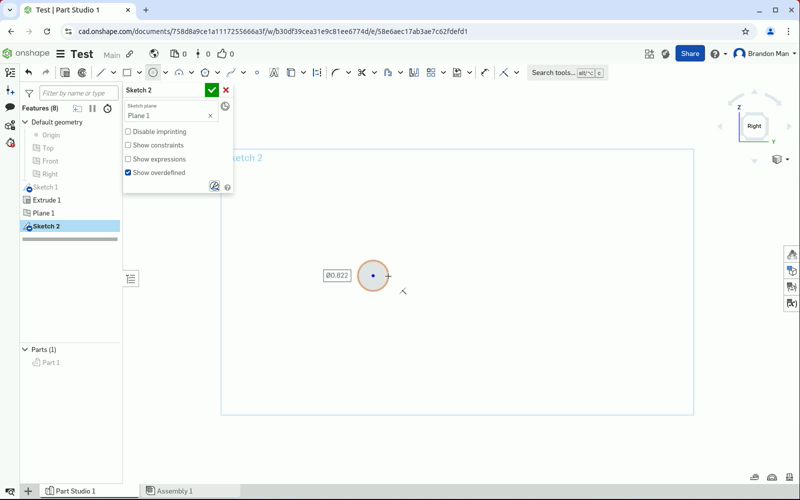
scroll(-6)
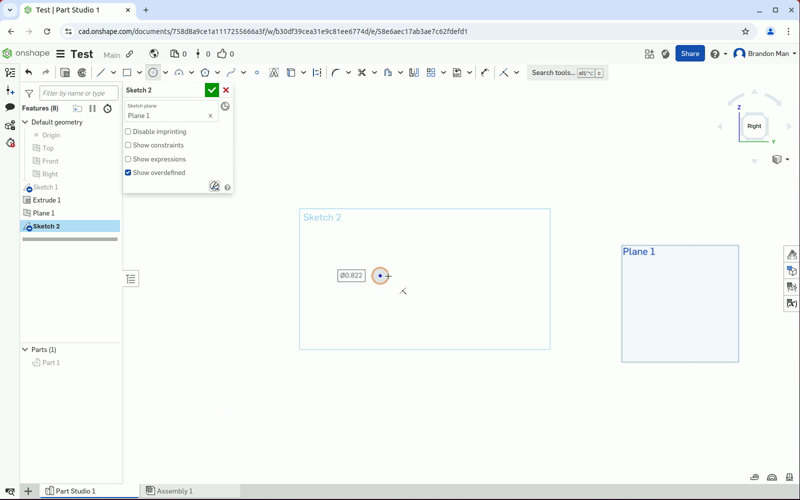
scroll(-6)
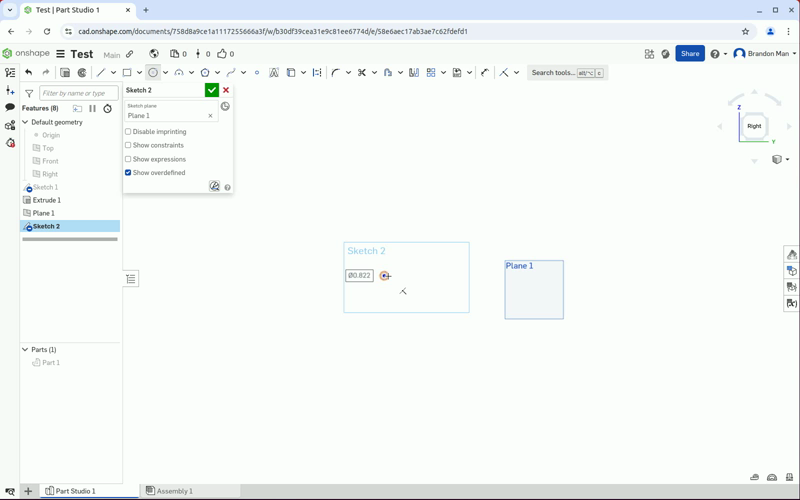
scroll(-6)
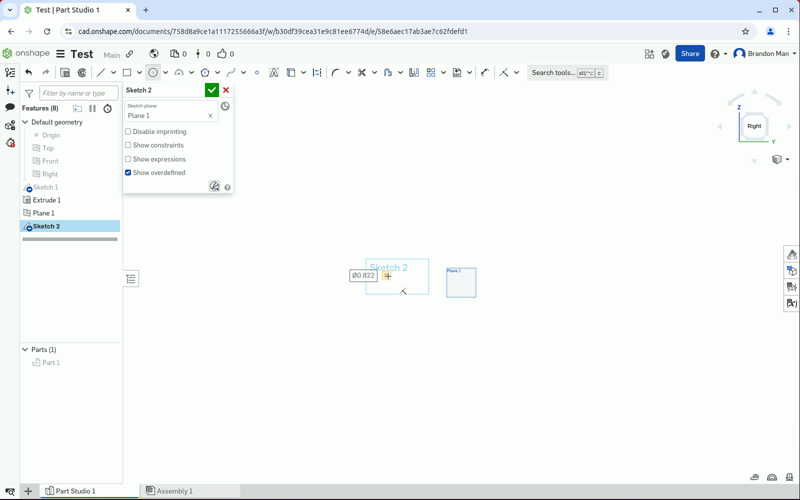
key(esc)
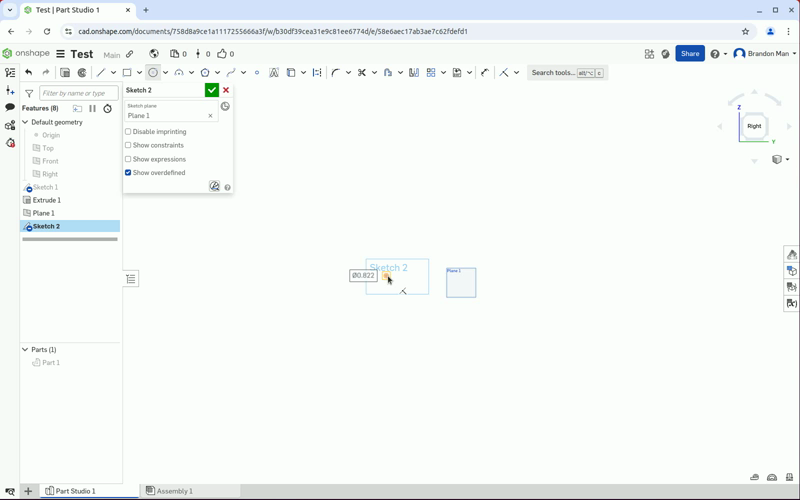
mouse_move(386, 274)
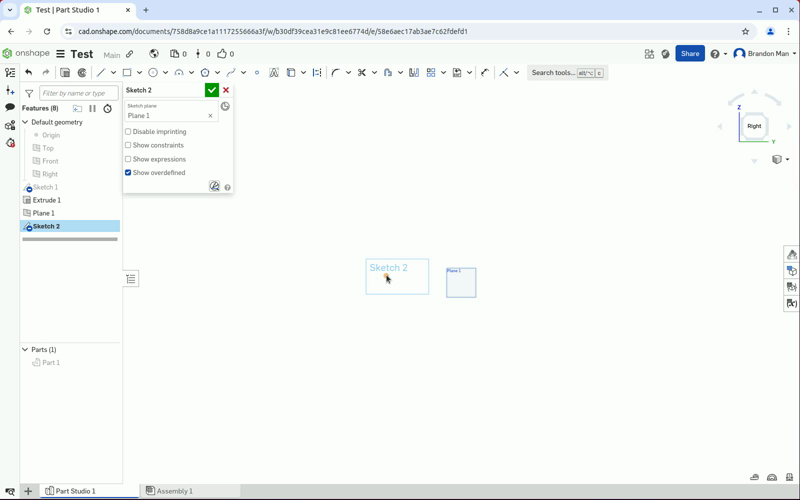
scroll(6)
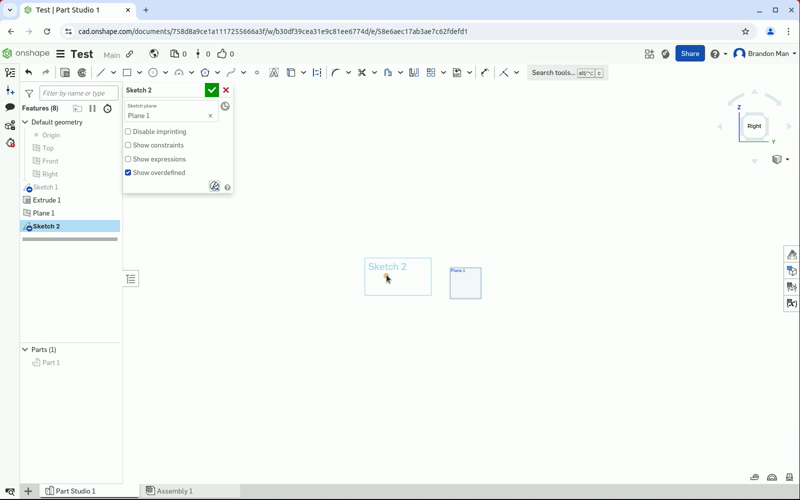
scroll(6)
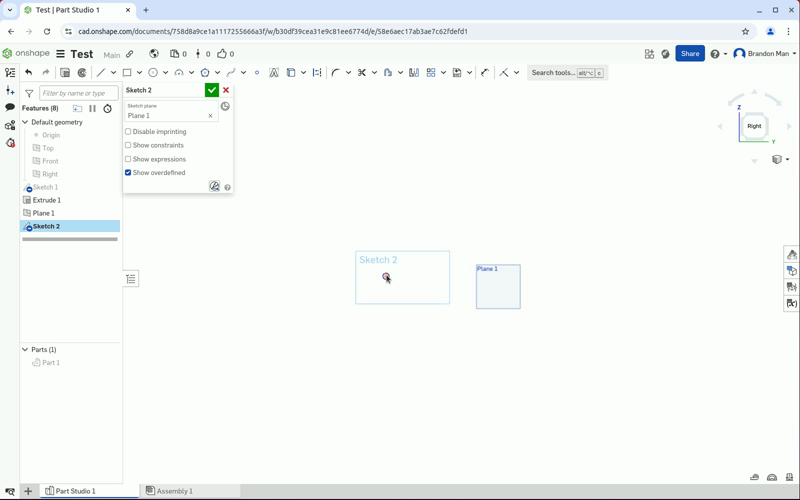
scroll(6)
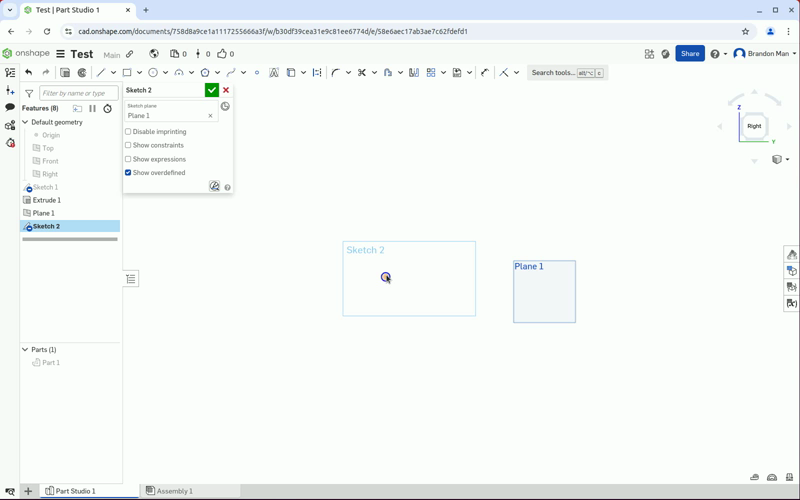
scroll(6)
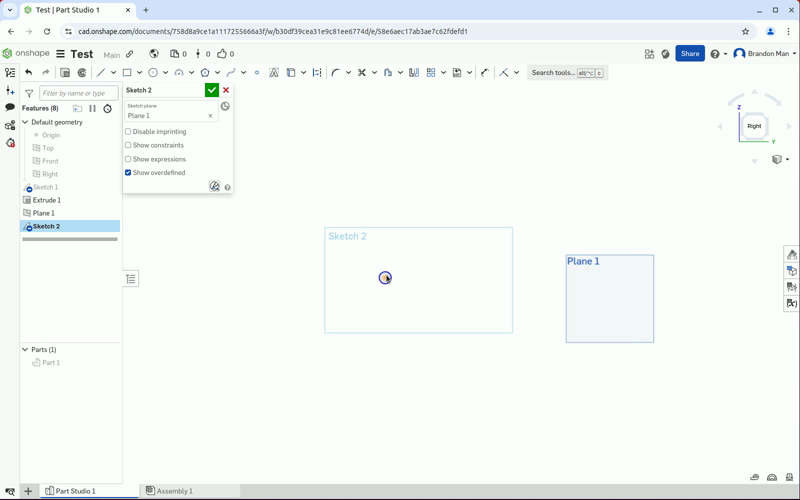
scroll(6)
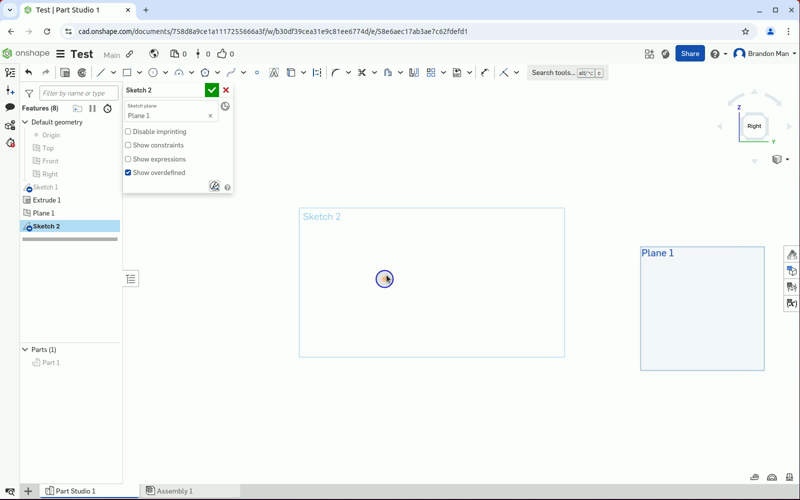
scroll(6)
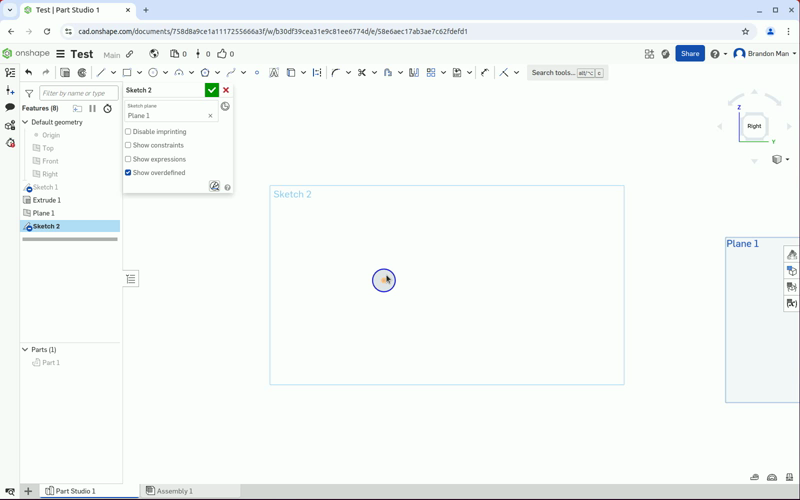
scroll(6)
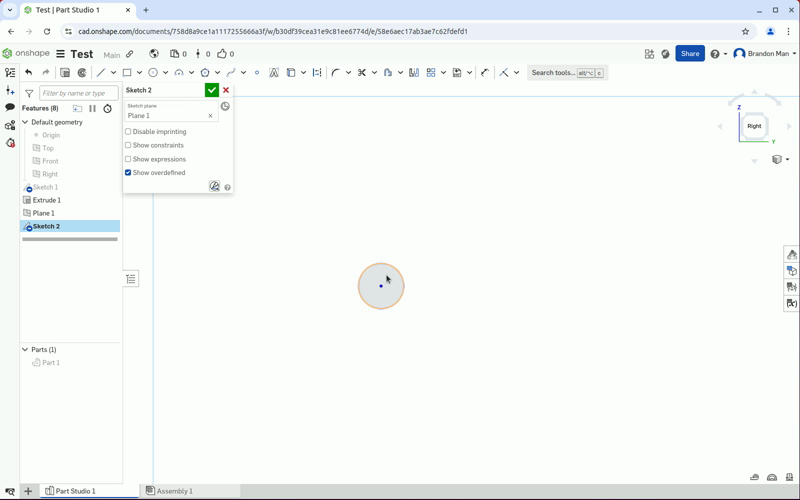
click(386, 274)
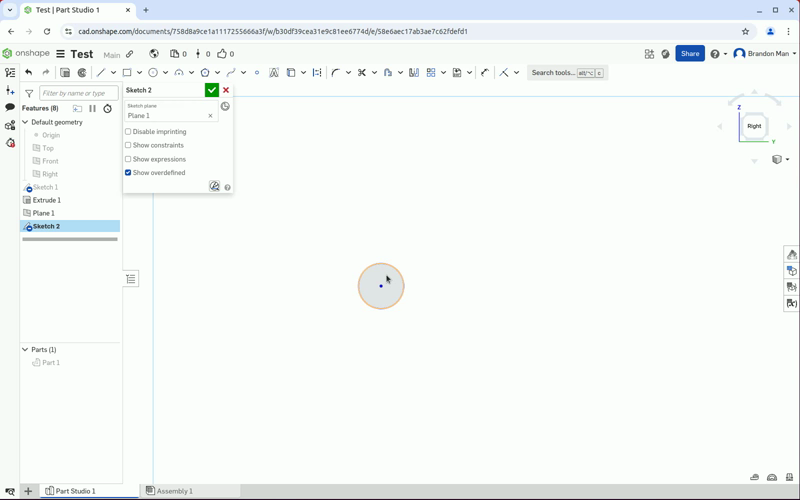
scroll(-6)
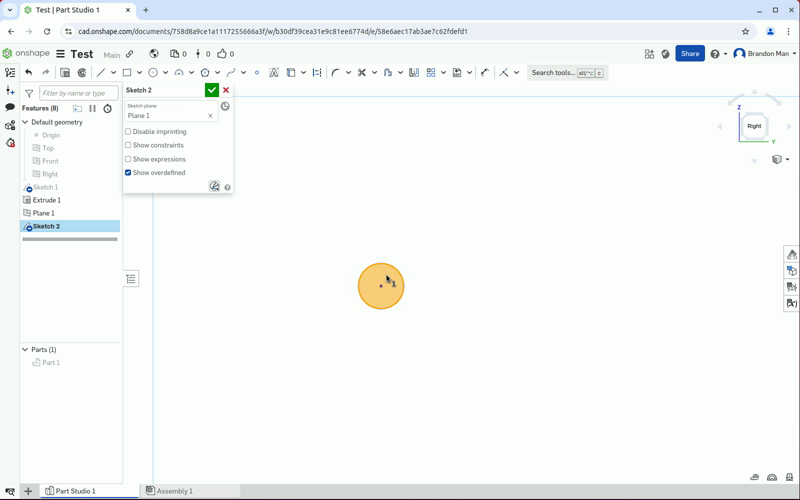
scroll(-6)
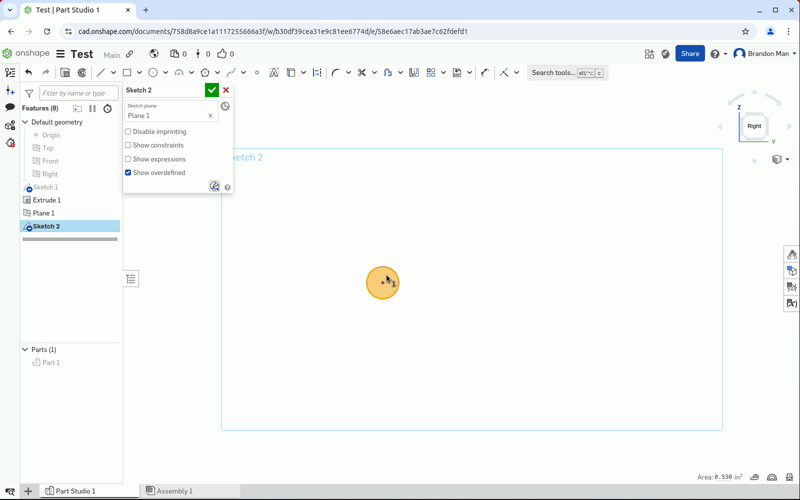
scroll(-6)
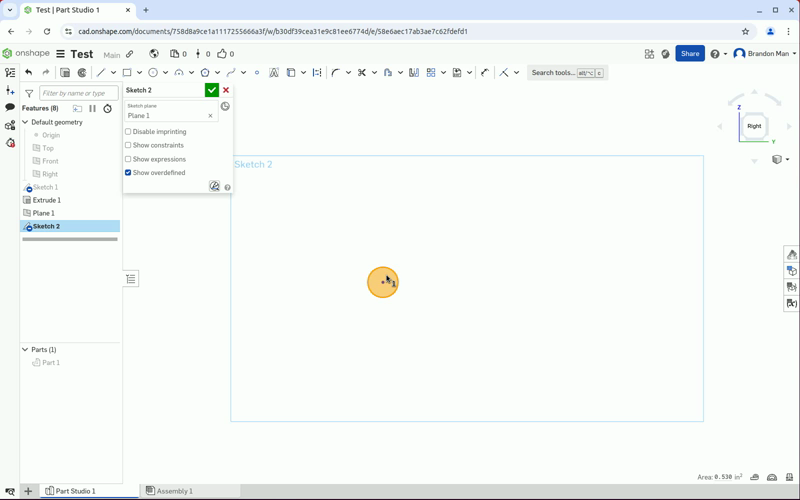
scroll(-6)
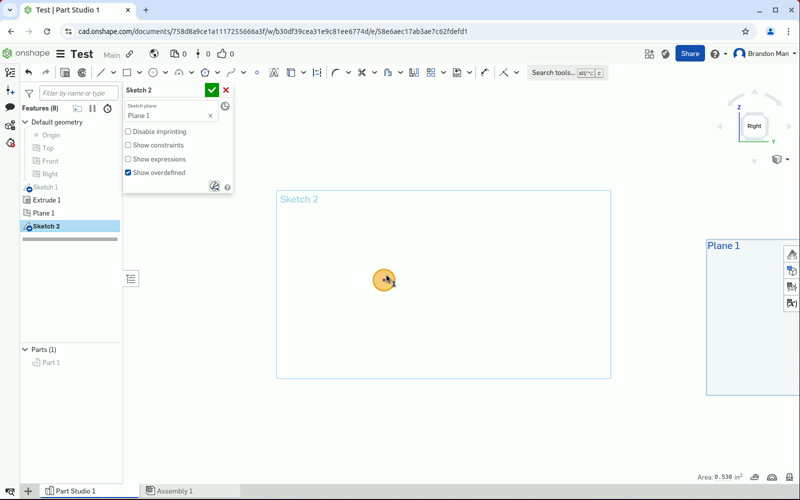
scroll(-6)
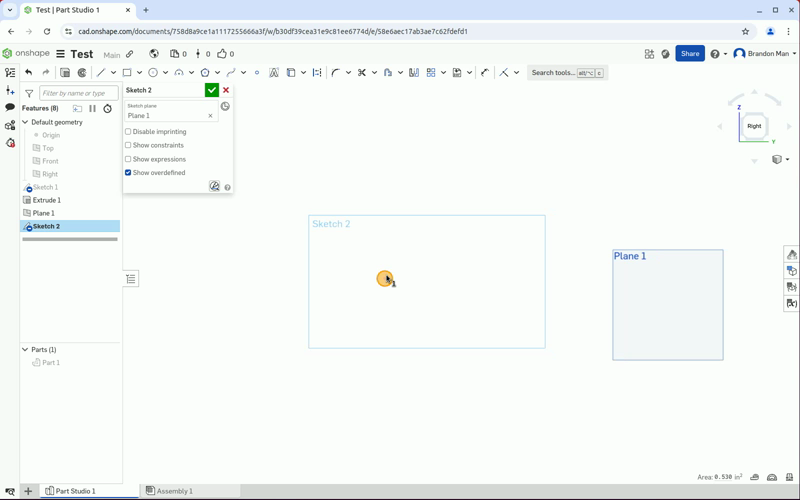
scroll(-6)
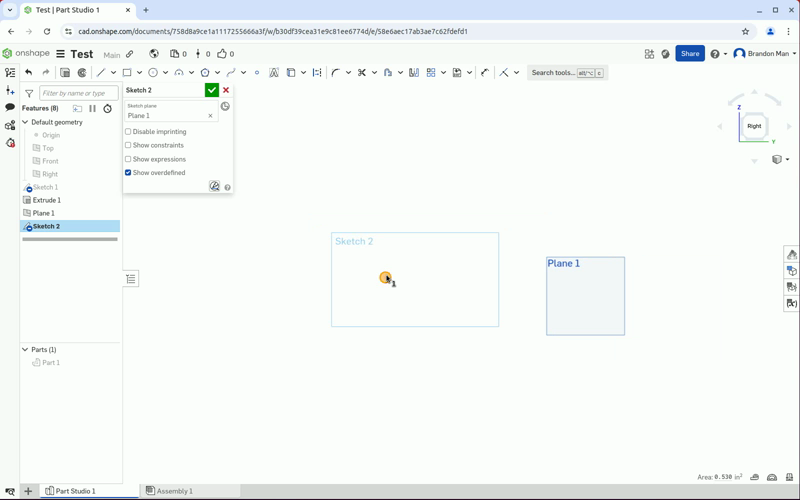
scroll(-6)
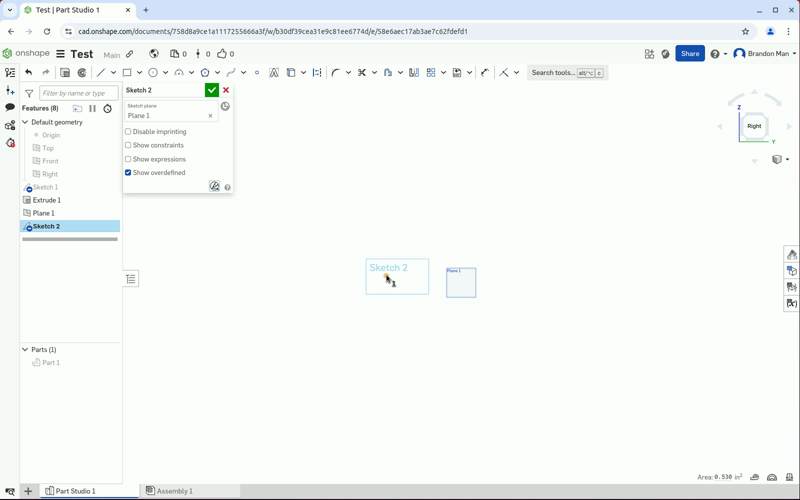
mouse_move(73, 352)
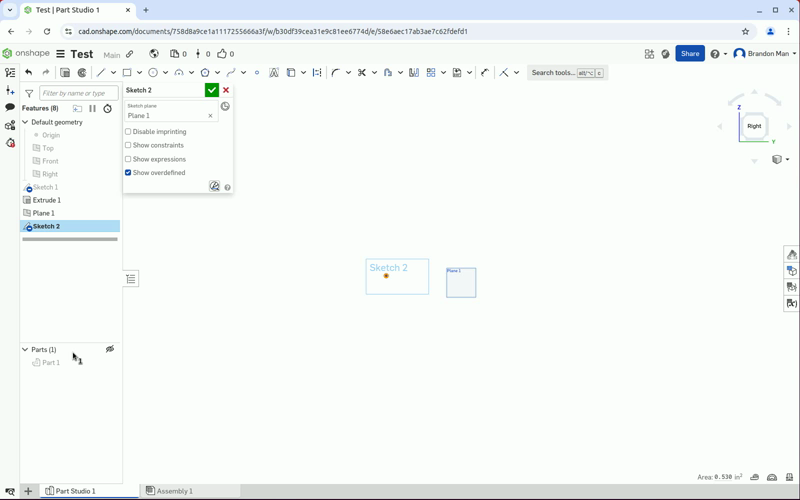
key(shift+y)
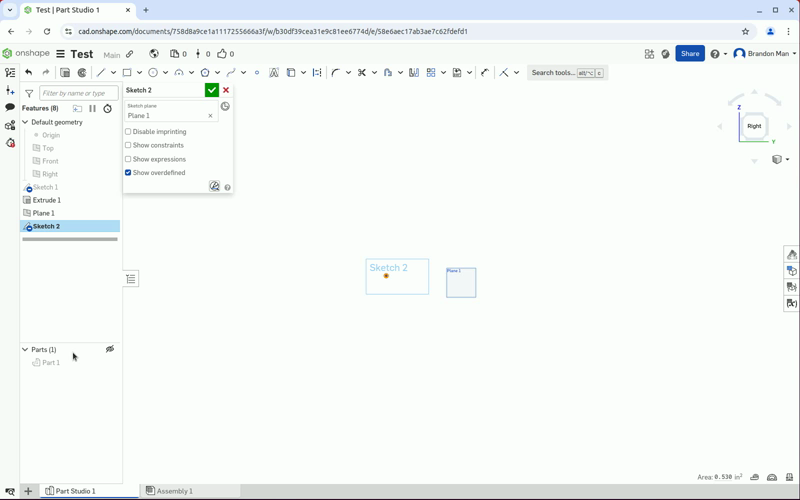
key(shift+e)
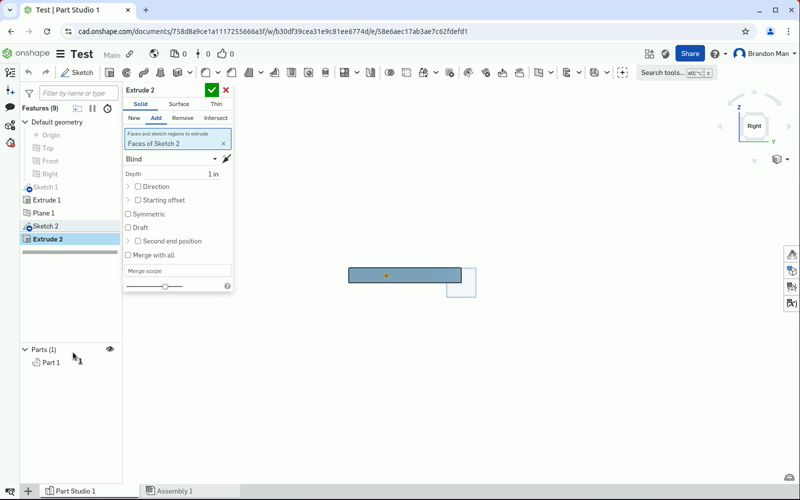
mouse_move(143, 106)
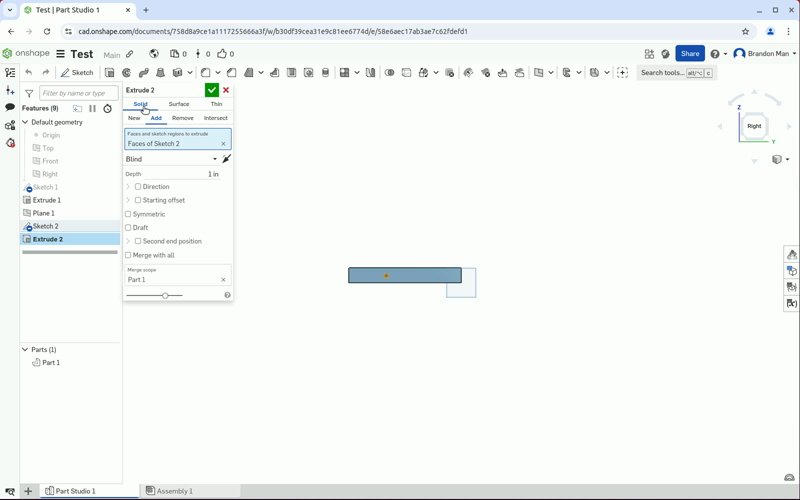
click(143, 106)
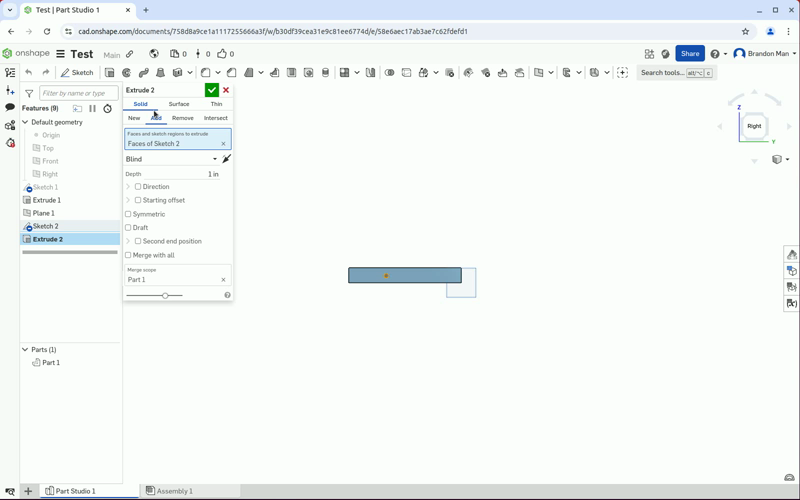
mouse_move(186, 120)
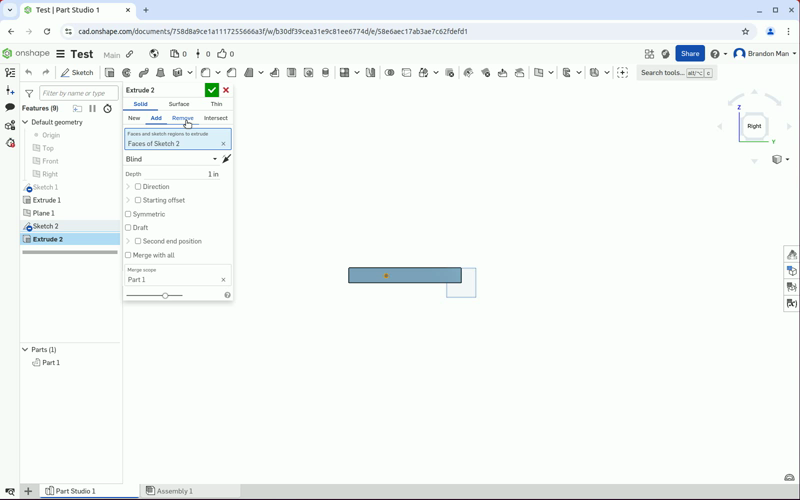
click(186, 120)
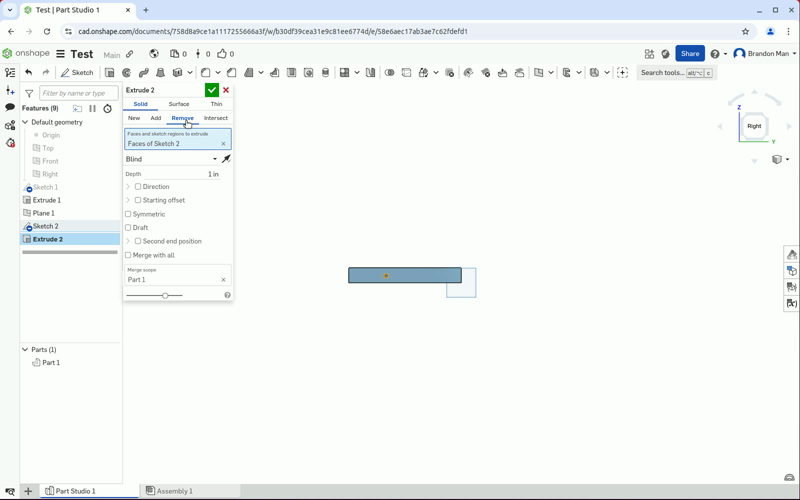
key(tab, 4)
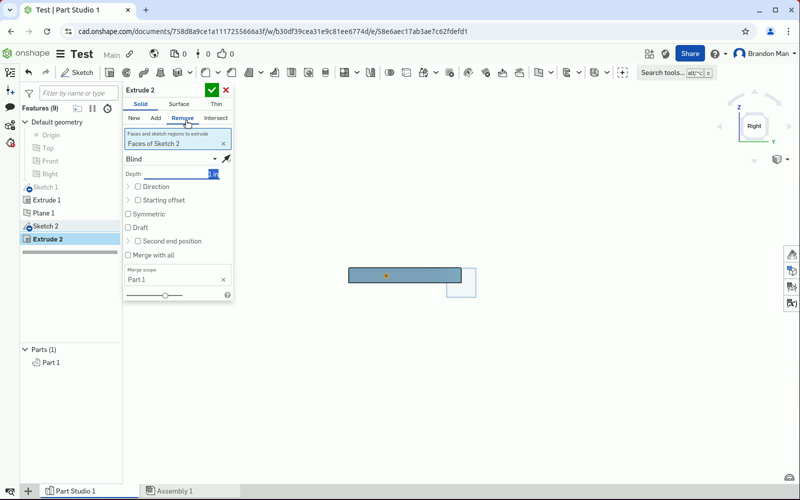
text(3.851)
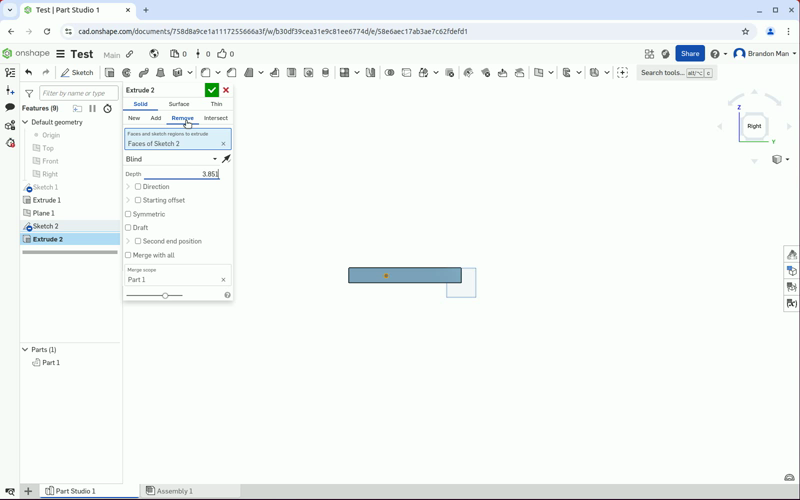
key(tab, 6)
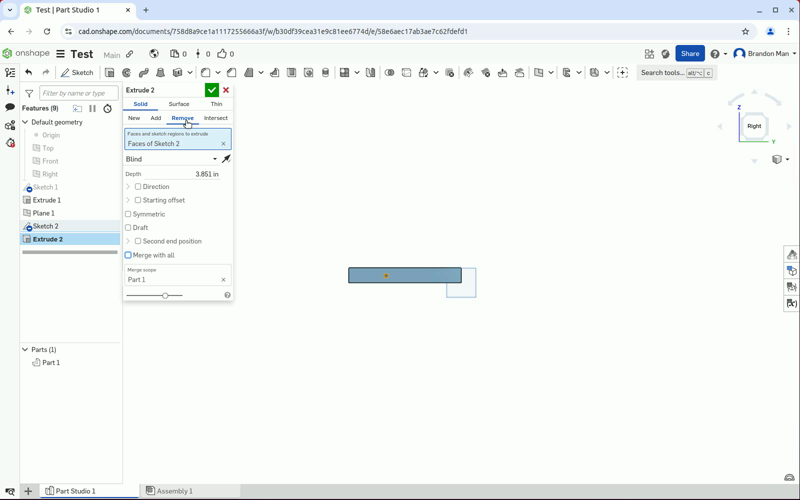
key(space)
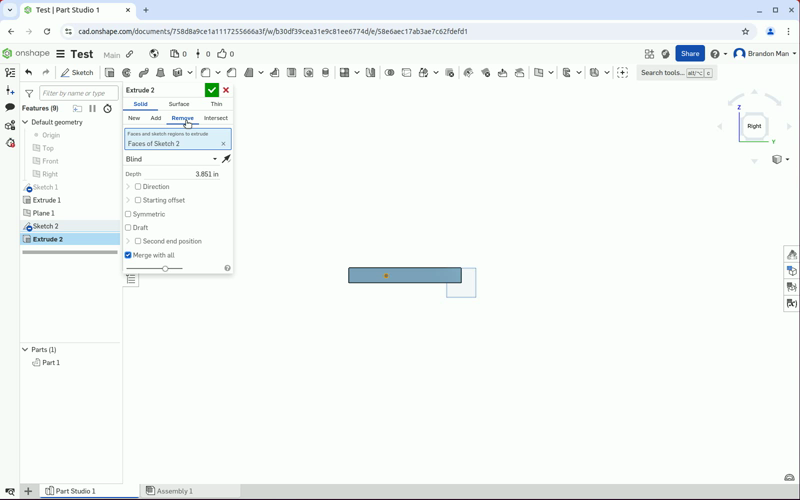
key(enter)
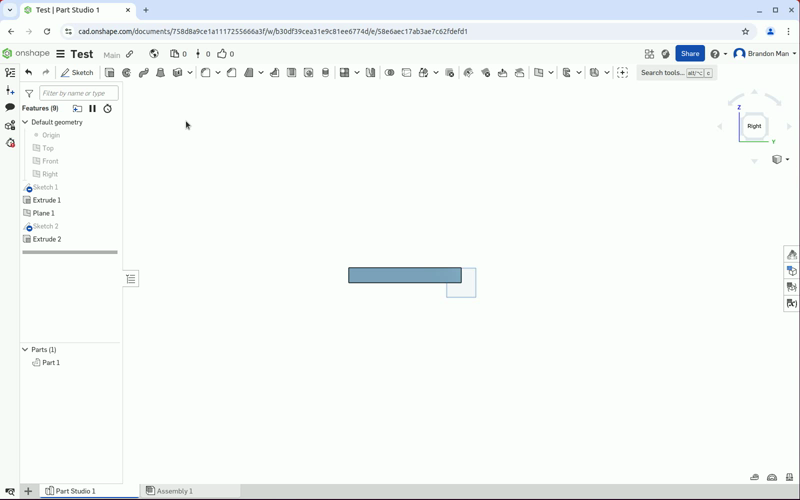
key(shift+h)
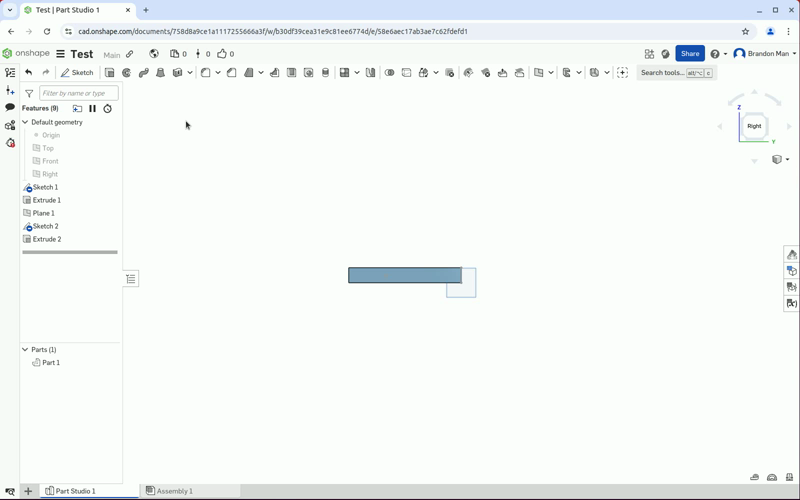
key(shift+h)
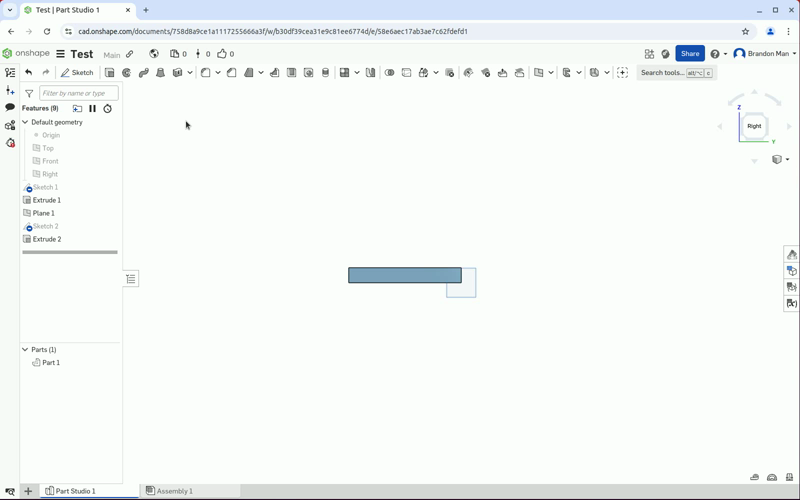
mouse_move(73, 189)
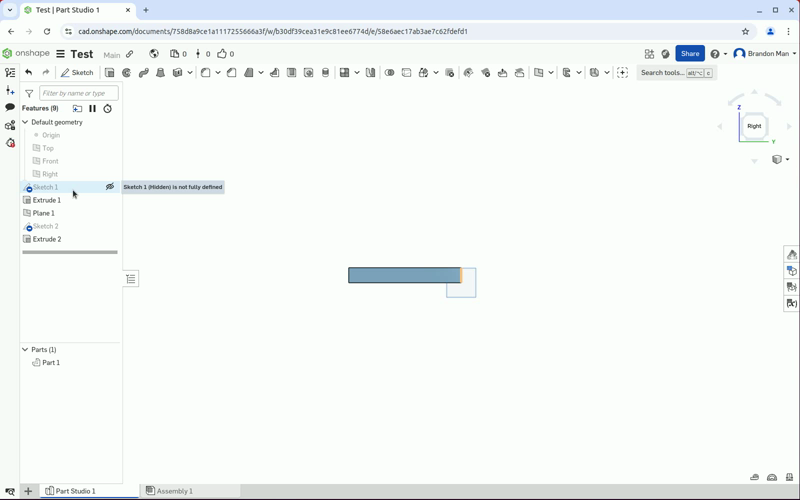
click(73, 189)
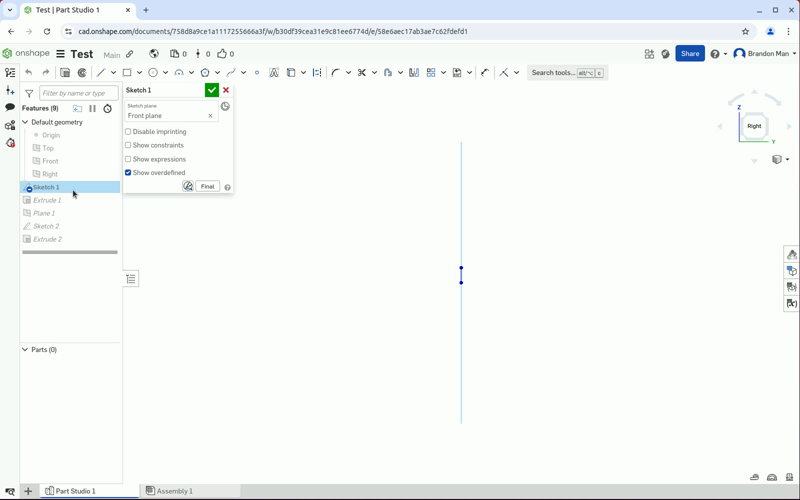
mouse_move(229, 92)
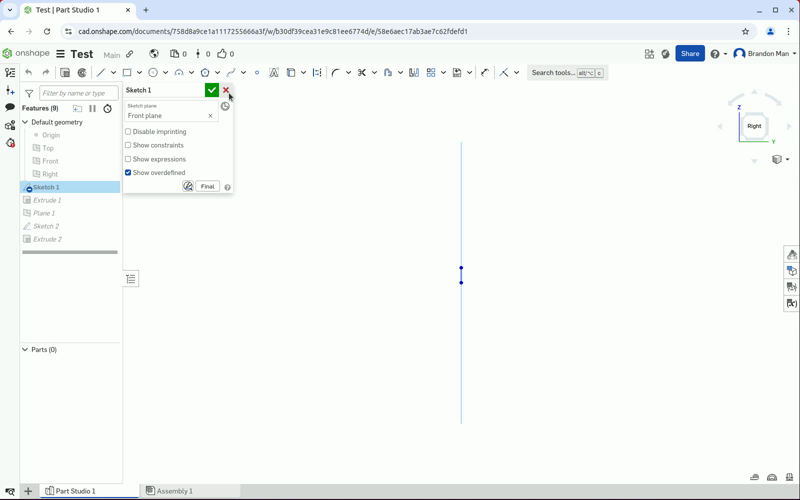
click(229, 92)
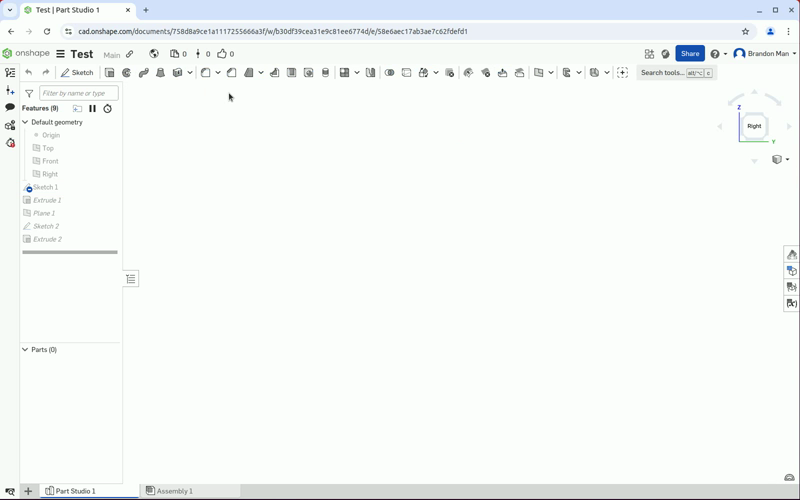
key(shift+s)
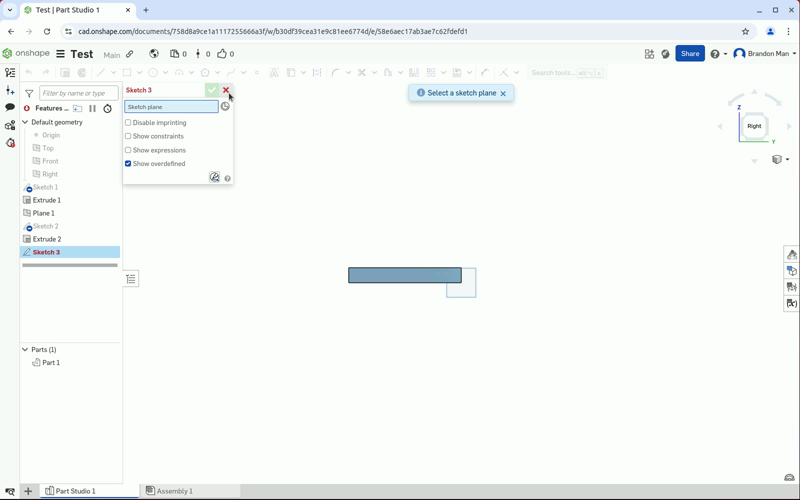
mouse_move(73, 215)
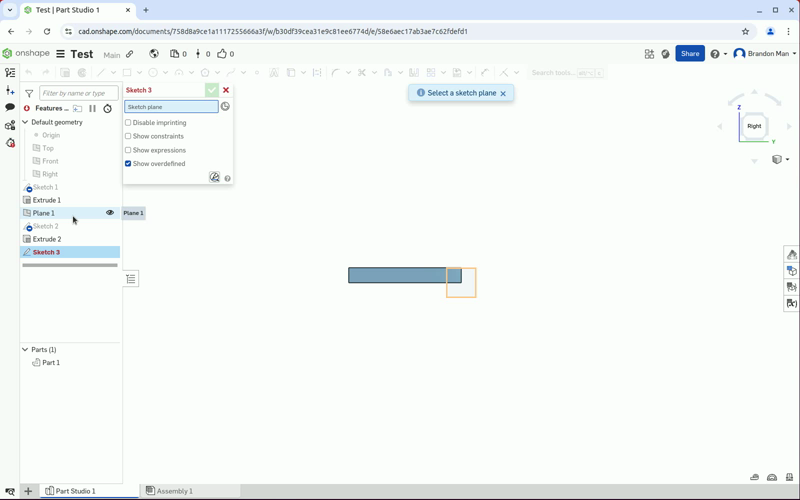
click(73, 215)
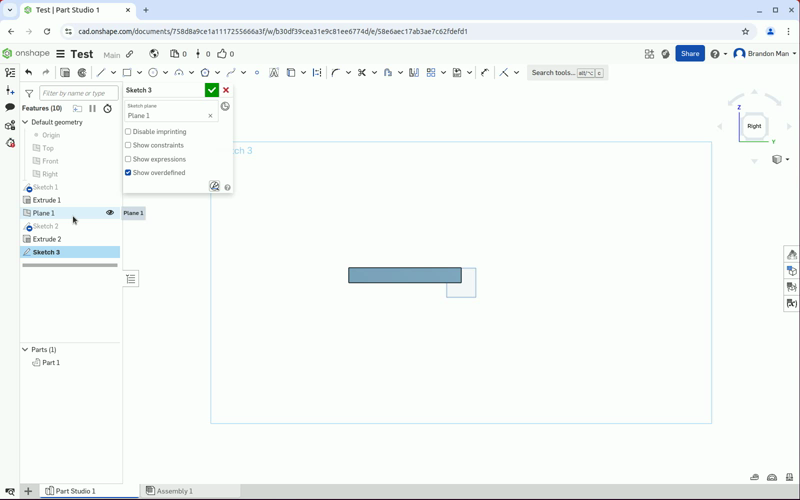
mouse_move(73, 352)
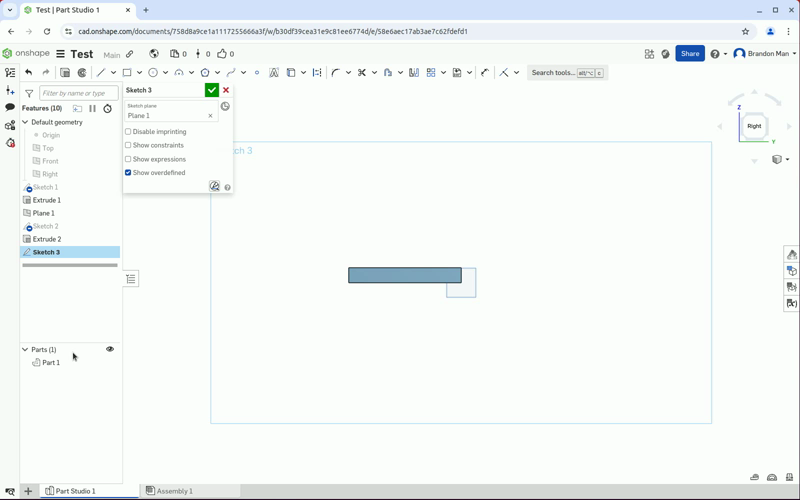
key(y)
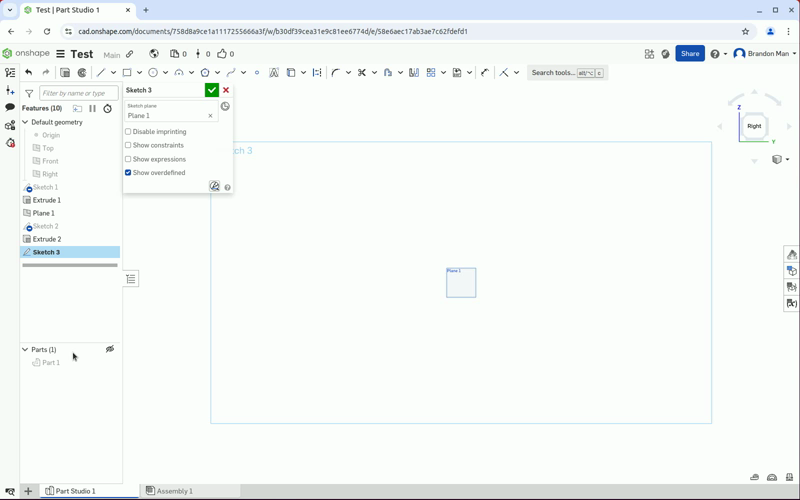
key(c)
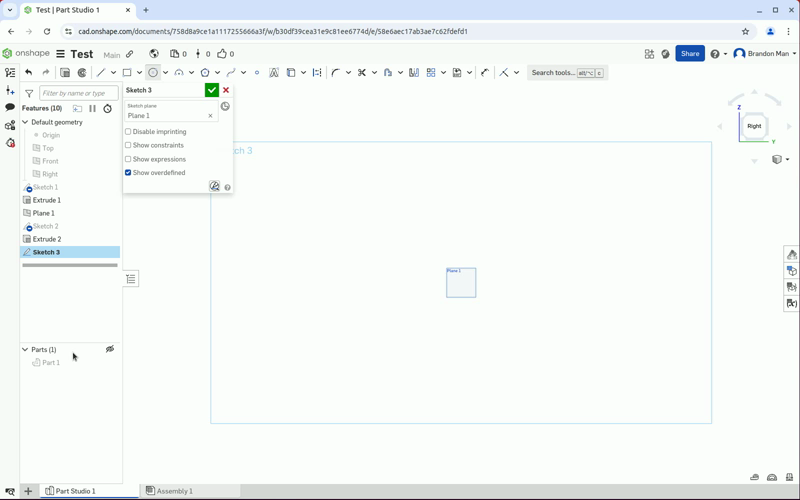
key_down(shift)
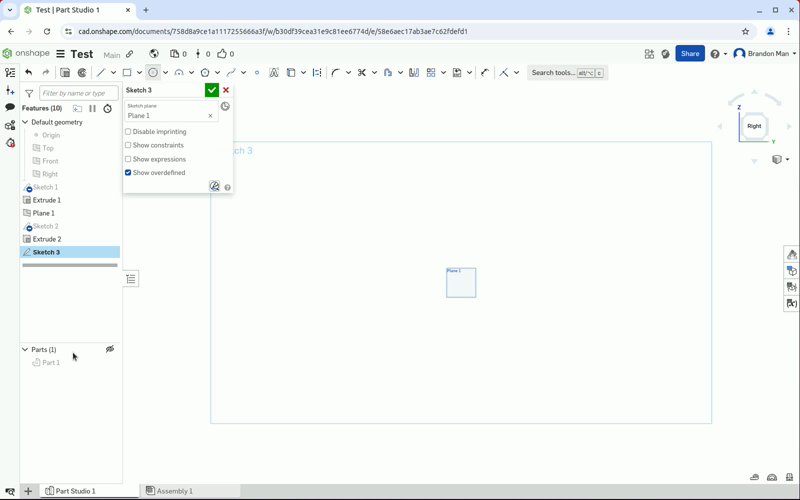
mouse_move(423, 275)
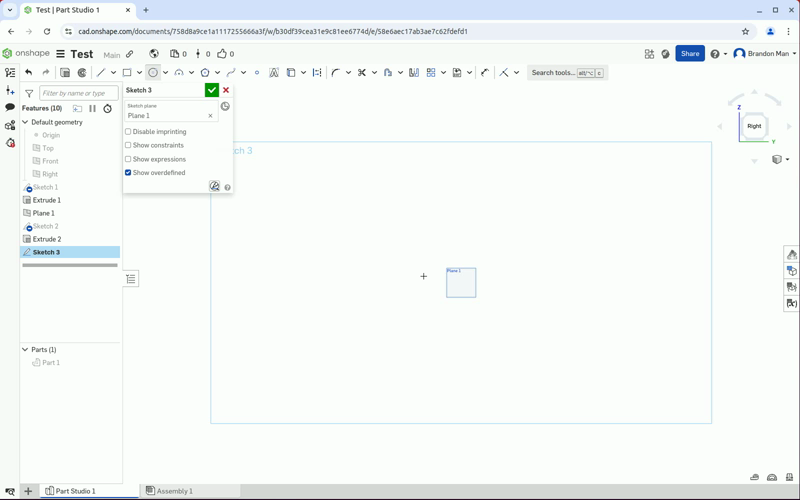
click(423, 275)
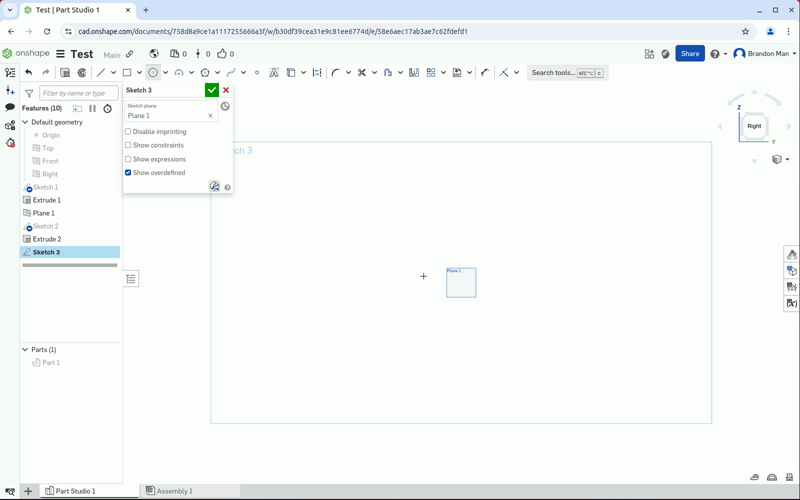
key_up(shift)
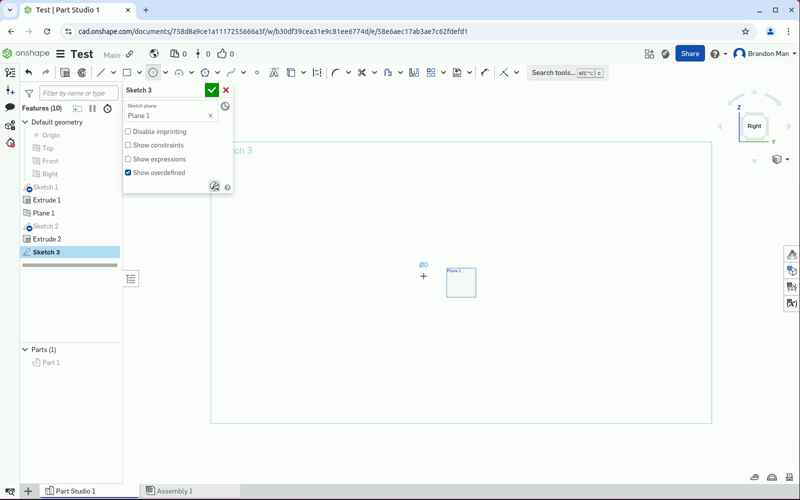
mouse_move(425, 275)
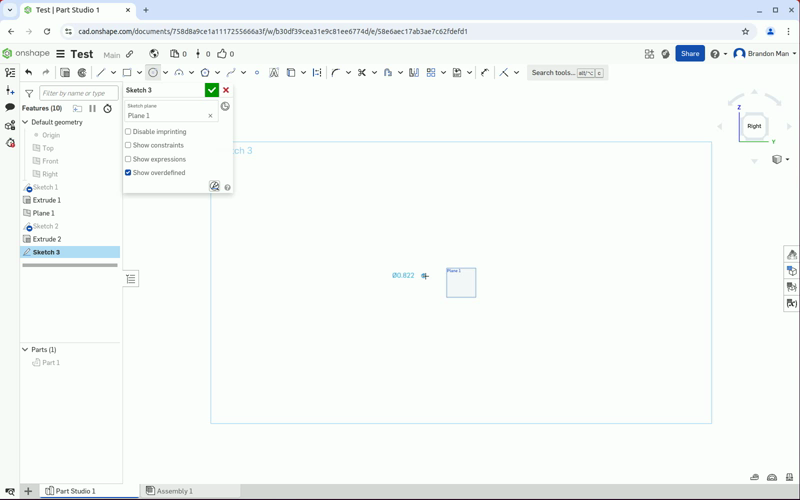
scroll(6)
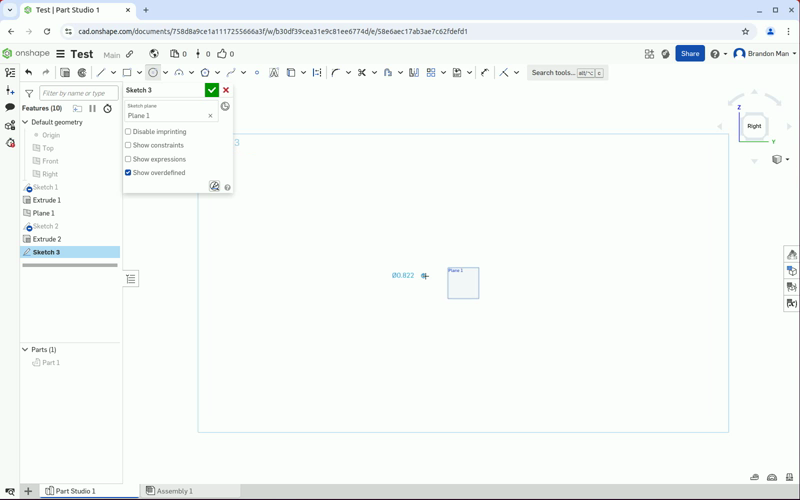
scroll(6)
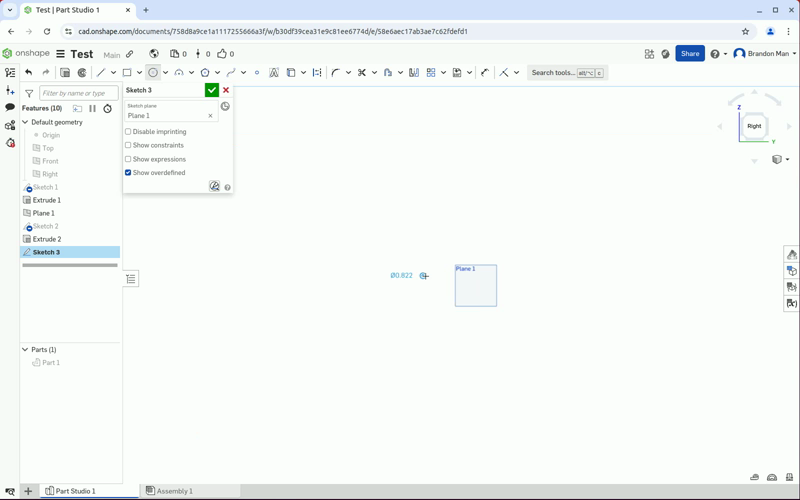
scroll(6)
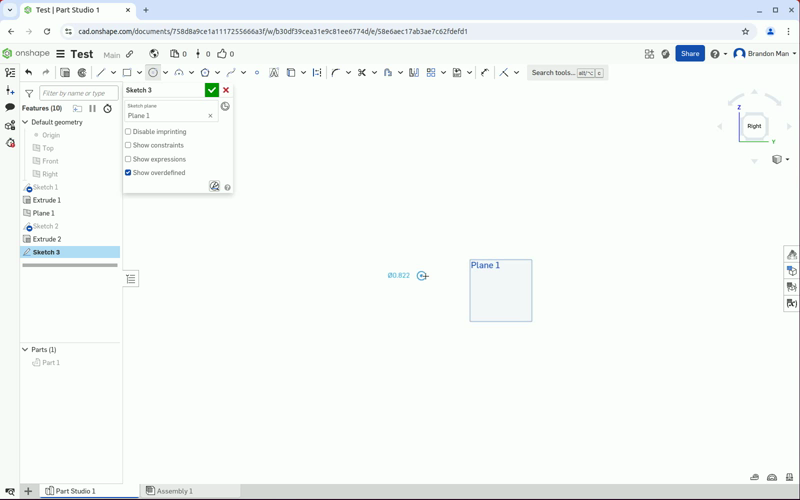
scroll(6)
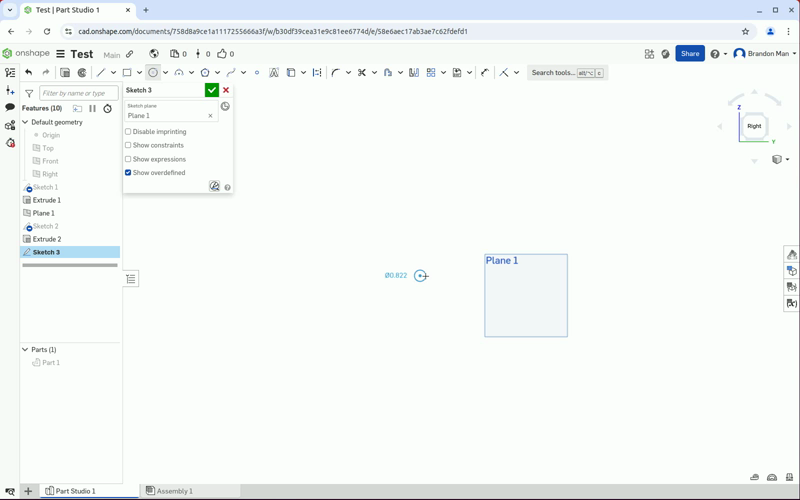
scroll(6)
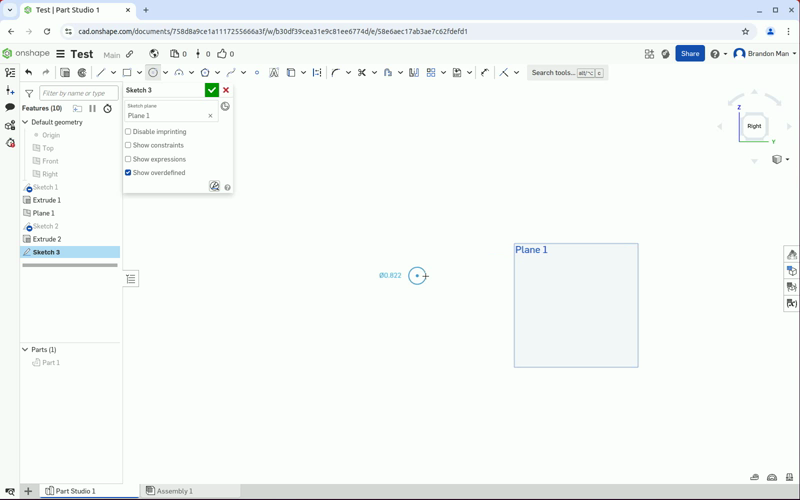
scroll(6)
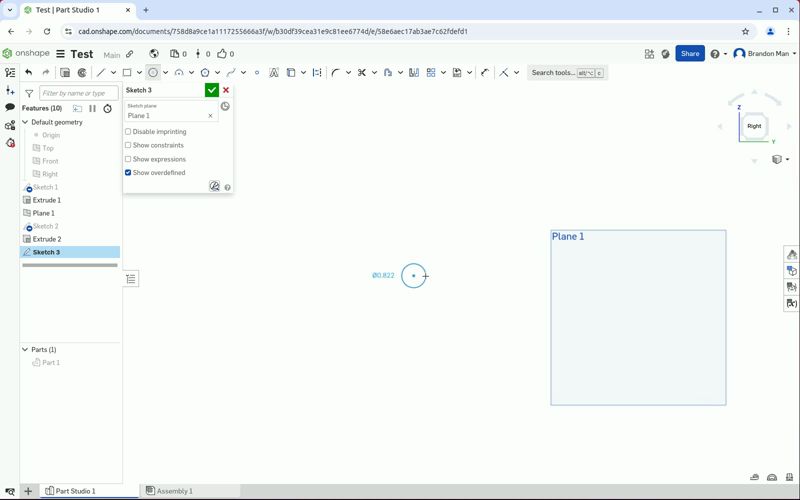
scroll(6)
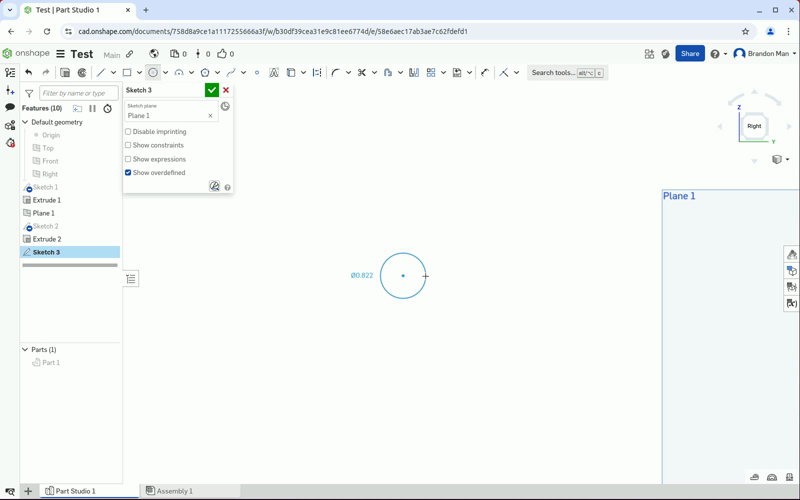
click(425, 275)
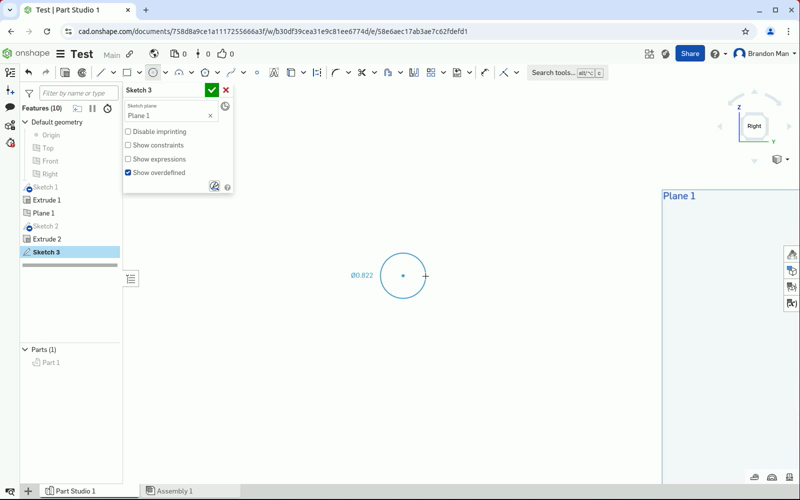
scroll(-6)
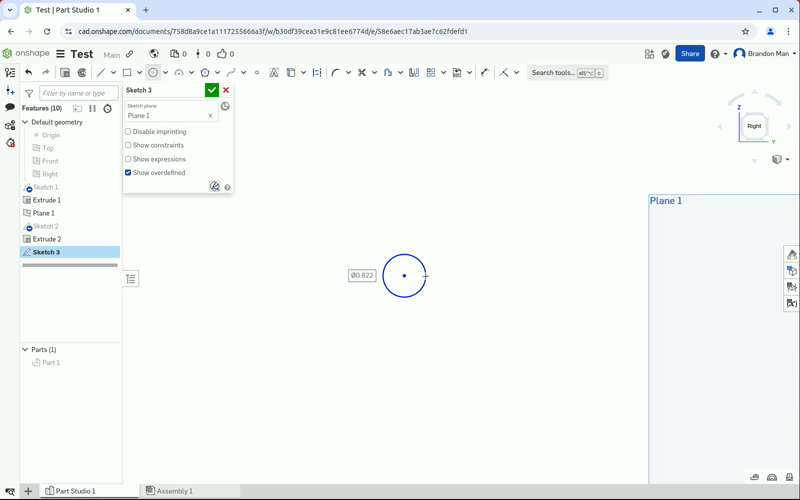
scroll(-6)
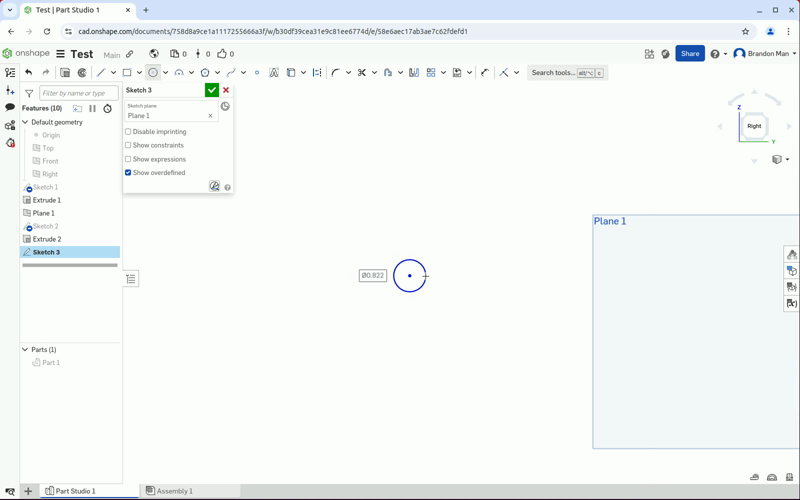
scroll(-6)
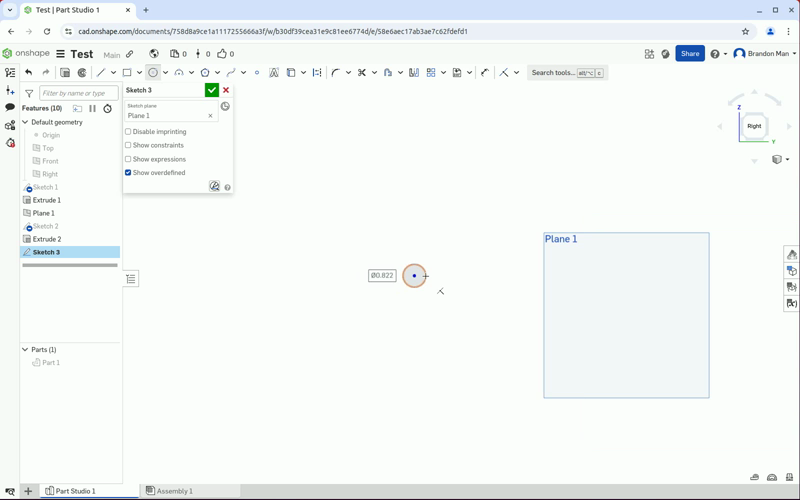
scroll(-6)
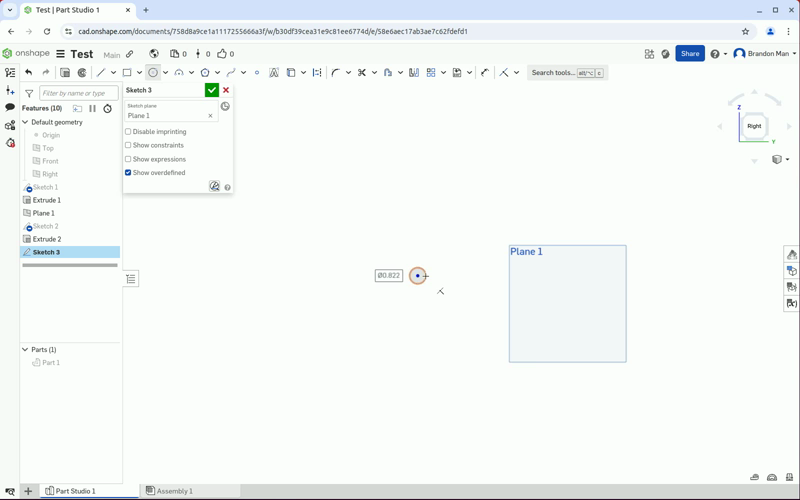
scroll(-6)
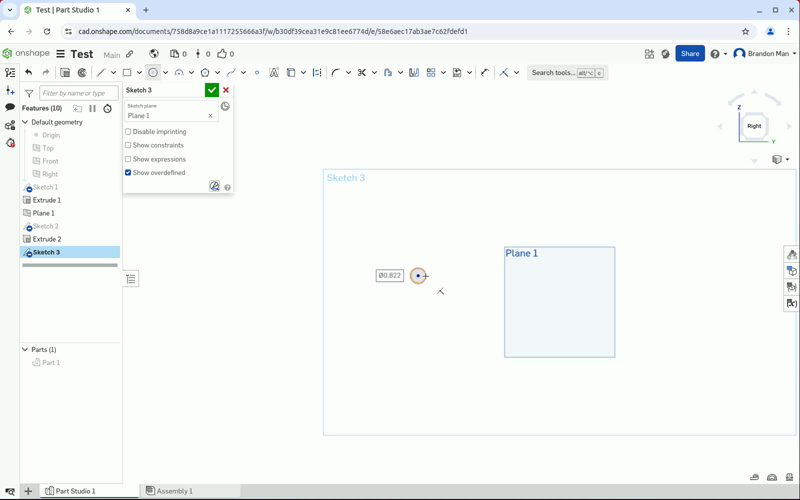
scroll(-6)
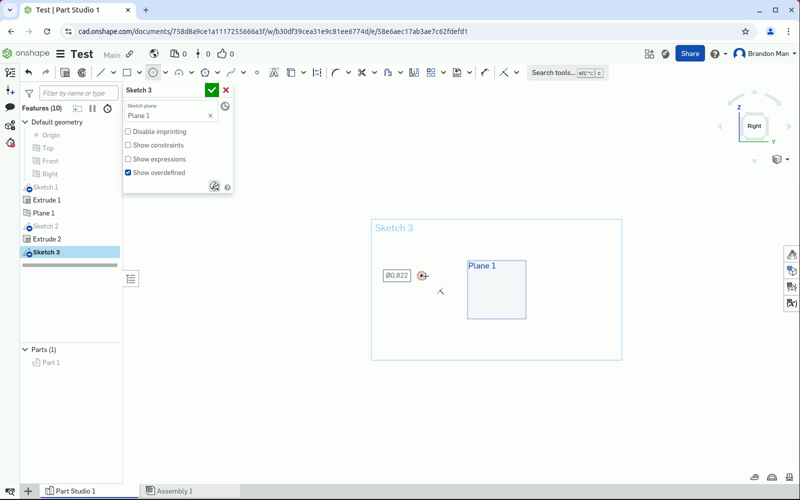
scroll(-6)
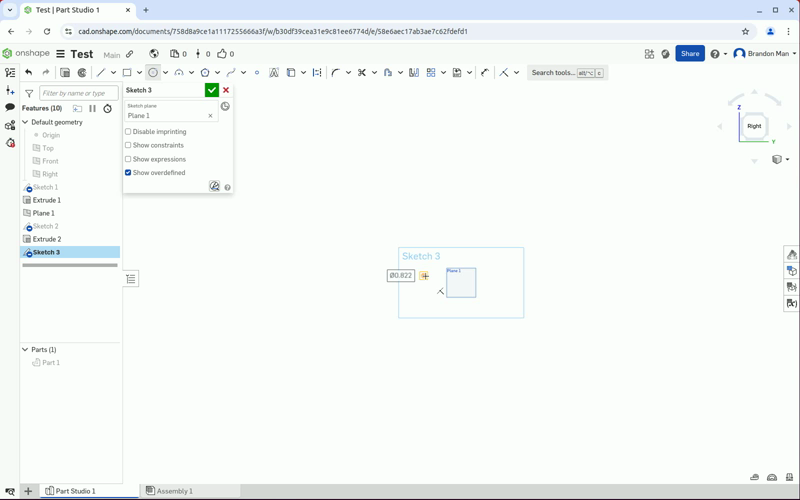
key(esc)
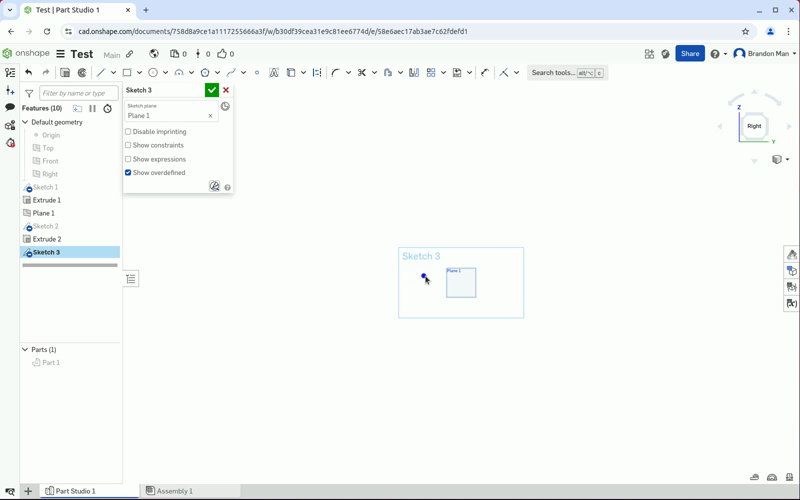
mouse_move(423, 275)
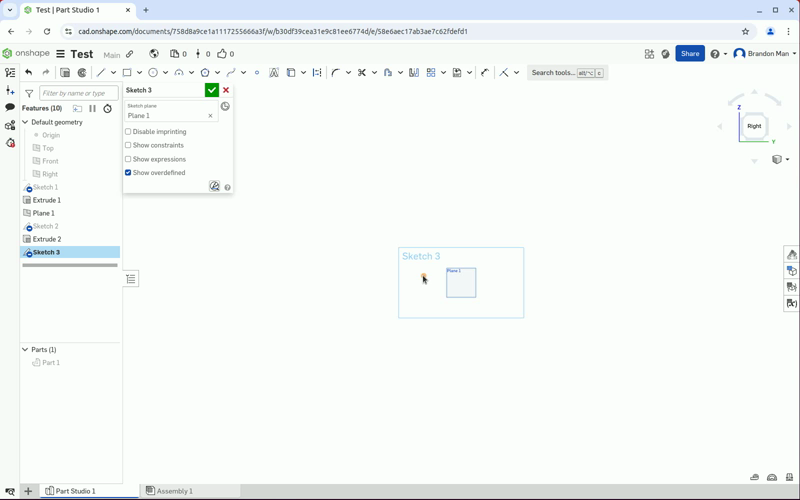
scroll(6)
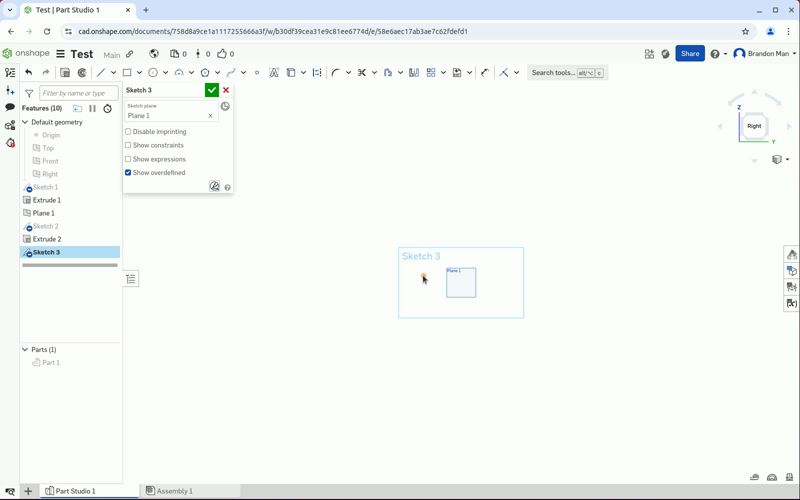
scroll(6)
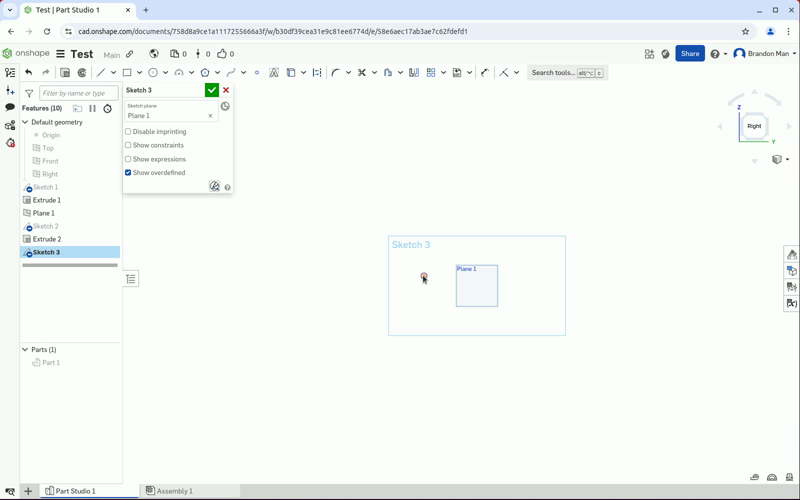
scroll(6)
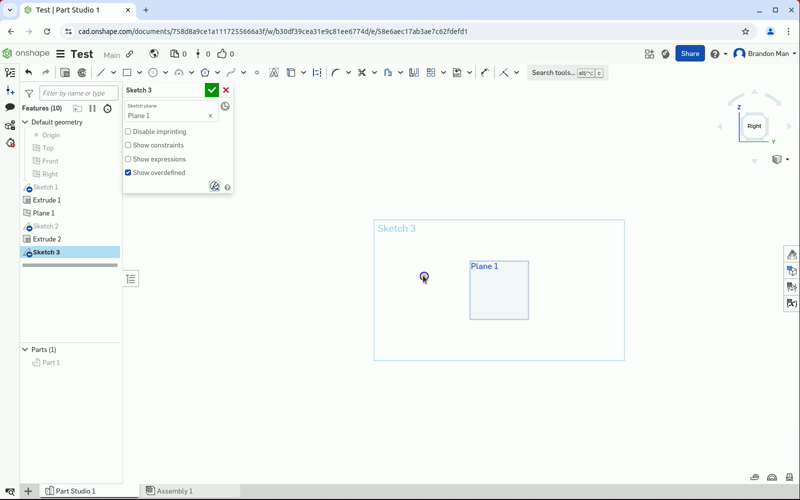
scroll(6)
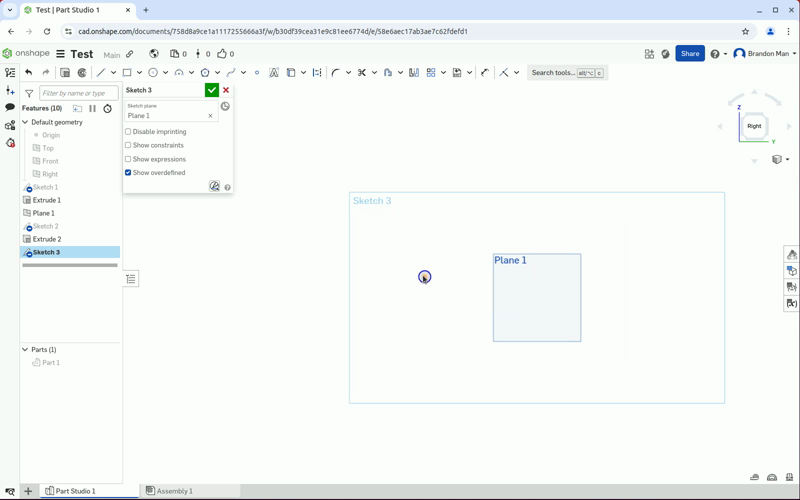
scroll(6)
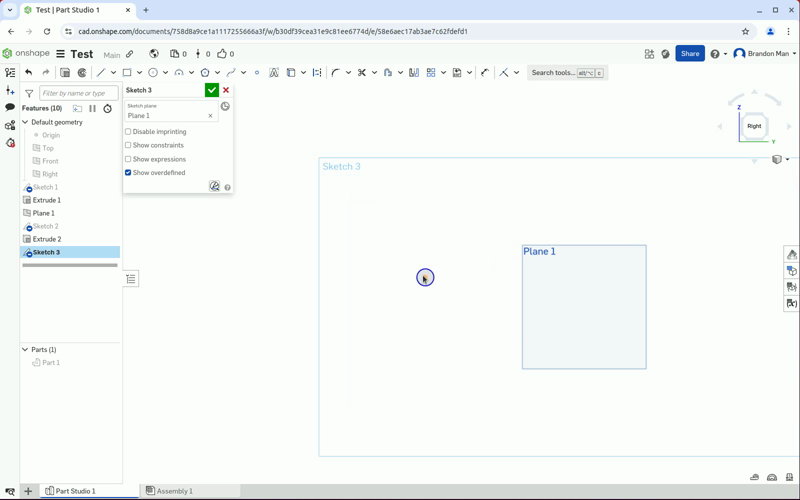
scroll(6)
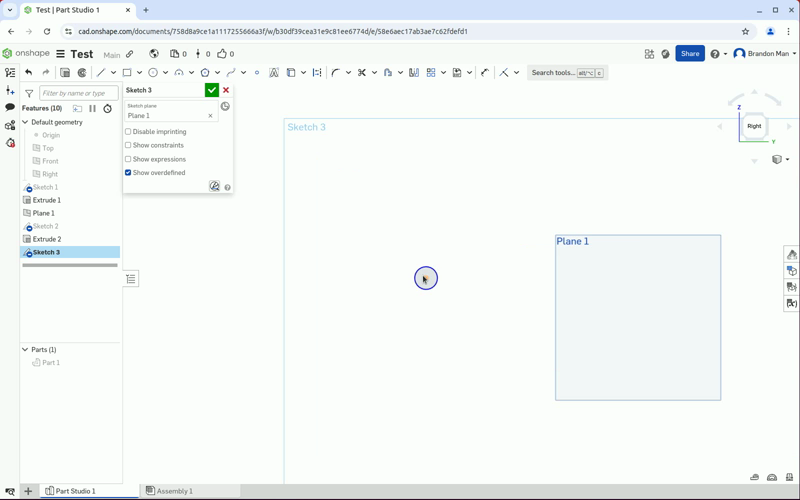
scroll(6)
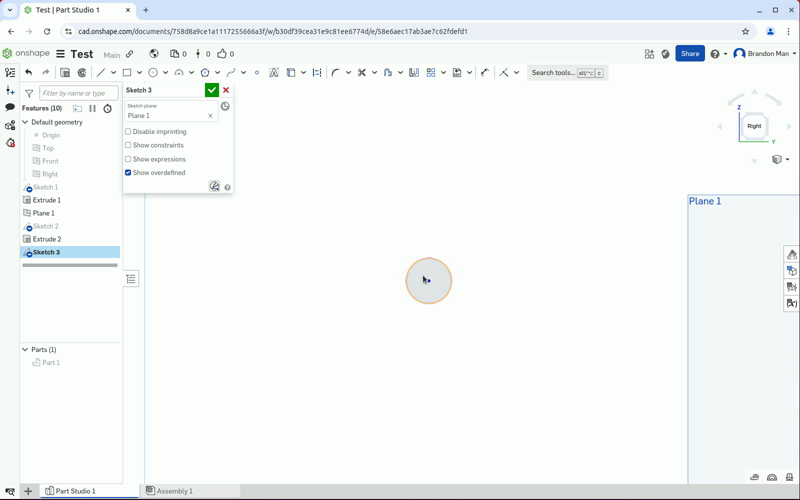
click(423, 275)
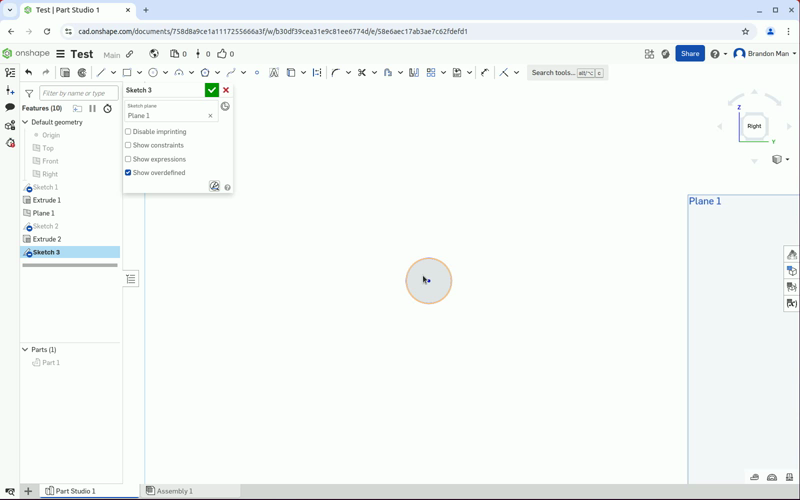
scroll(-6)
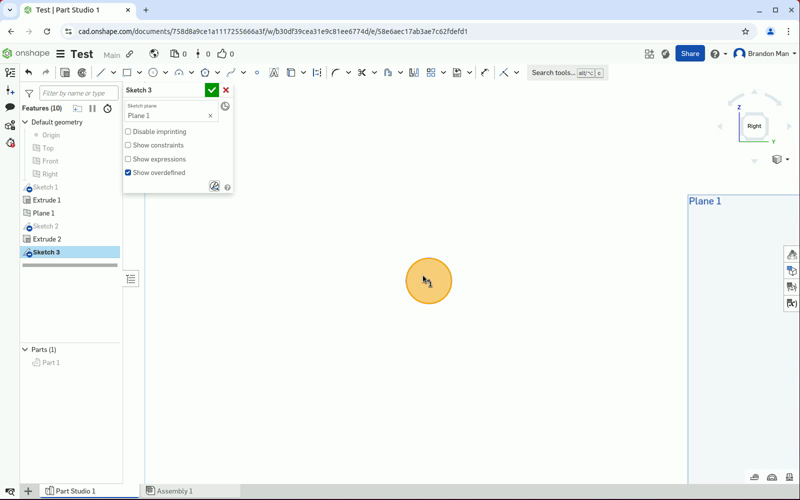
scroll(-6)
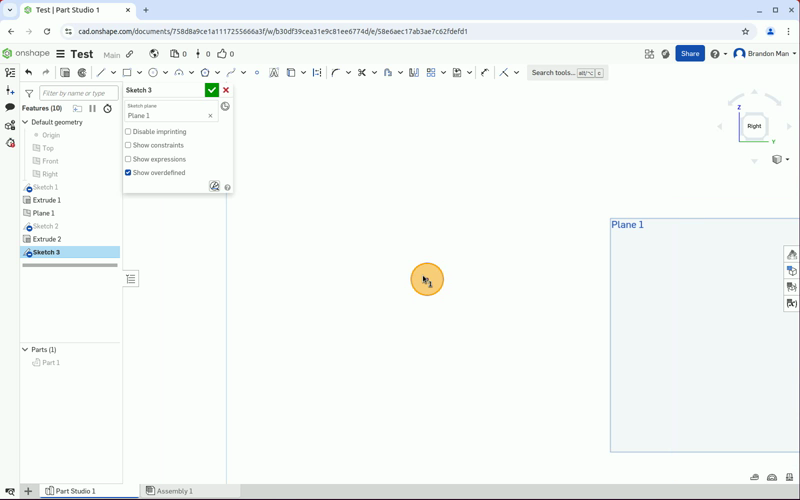
scroll(-6)
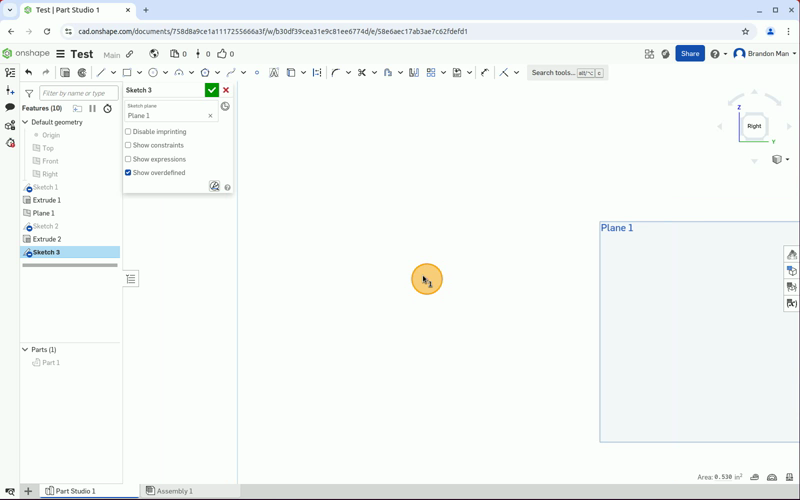
scroll(-6)
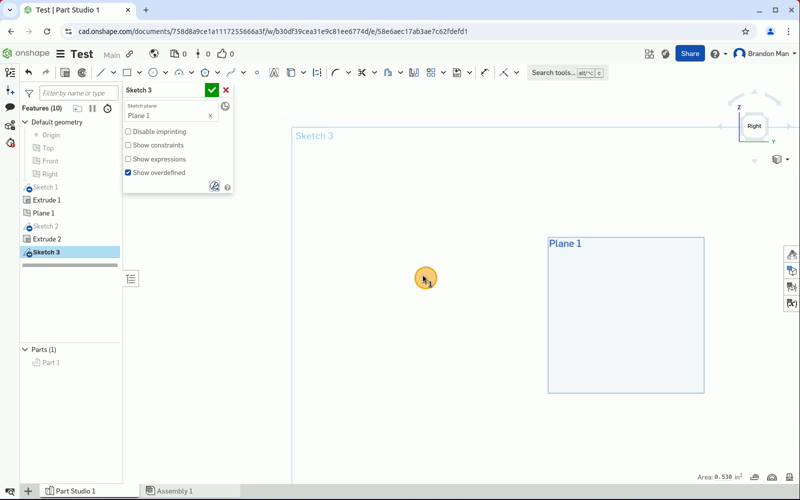
scroll(-6)
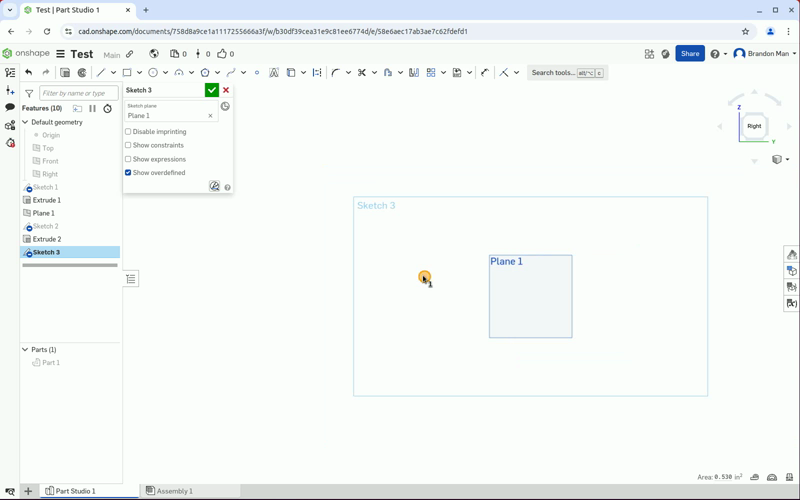
scroll(-6)
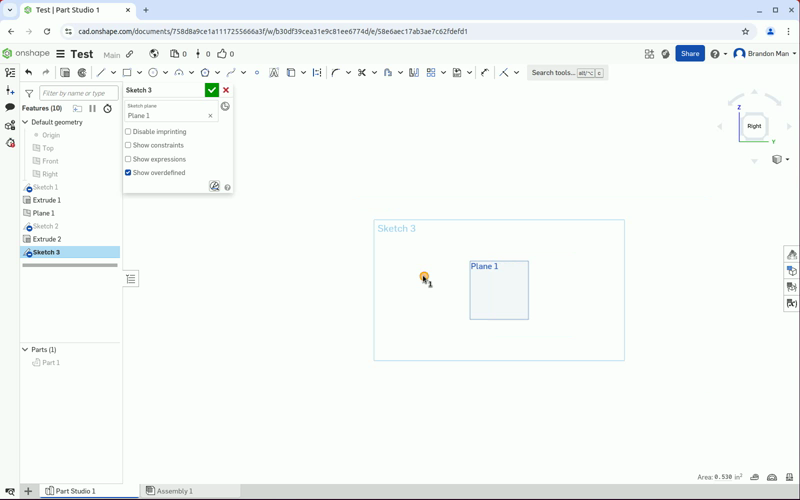
scroll(-6)
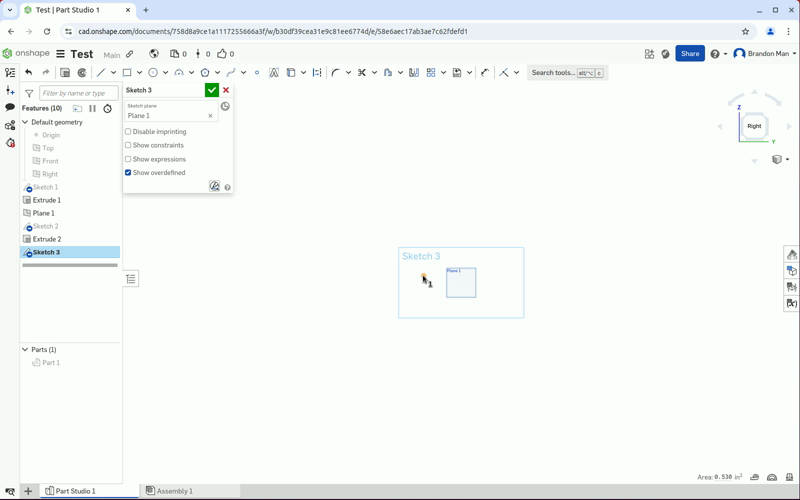
mouse_move(73, 352)
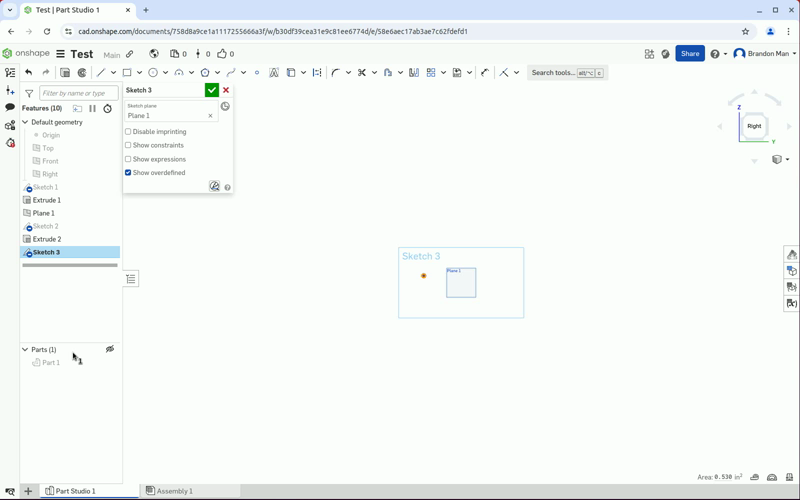
key(shift+y)
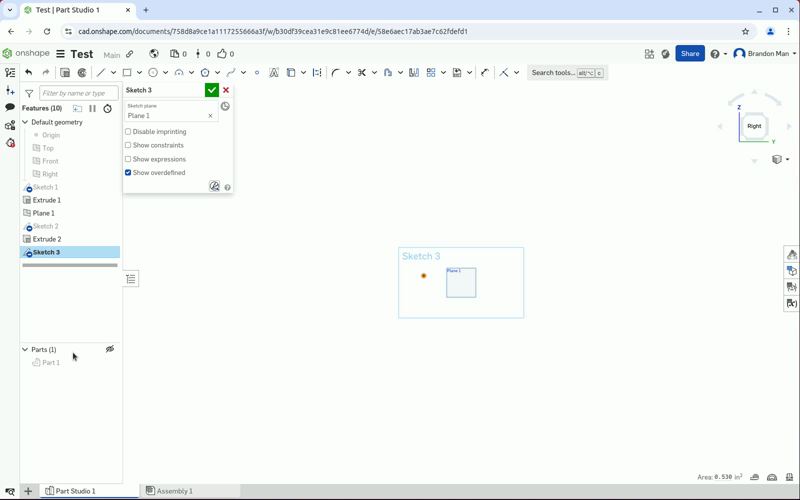
key(shift+e)
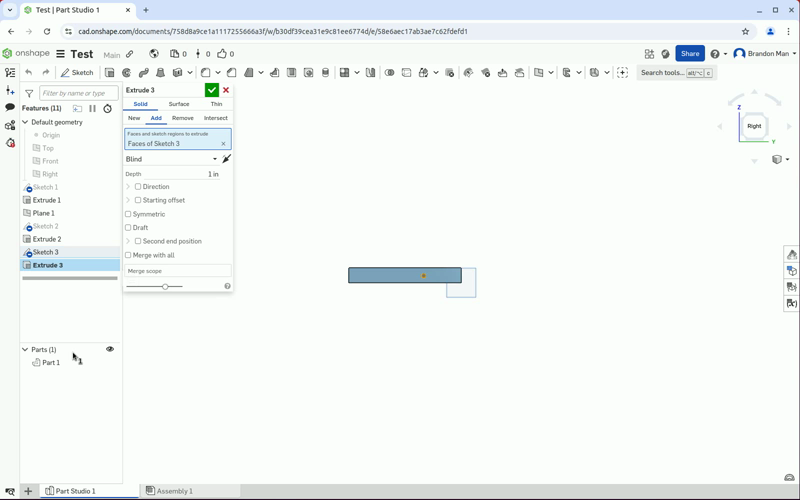
mouse_move(143, 106)
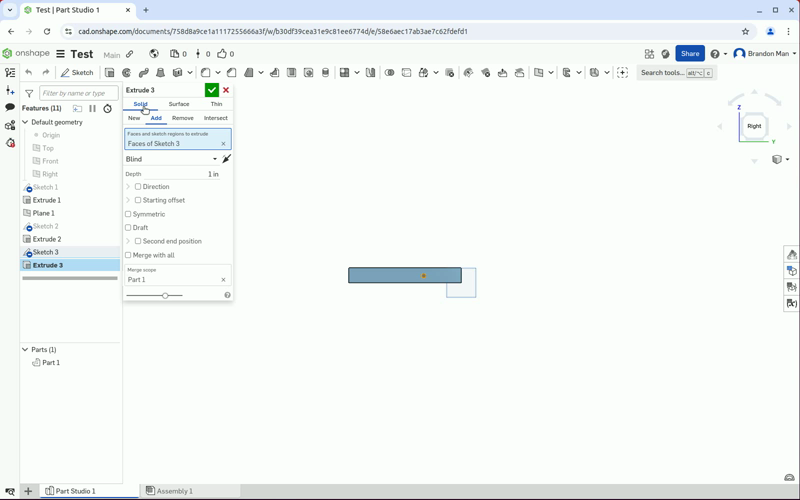
click(143, 106)
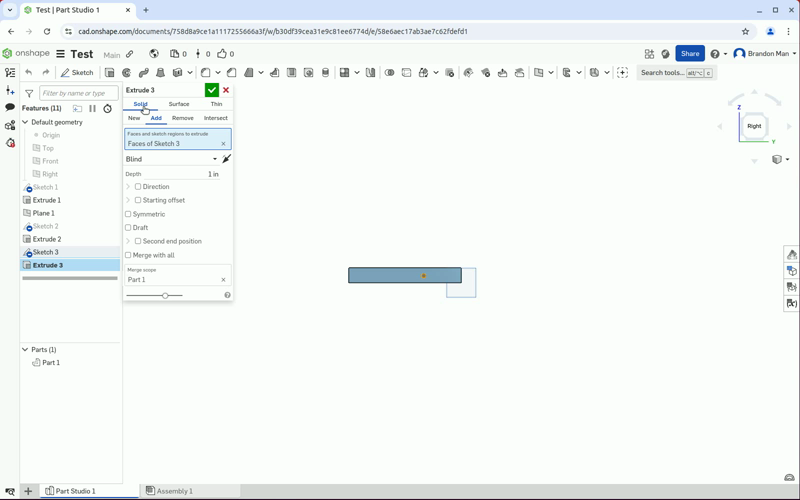
mouse_move(186, 120)
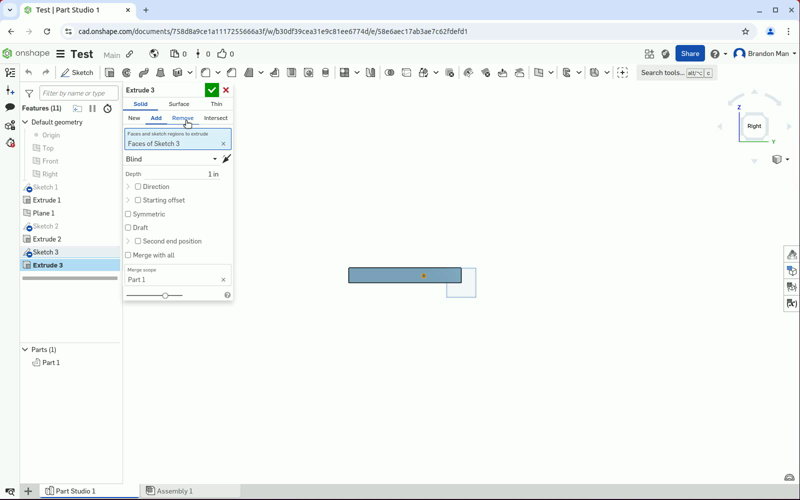
click(186, 120)
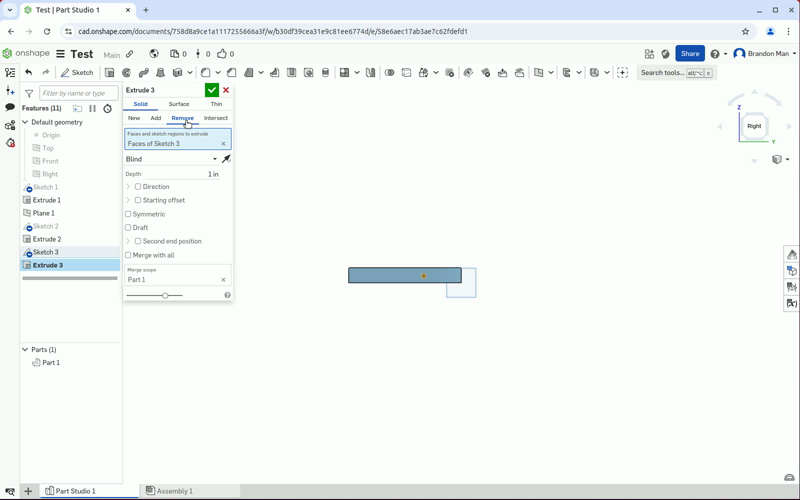
key(tab, 4)
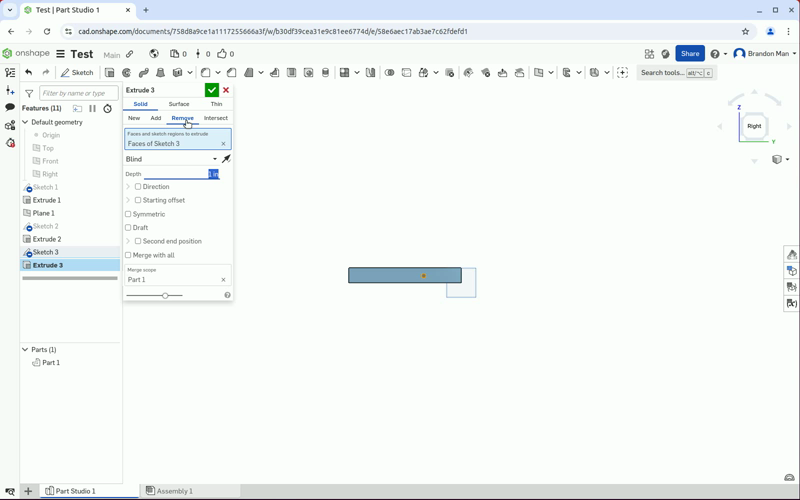
text(3.851)
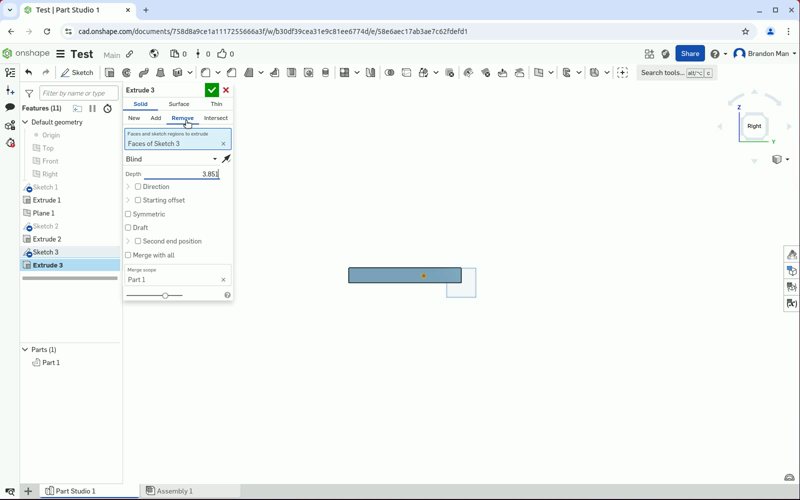
key(tab, 6)
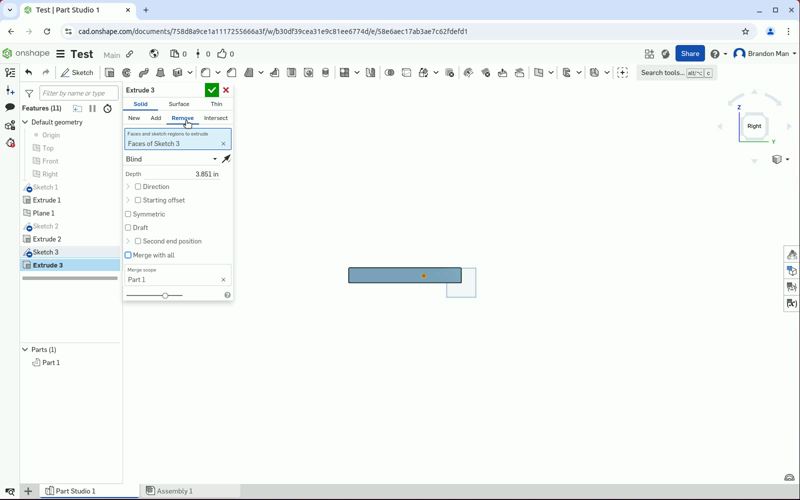
key(space)
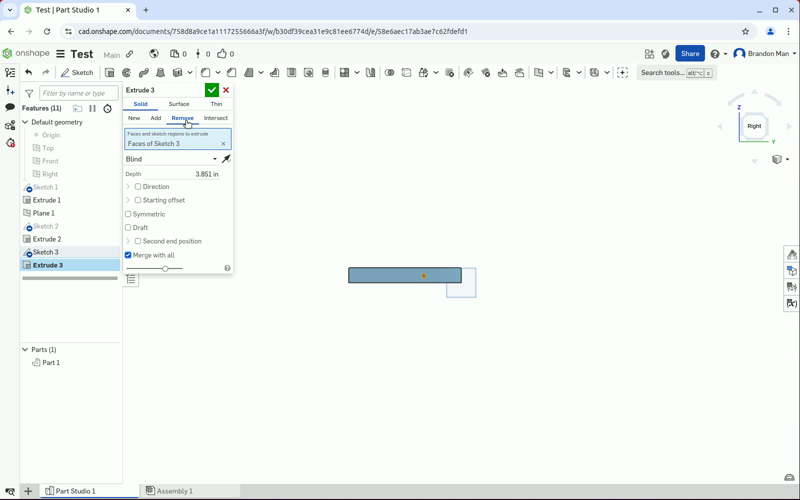
key(enter)
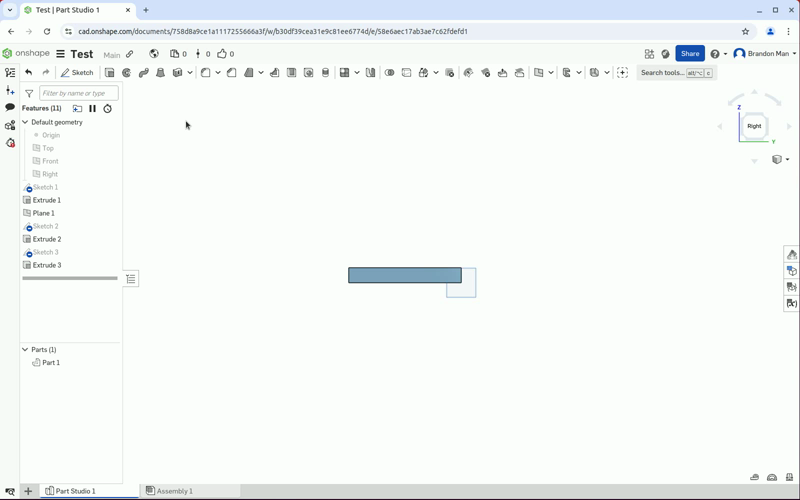
key(shift+h)
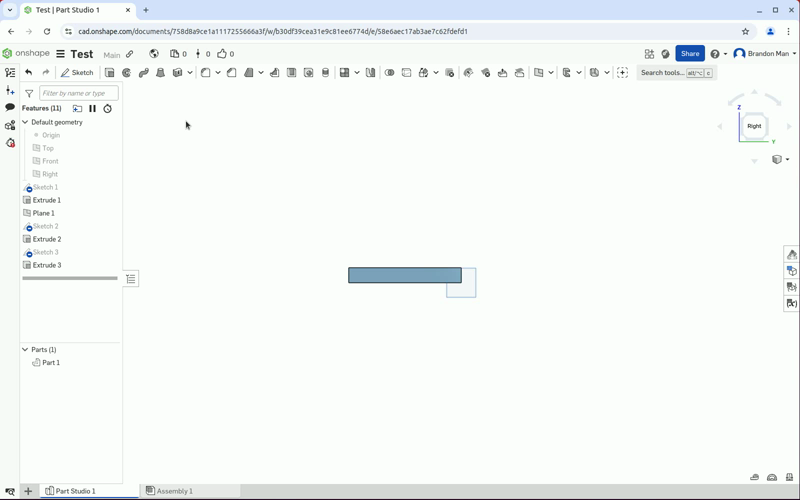
key(shift+h)
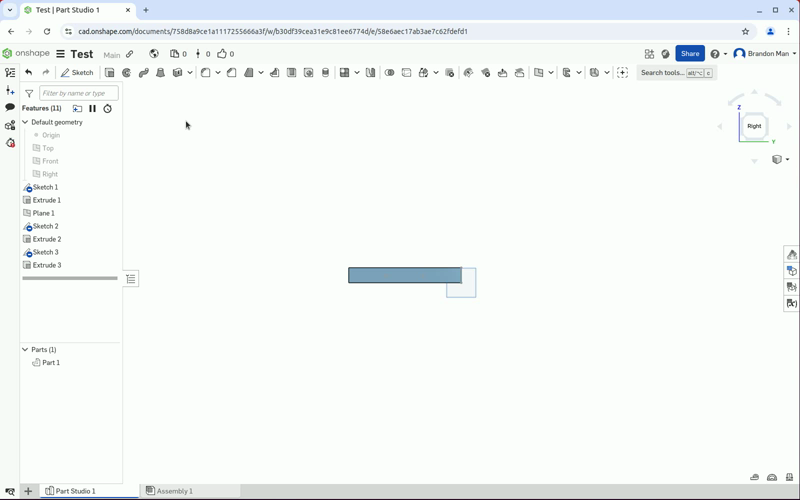
key(shift+7)
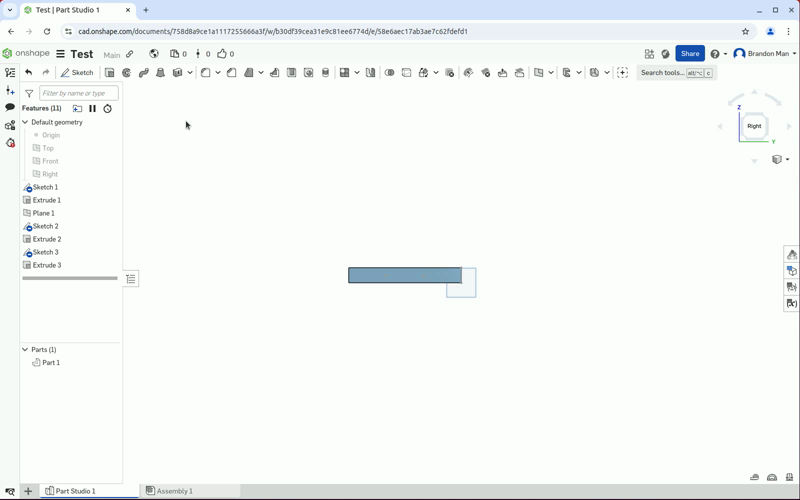
key(right, 2)
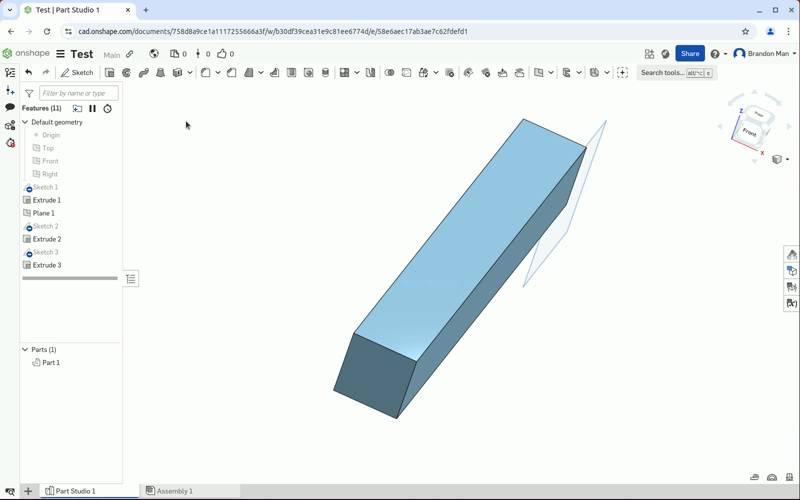
key(down, 2)
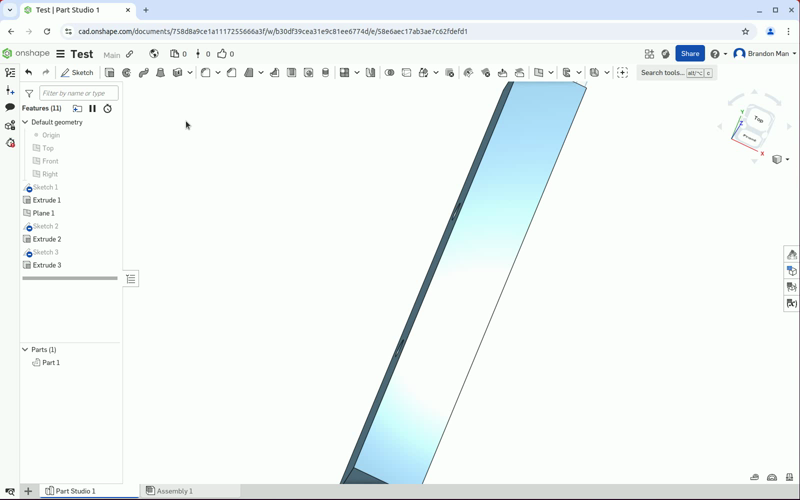
key(up, 2)
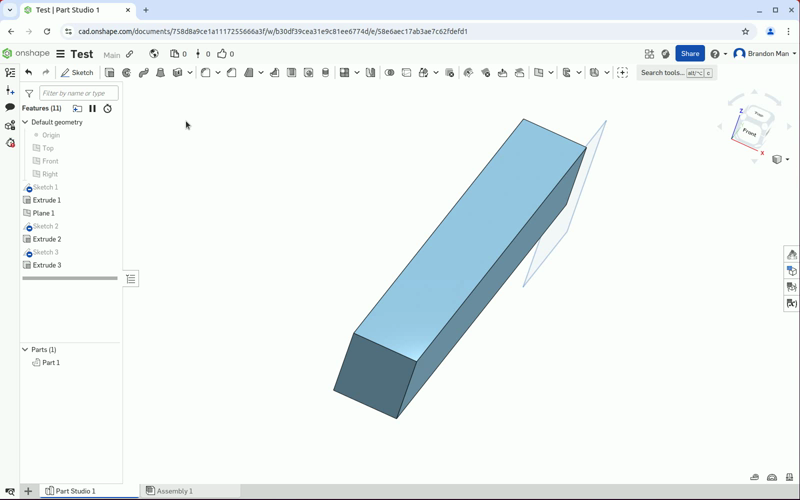
key(left, 2)
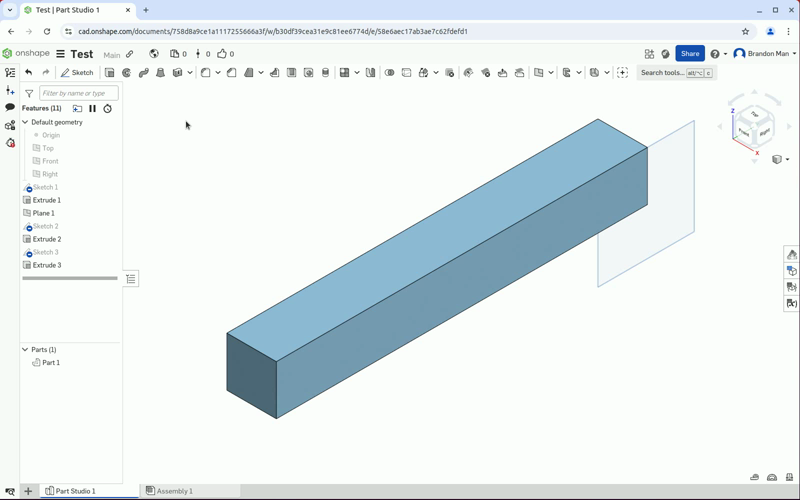
mouse_move(73, 189)
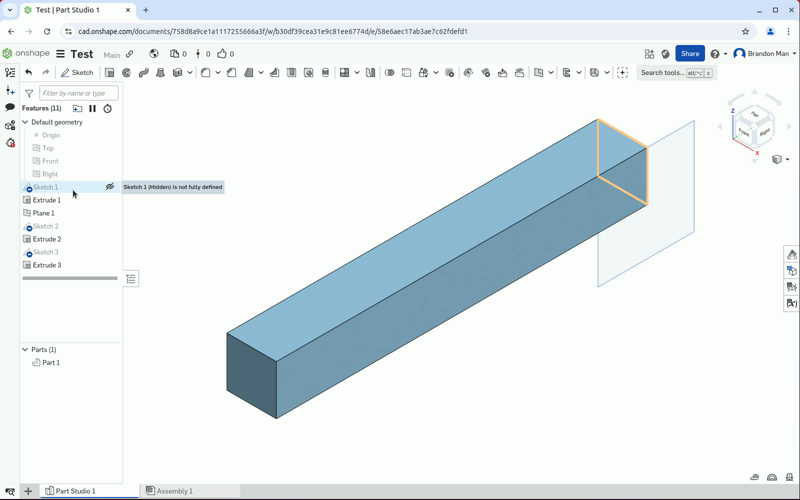
click(73, 189)